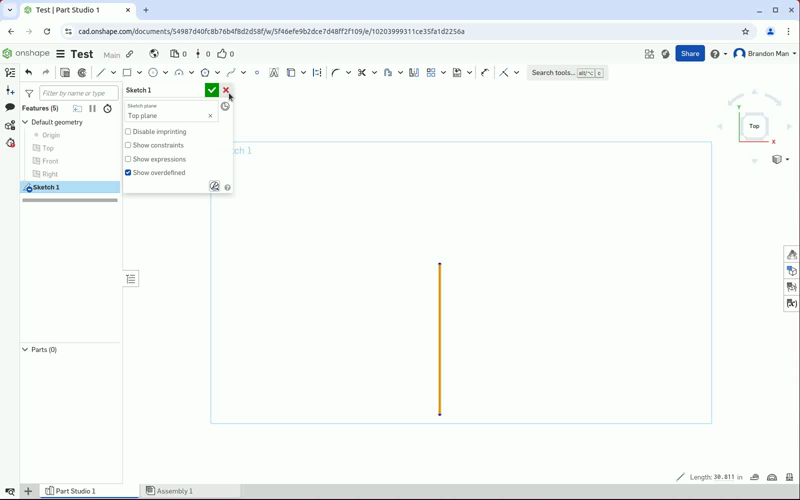
key(shift+h)
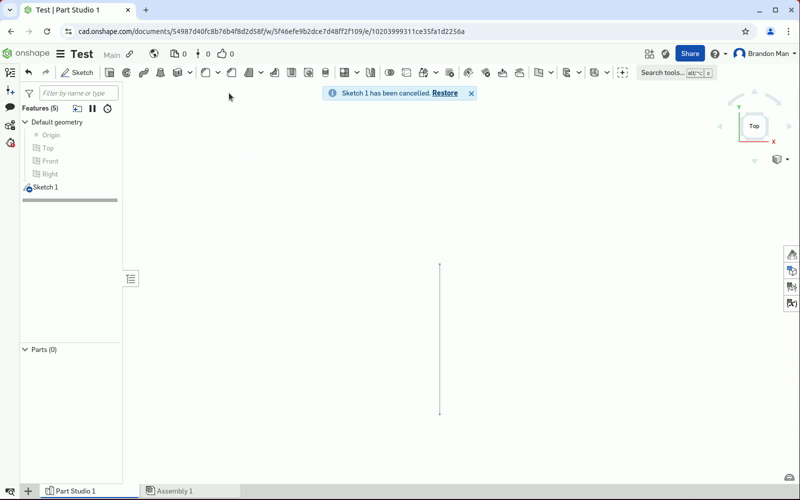
mouse_move(73, 352)
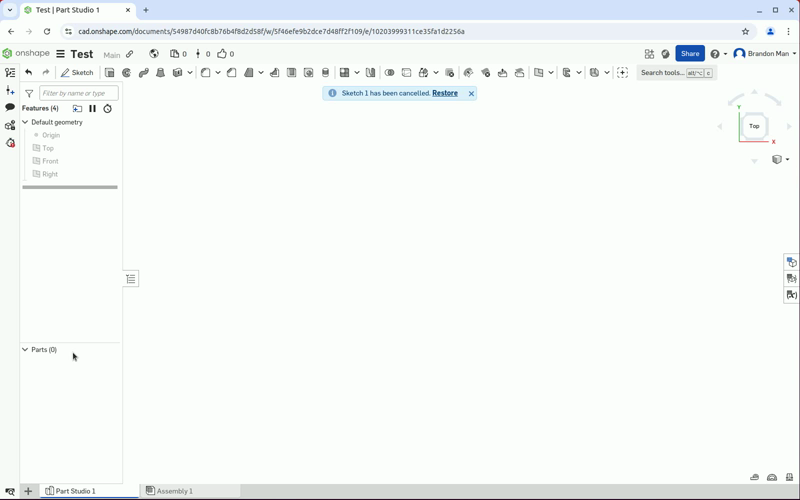
key(y)
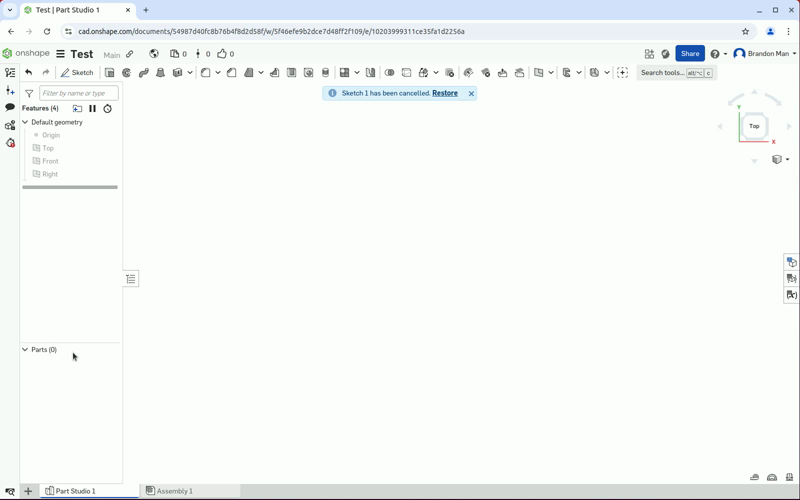
key(shift+p)
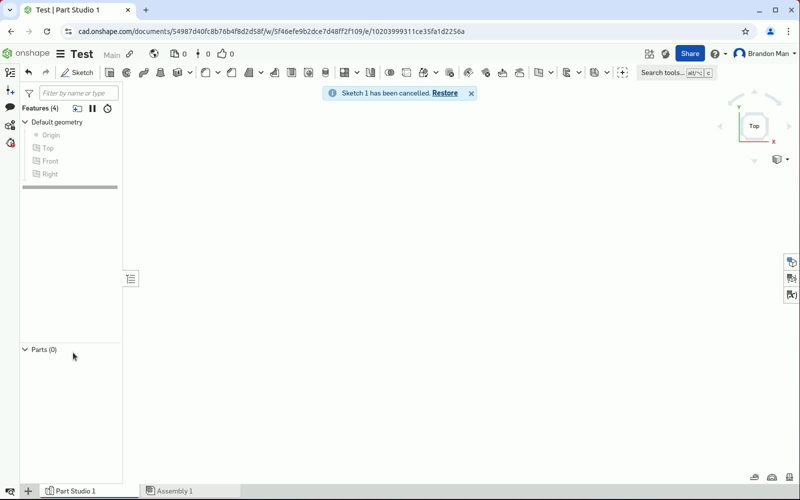
key(space)
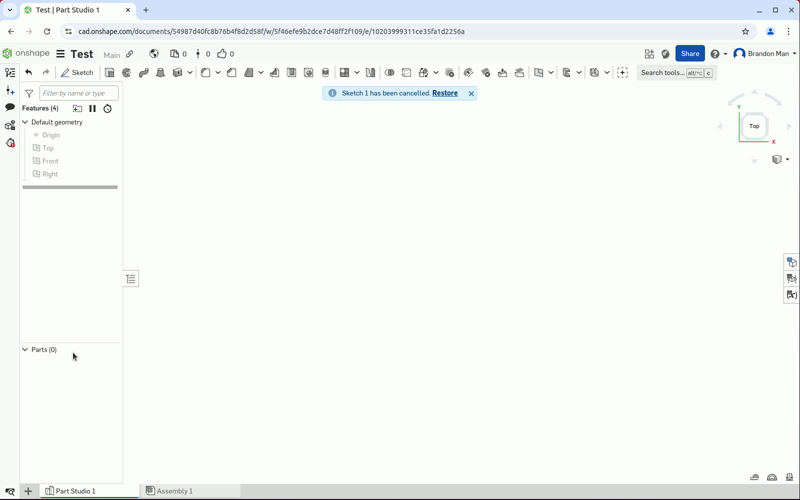
key_down(shift)
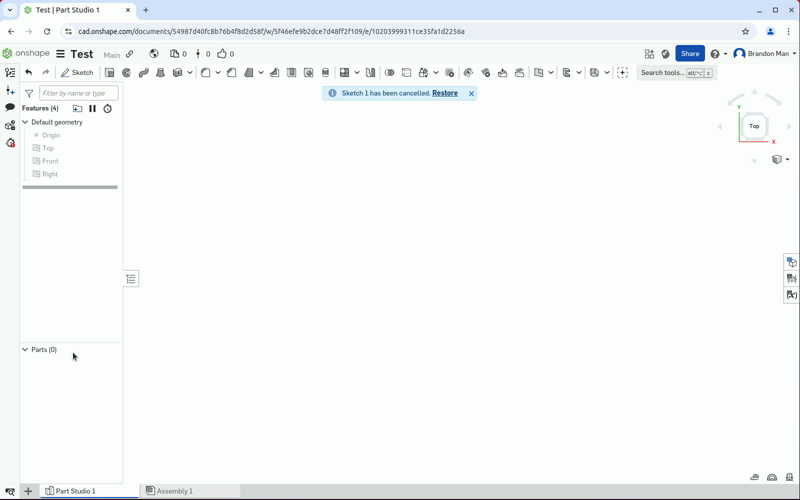
key(up)
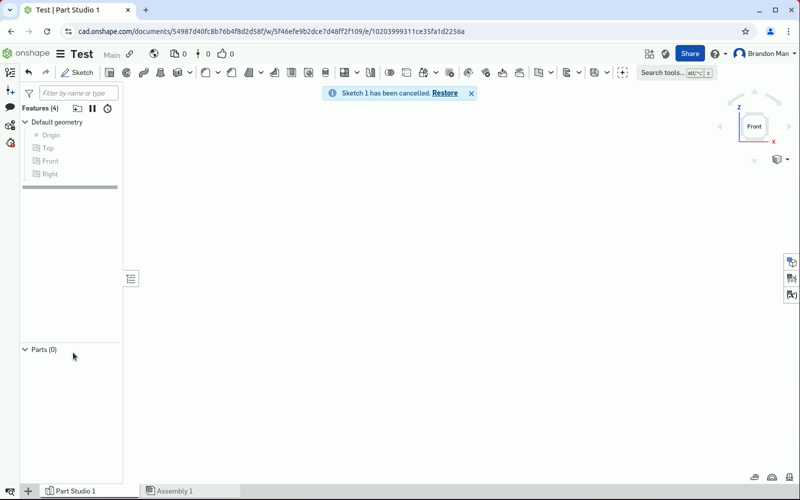
key_up(shift)
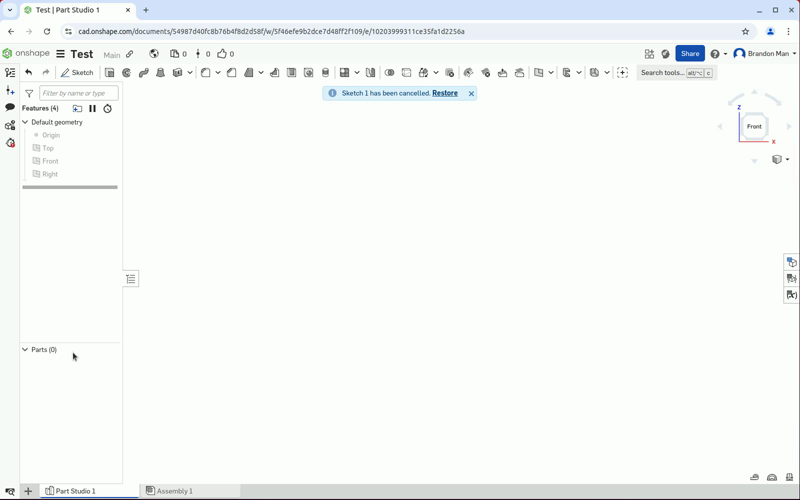
mouse_move(73, 352)
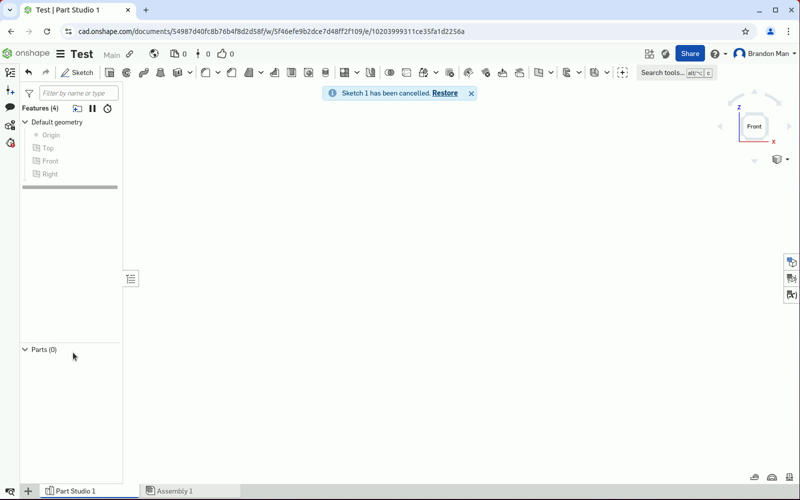
key(shift+y)
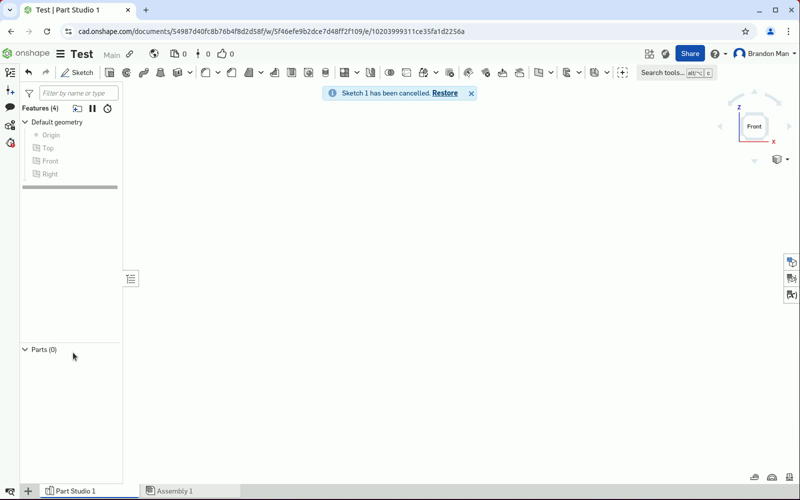
key(shift+s)
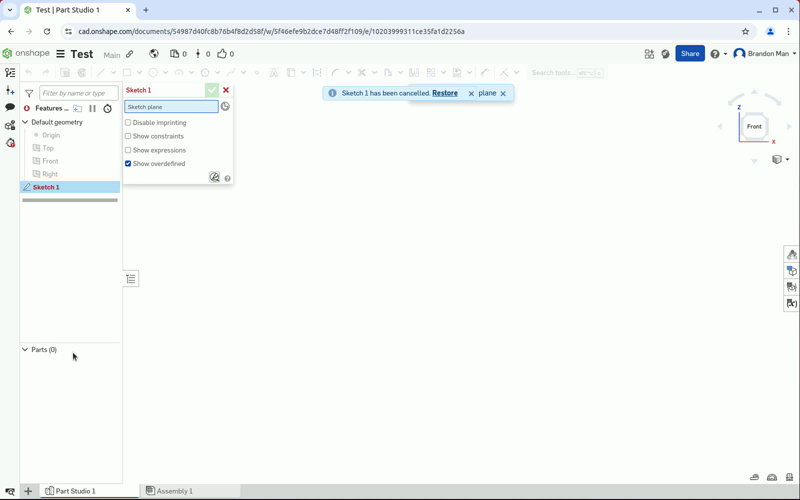
mouse_move(73, 163)
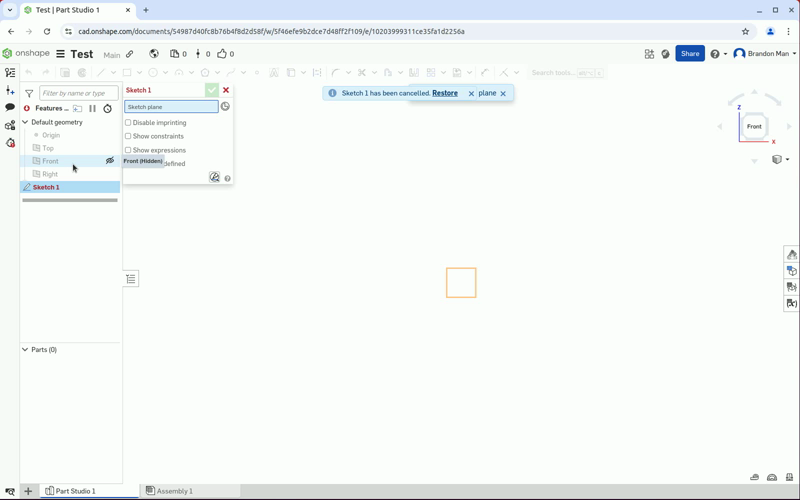
click(73, 163)
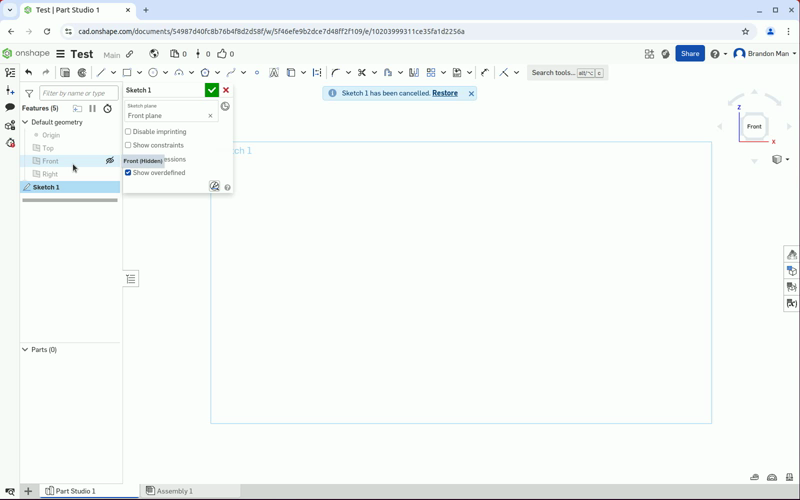
mouse_move(73, 352)
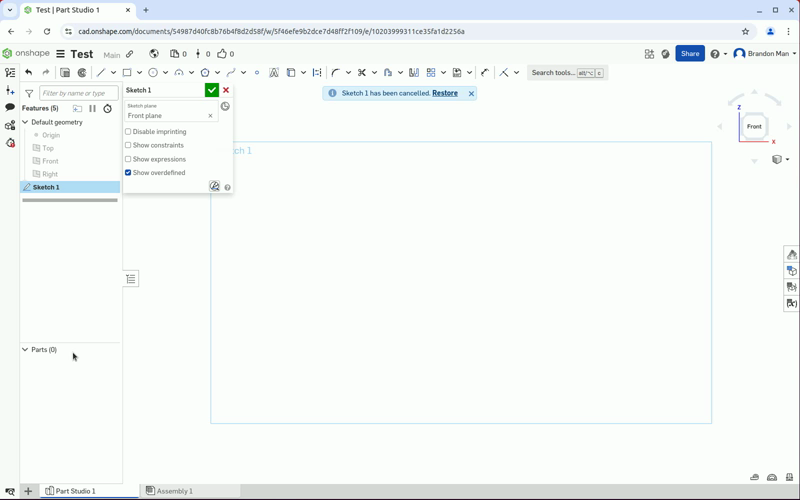
key(y)
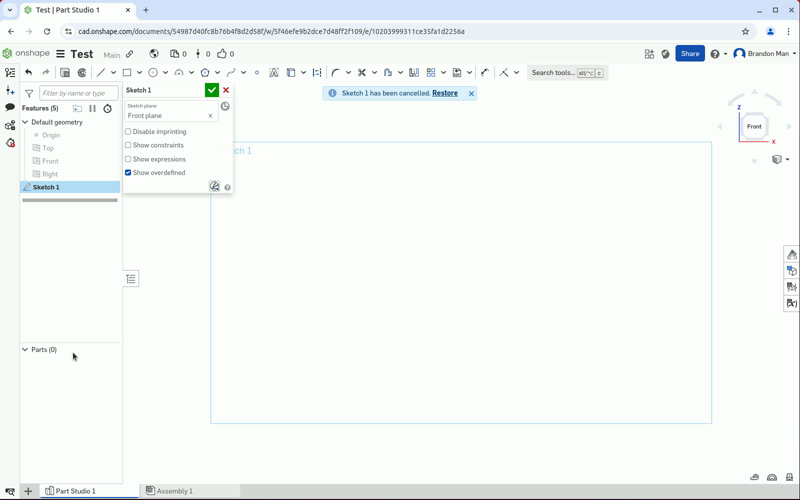
key(c)
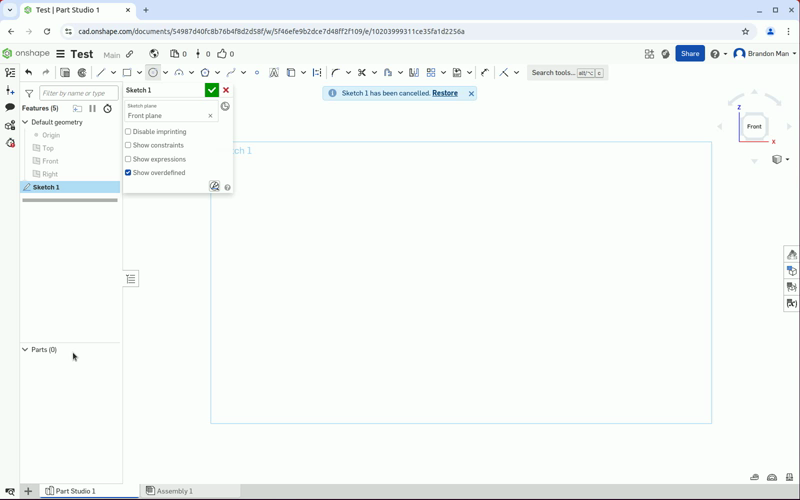
key_down(shift)
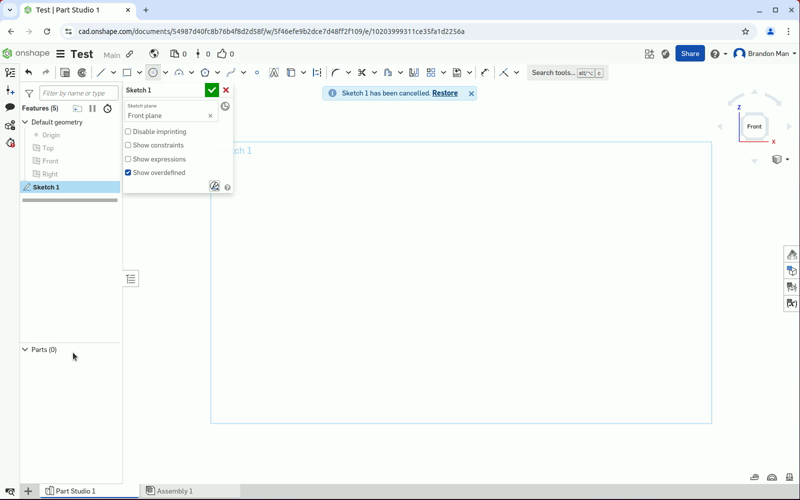
mouse_move(461, 282)
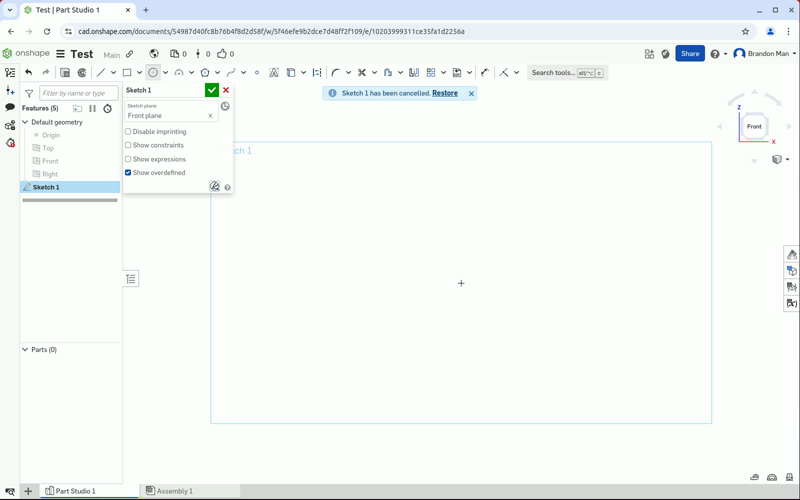
click(461, 282)
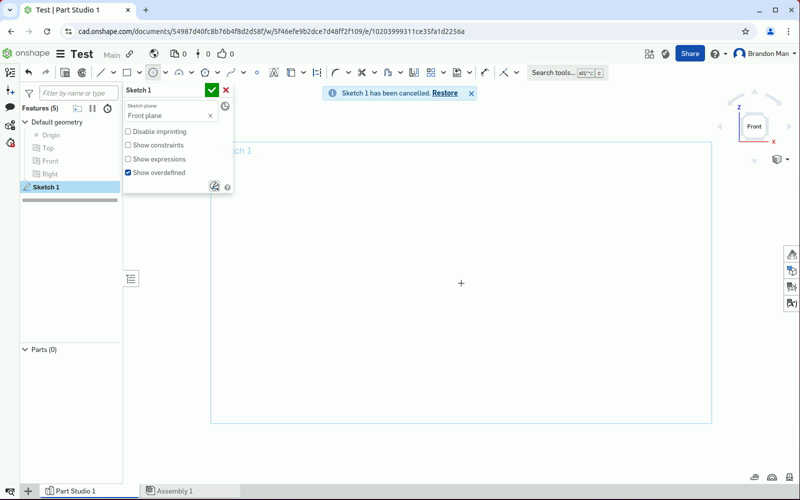
key_up(shift)
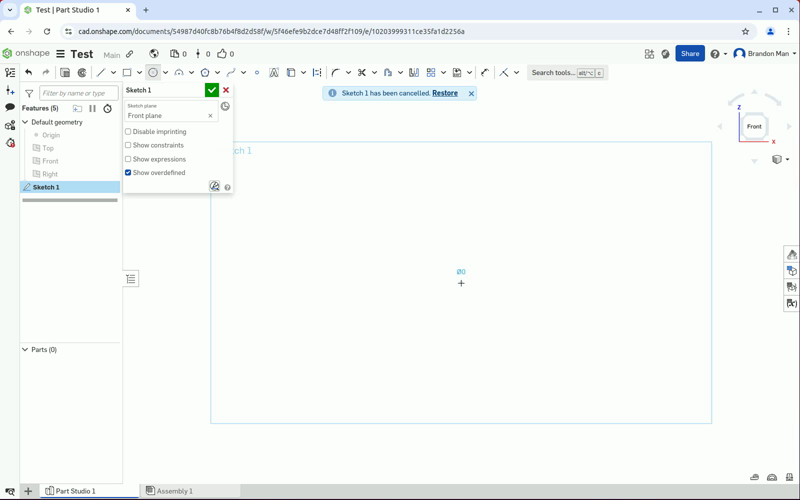
mouse_move(574, 282)
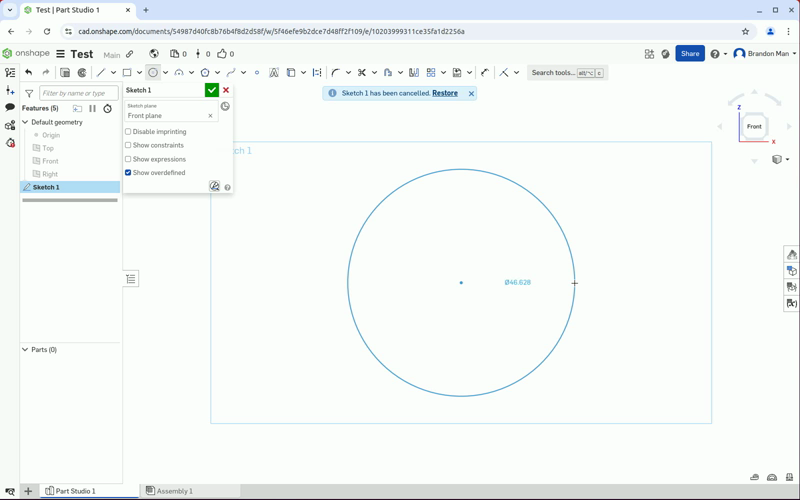
click(574, 282)
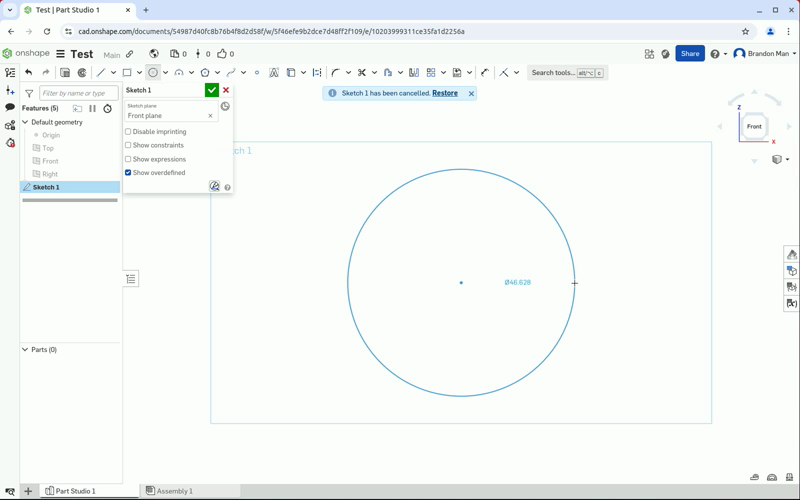
key(esc)
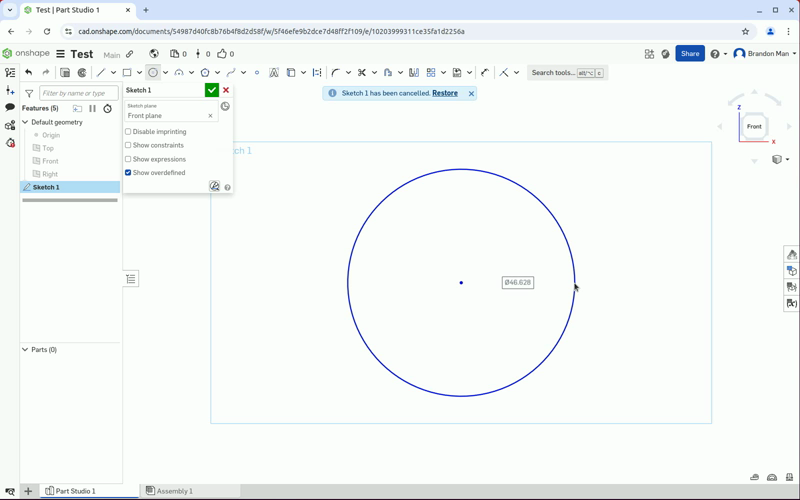
mouse_move(509, 244)
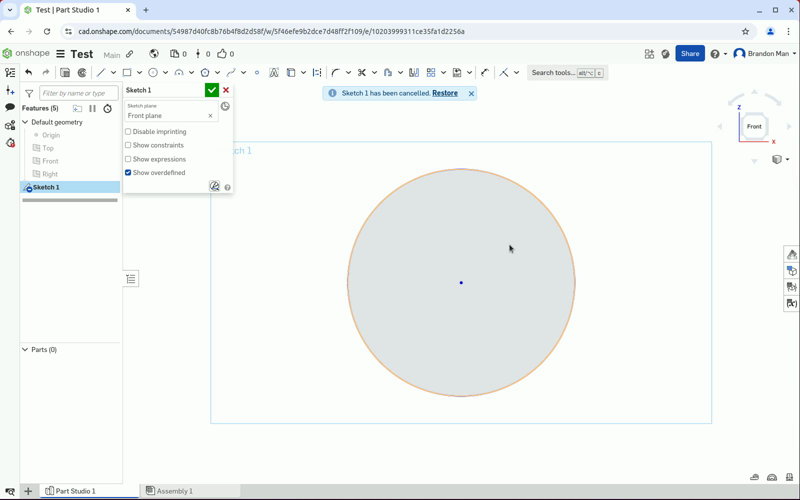
click(509, 244)
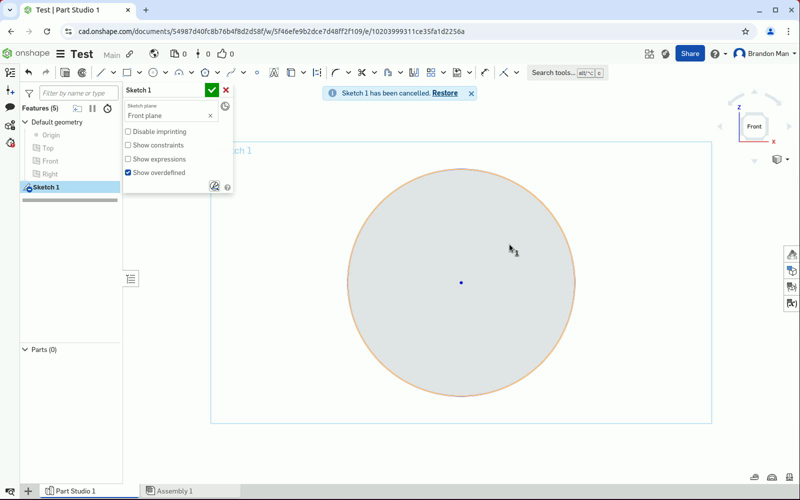
mouse_move(73, 352)
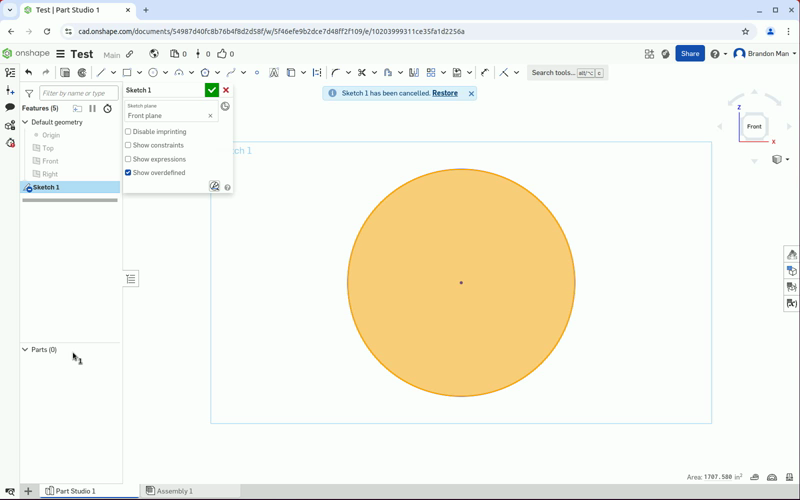
key(shift+y)
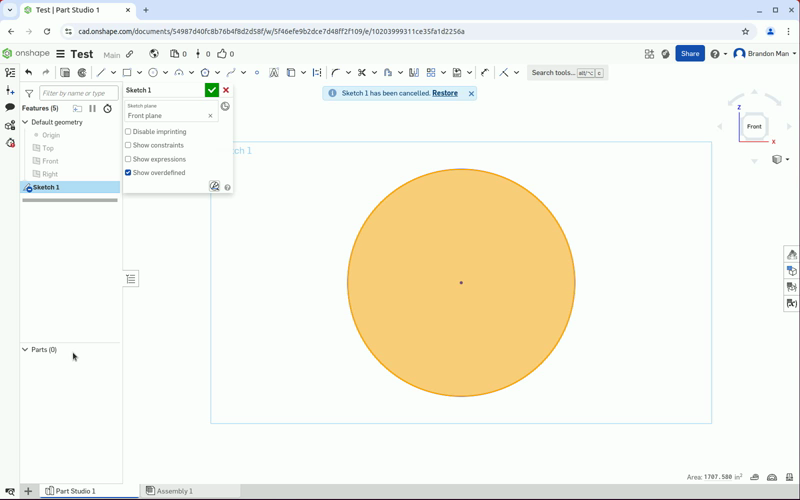
key(shift+e)
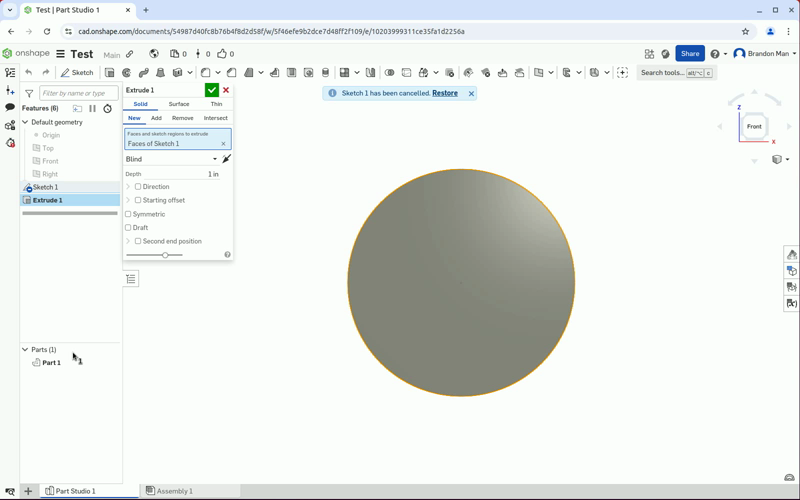
mouse_move(143, 106)
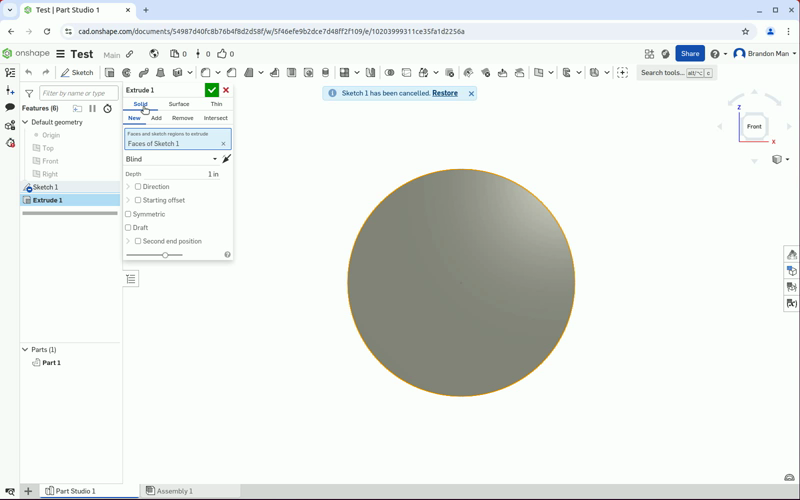
click(143, 106)
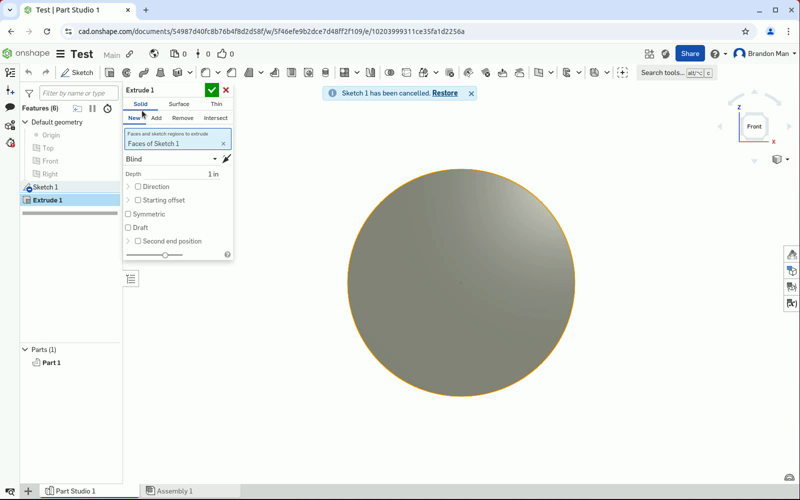
mouse_move(137, 120)
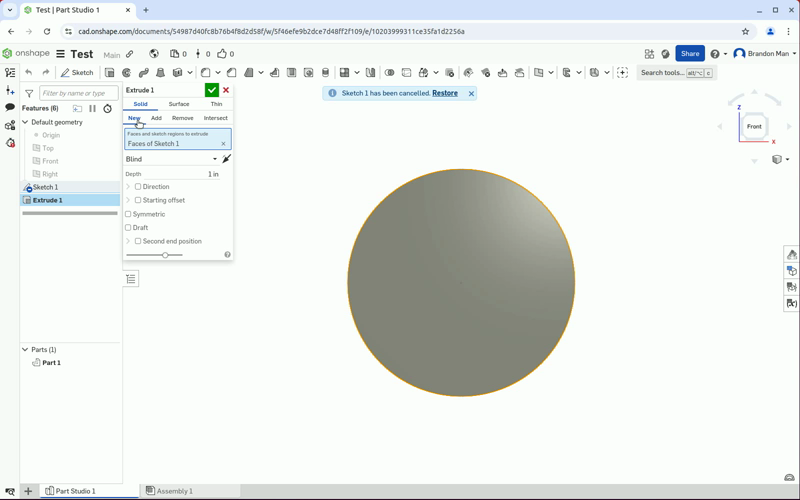
click(137, 120)
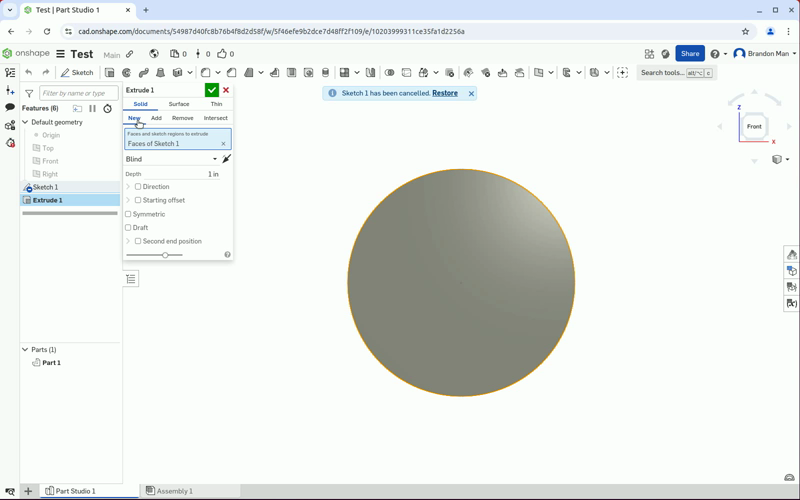
key(tab, 4)
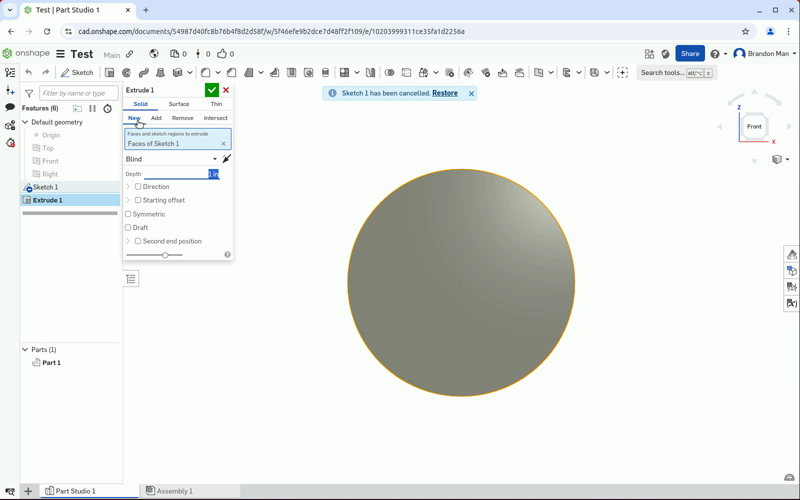
text(17.331)
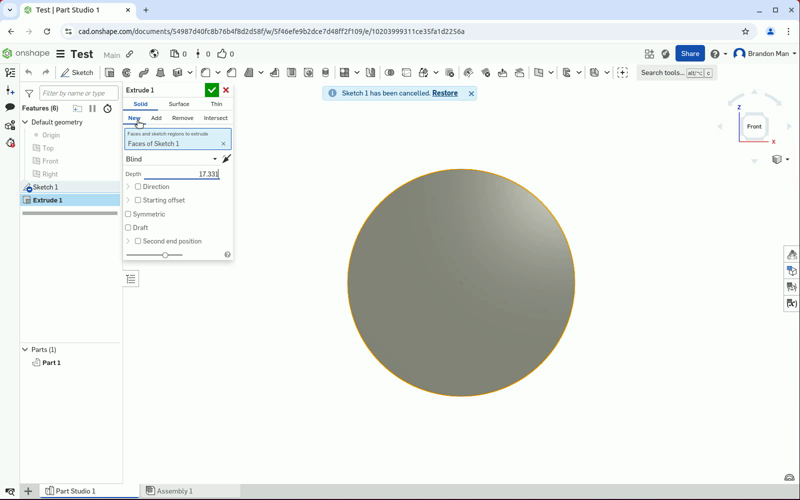
key(enter)
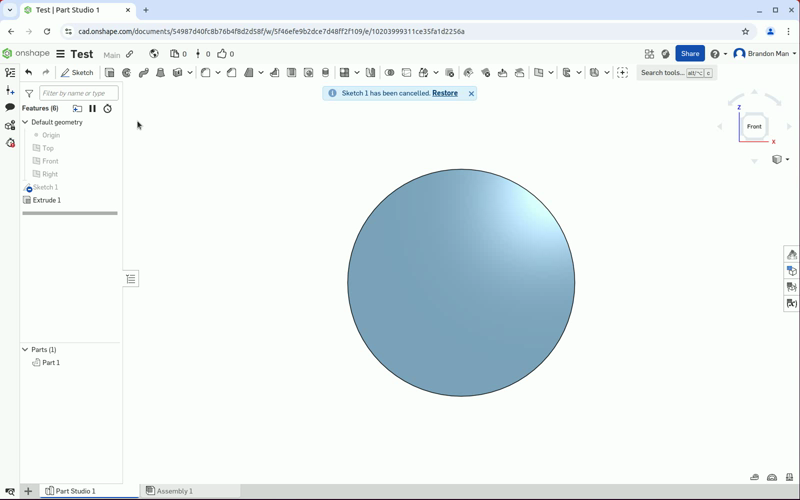
key(shift+h)
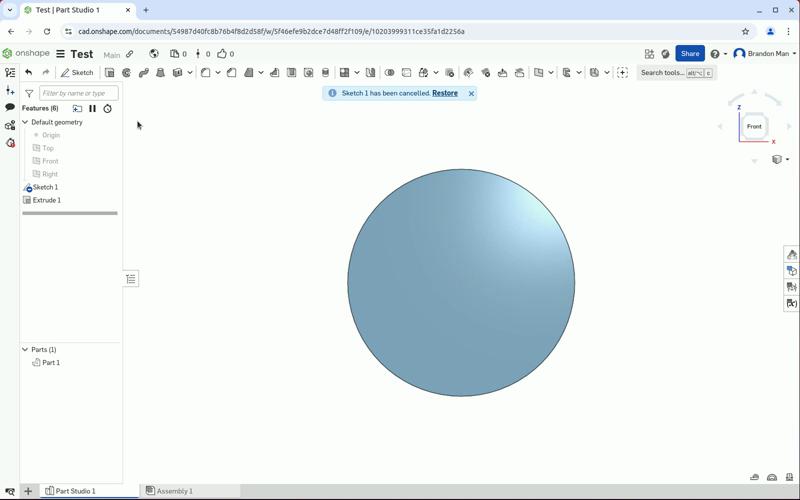
key(shift+h)
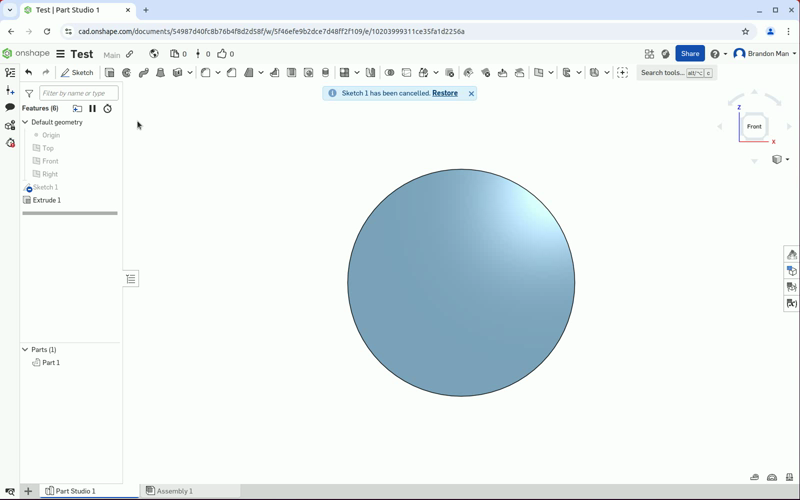
mouse_move(73, 189)
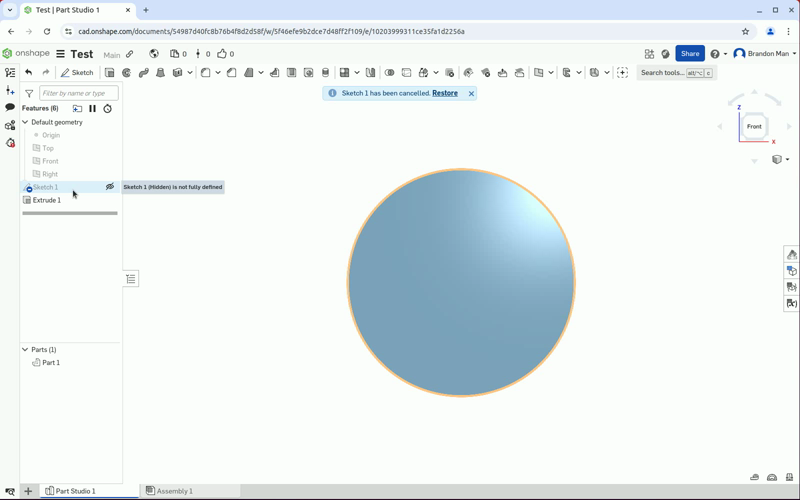
click(73, 189)
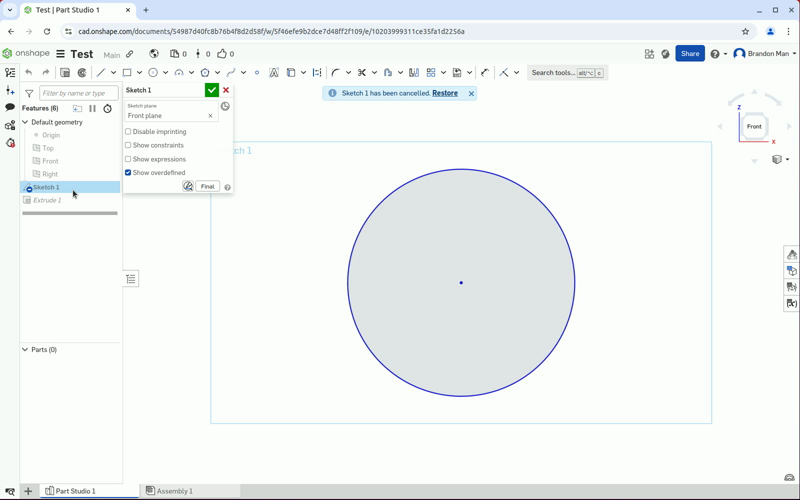
mouse_move(229, 92)
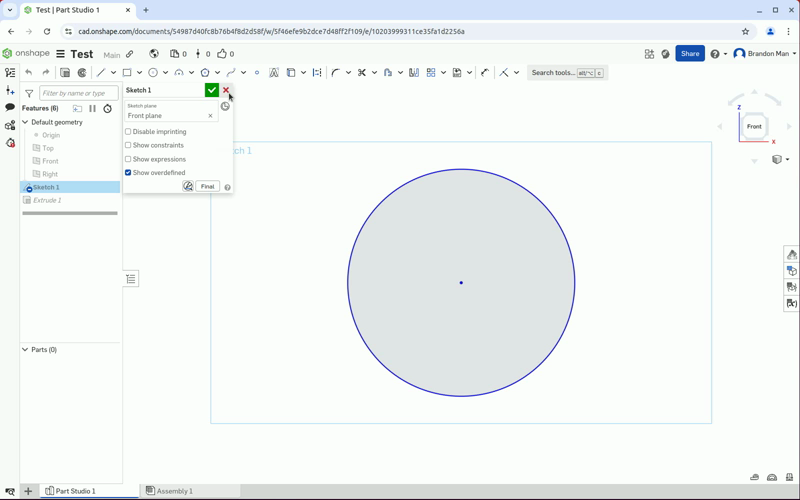
click(229, 92)
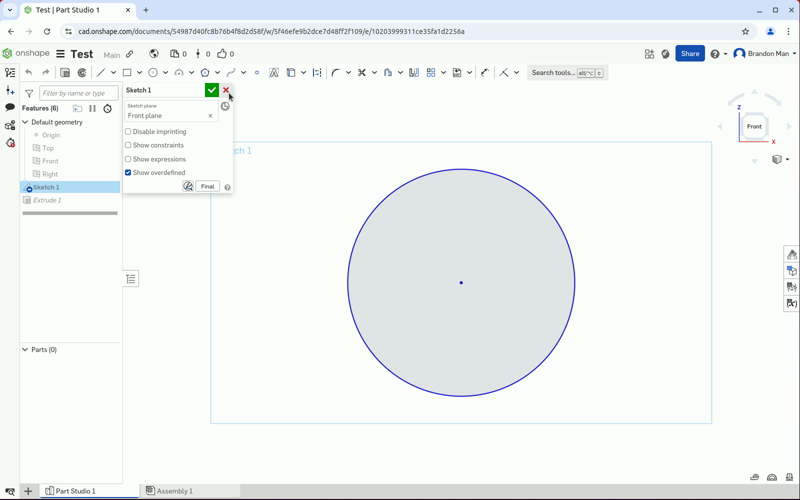
key(shift+s)
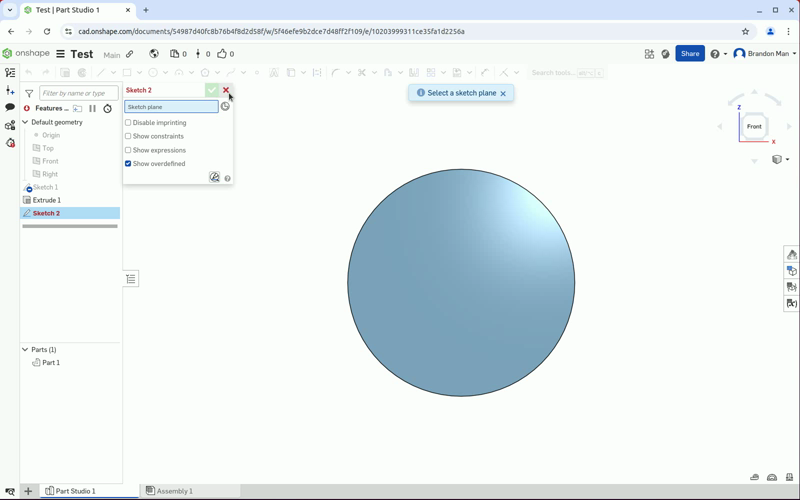
mouse_move(73, 163)
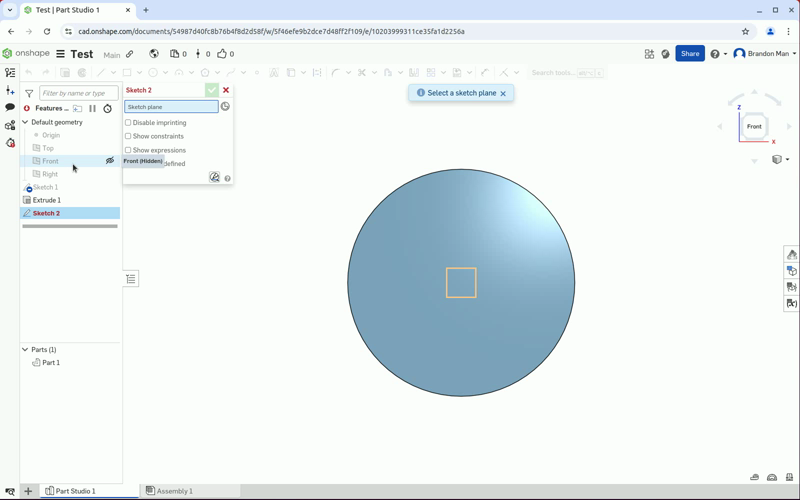
click(73, 163)
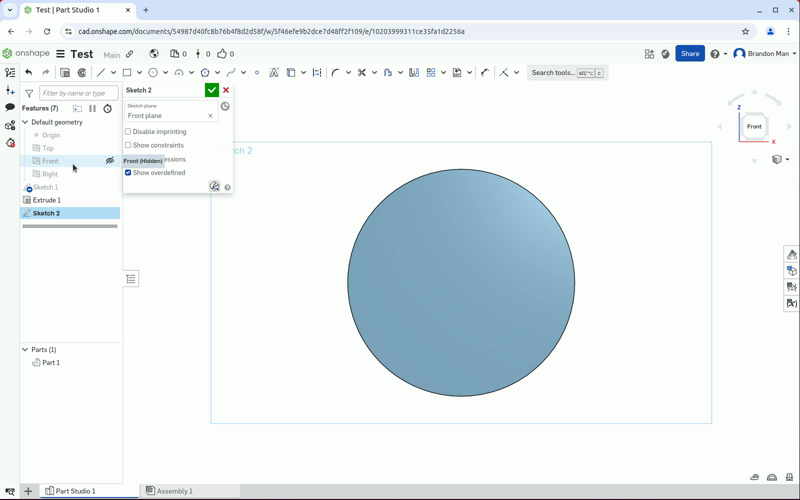
mouse_move(73, 352)
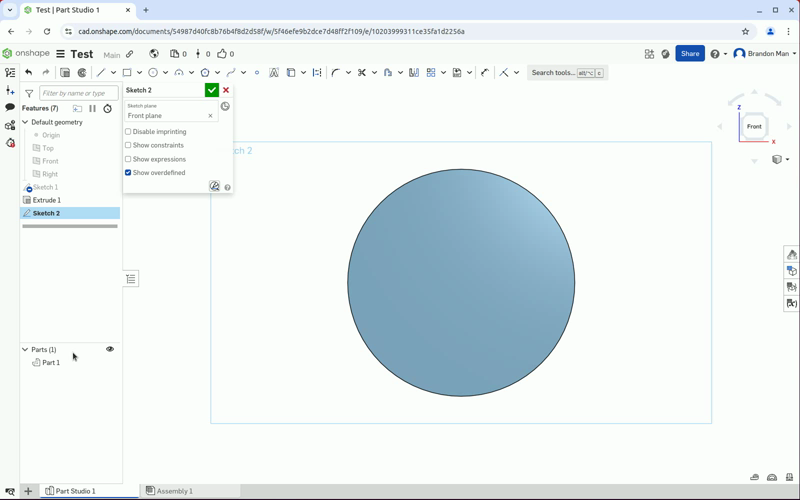
key(y)
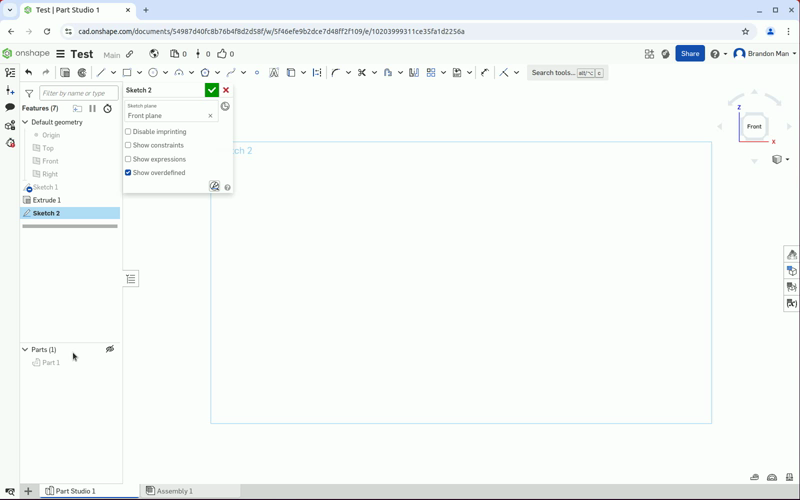
key(c)
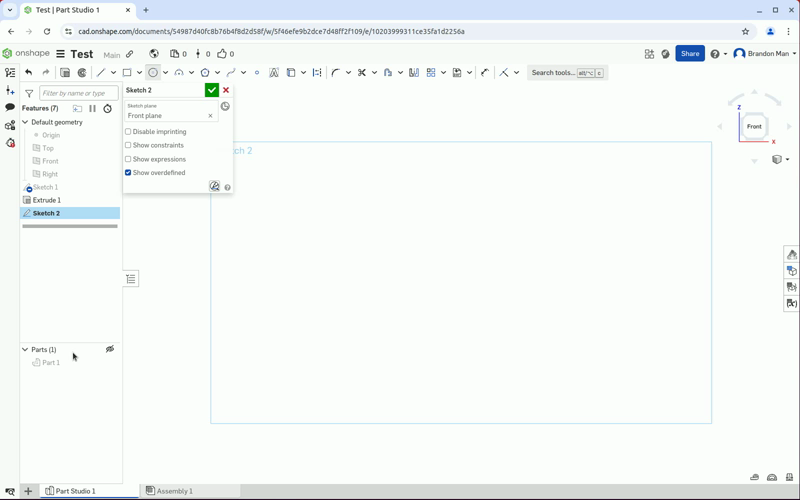
key_down(shift)
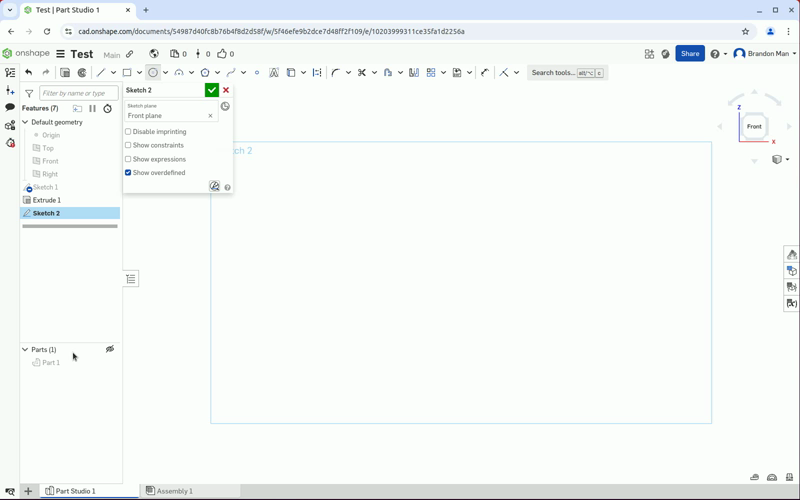
mouse_move(461, 282)
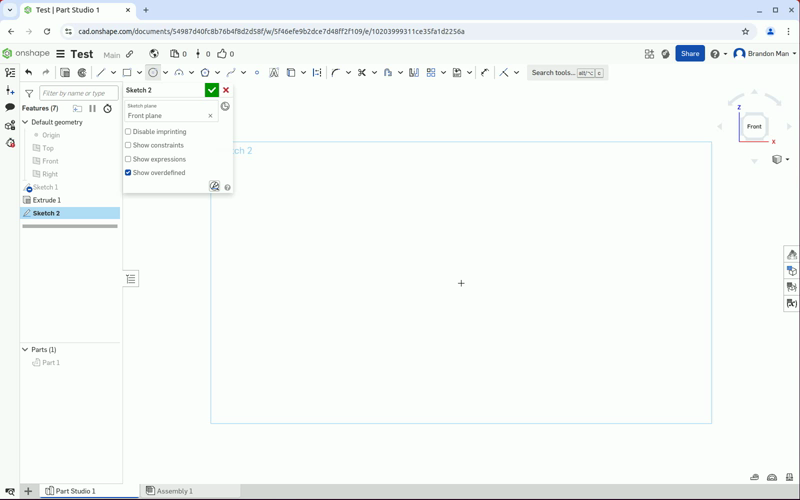
click(461, 282)
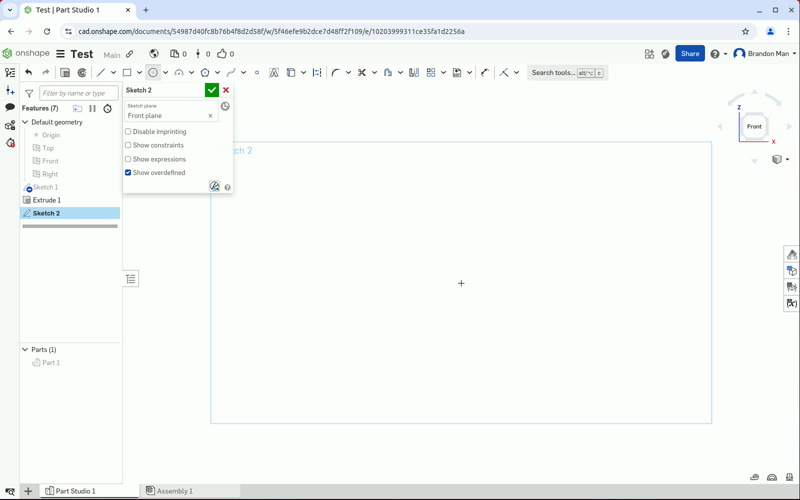
key_up(shift)
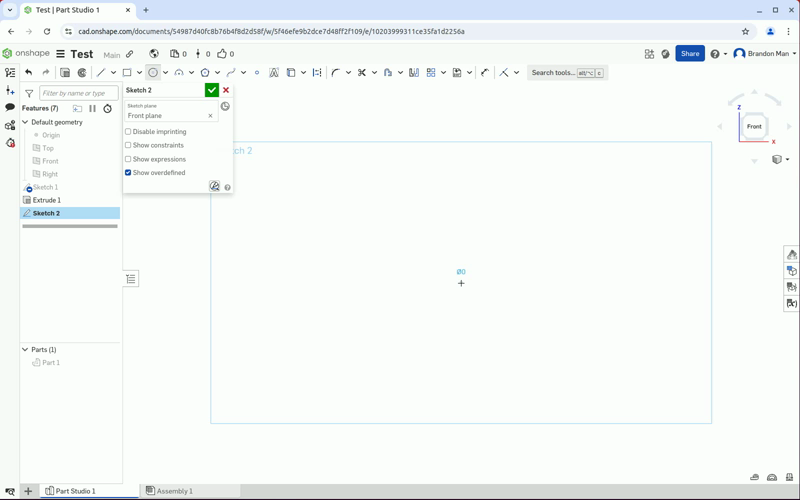
mouse_move(574, 282)
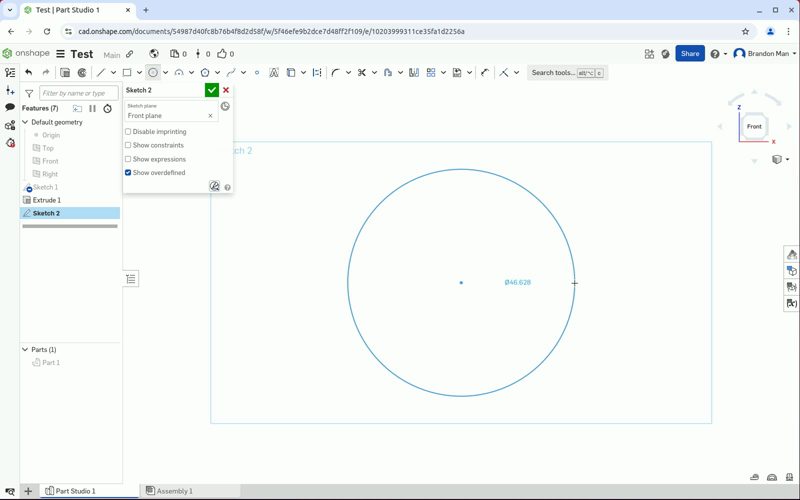
click(574, 282)
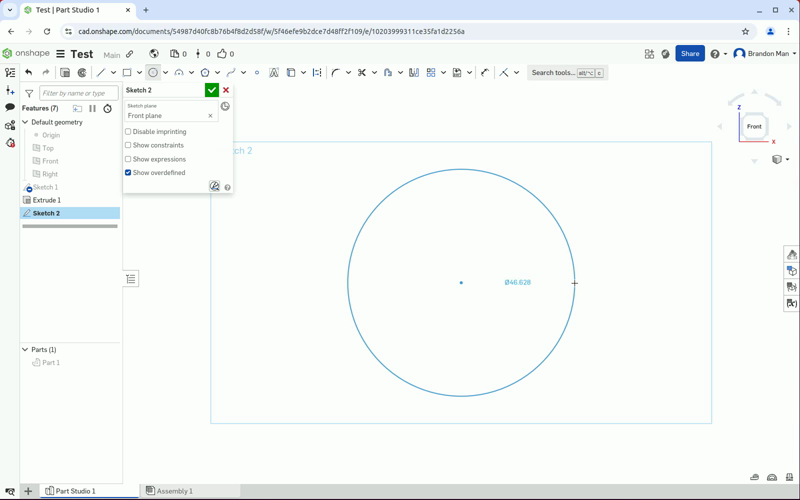
key(esc)
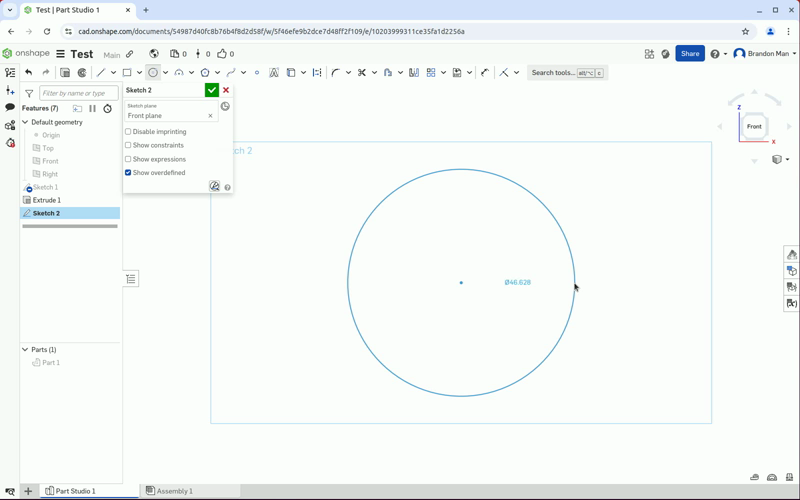
mouse_move(495, 234)
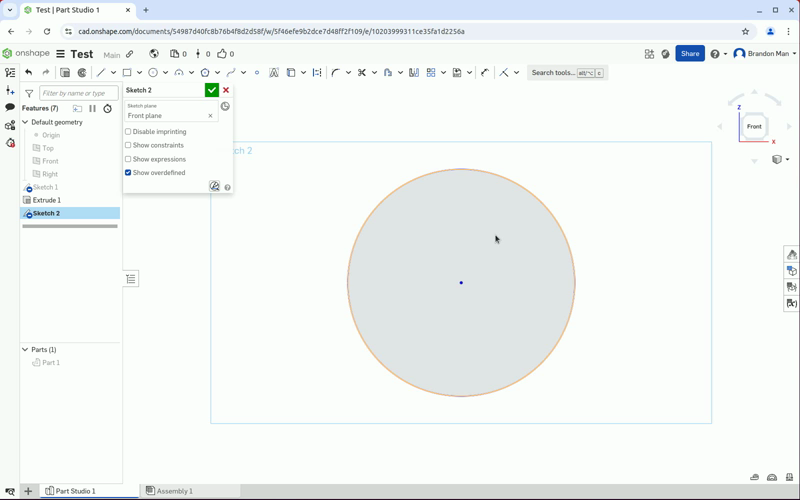
click(495, 234)
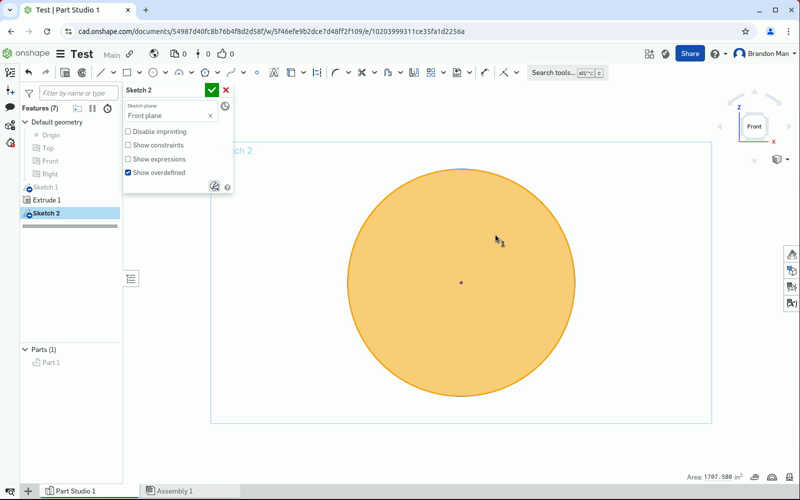
mouse_move(73, 352)
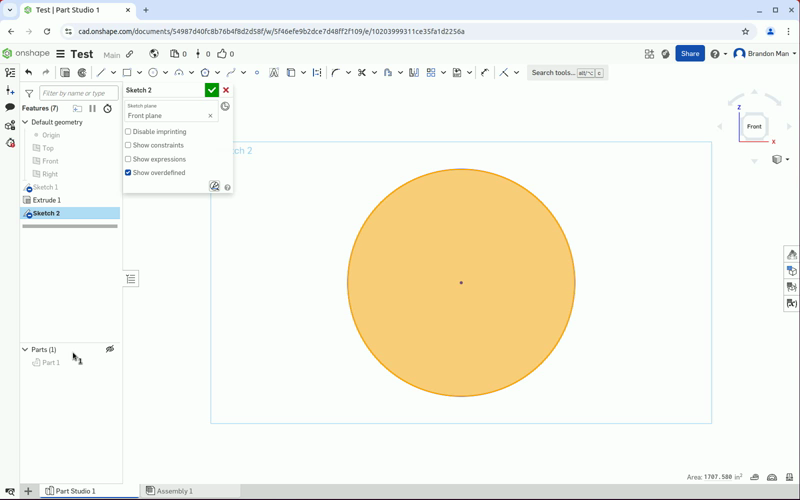
key(shift+y)
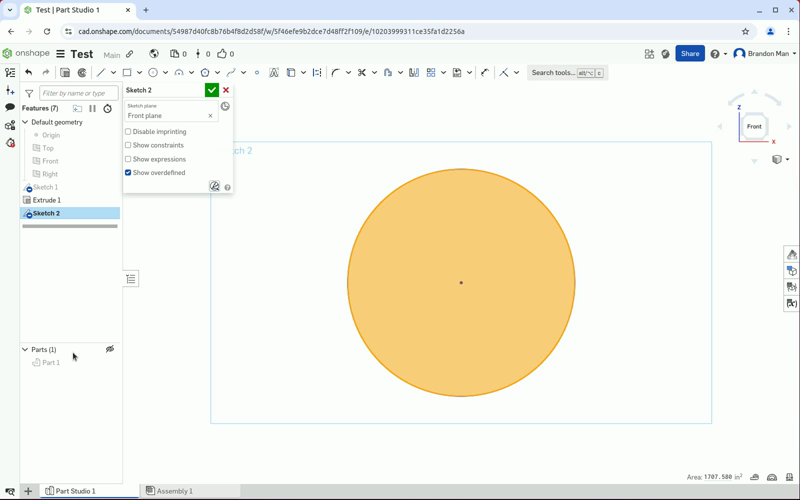
key(shift+e)
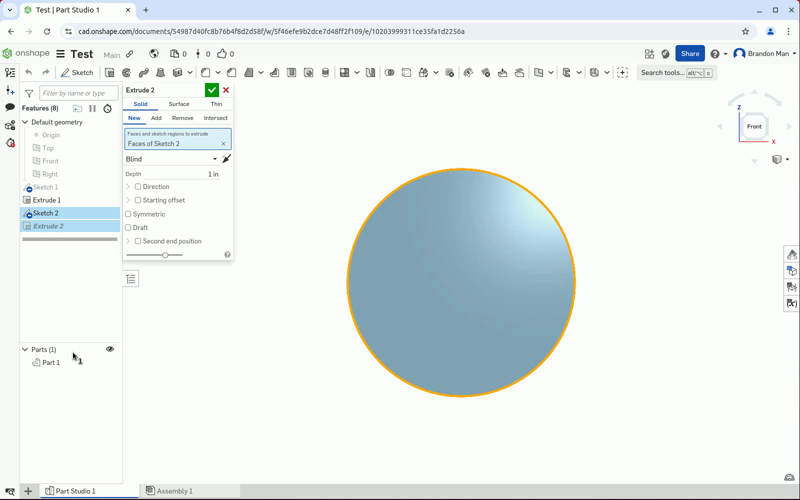
mouse_move(143, 106)
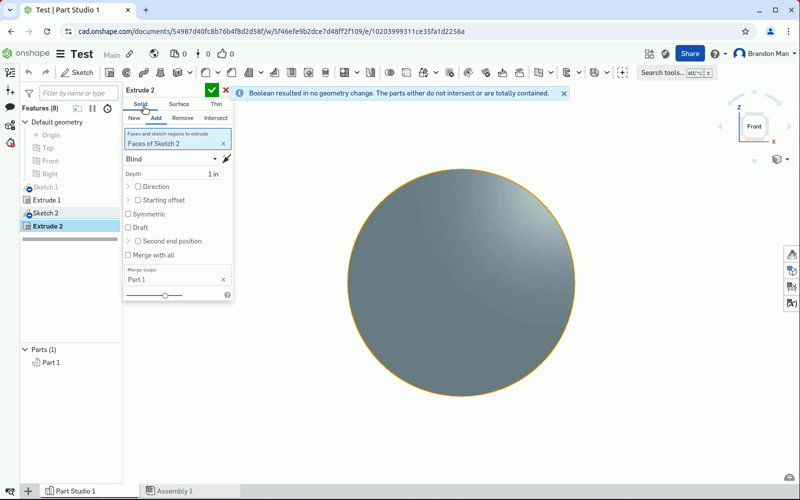
click(143, 106)
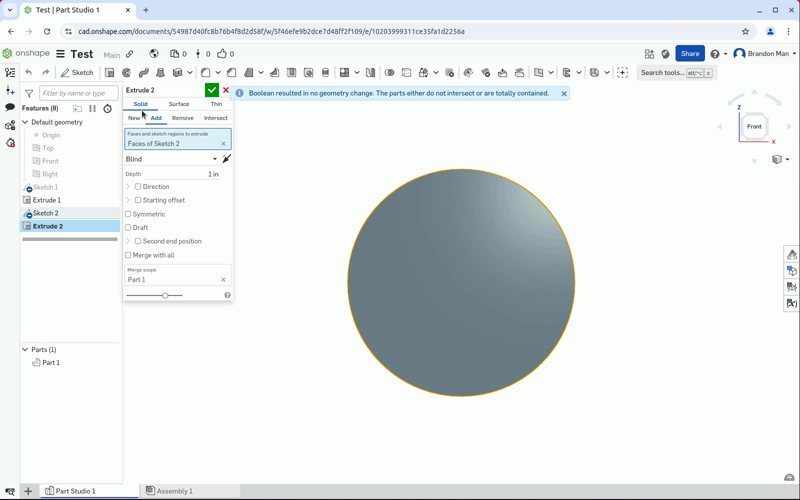
mouse_move(137, 120)
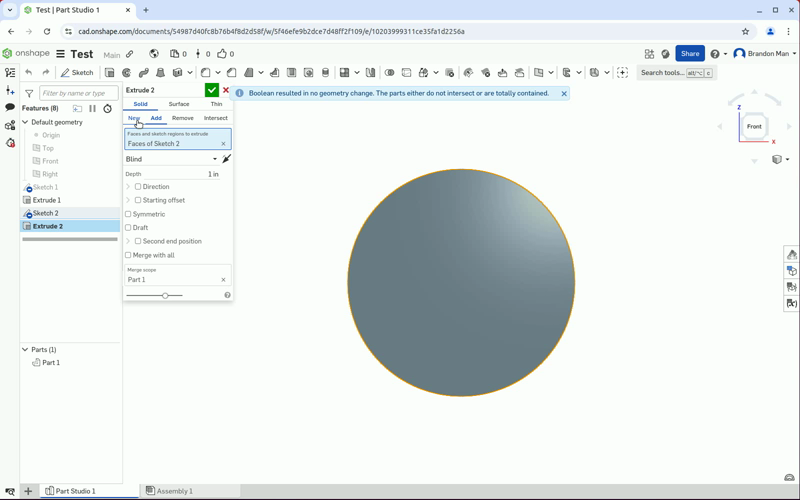
click(137, 120)
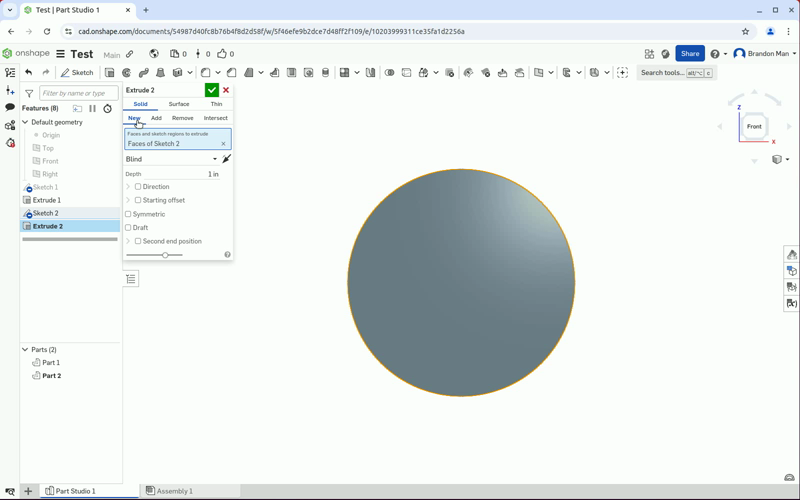
key(tab, 4)
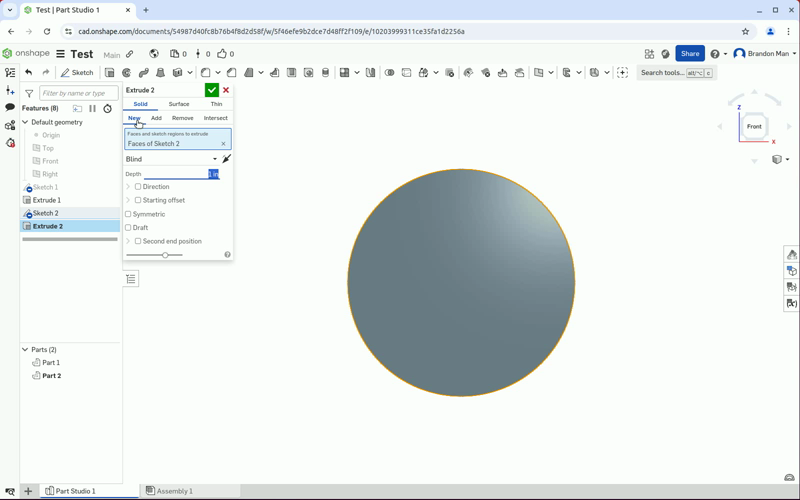
text(17.331)
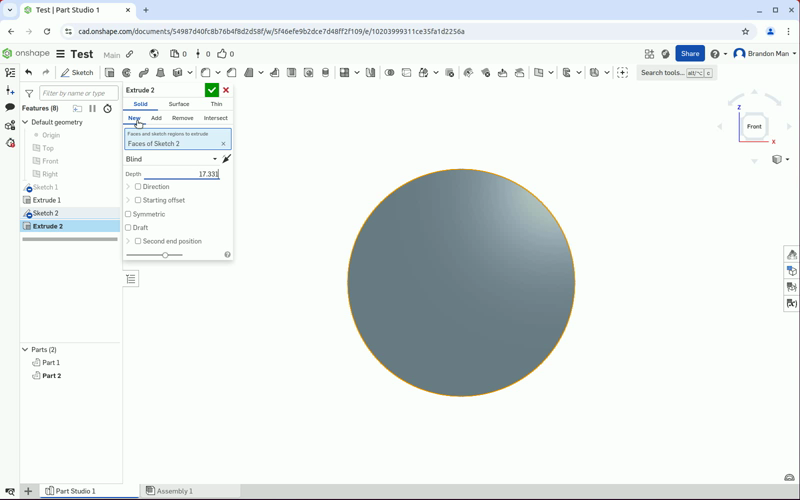
key(enter)
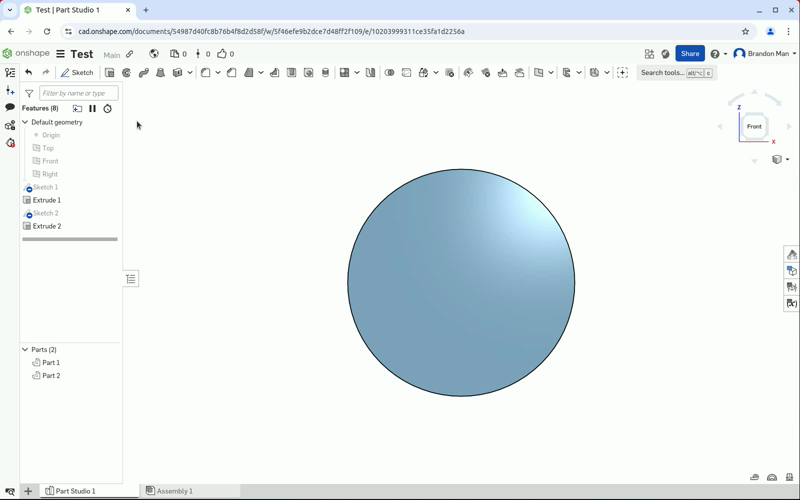
key(shift+h)
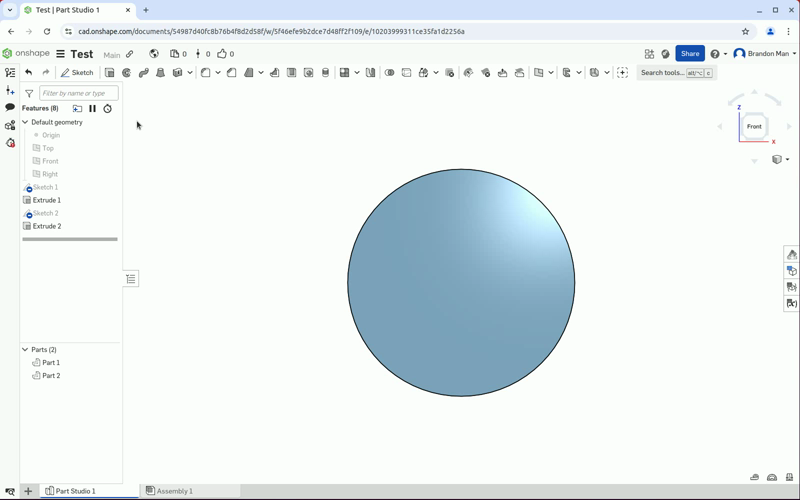
key(shift+h)
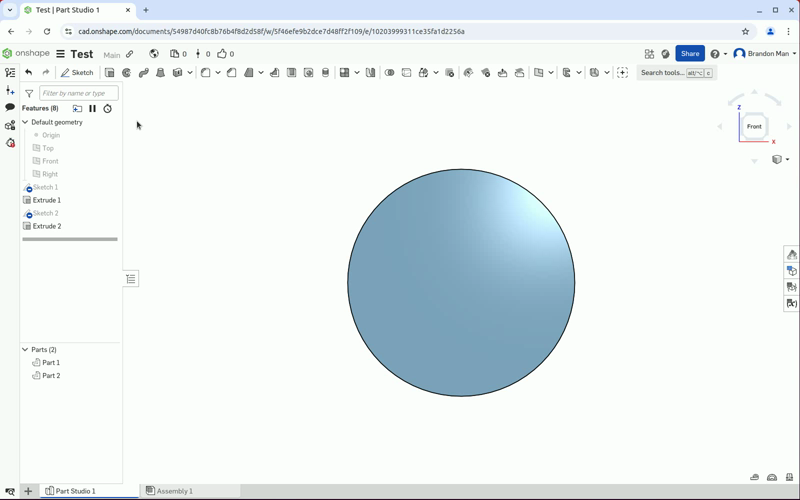
mouse_move(73, 189)
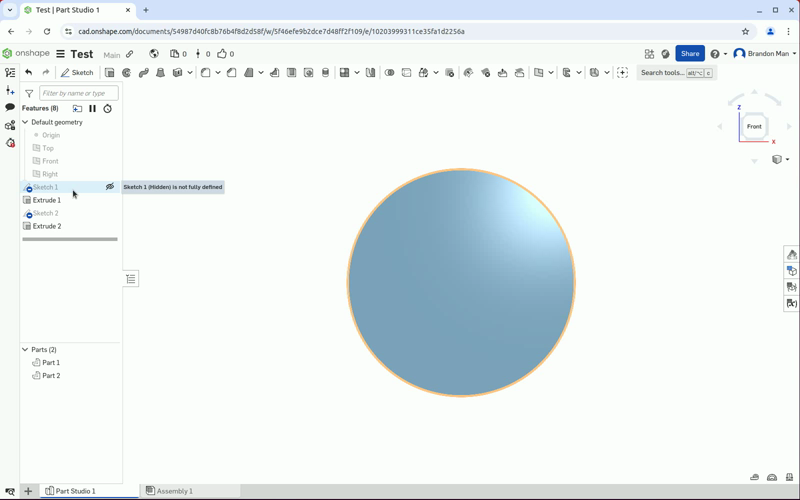
click(73, 189)
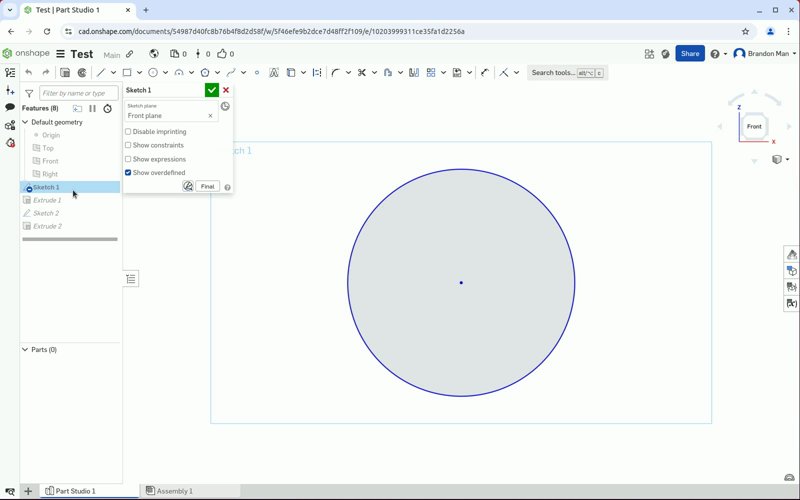
mouse_move(229, 92)
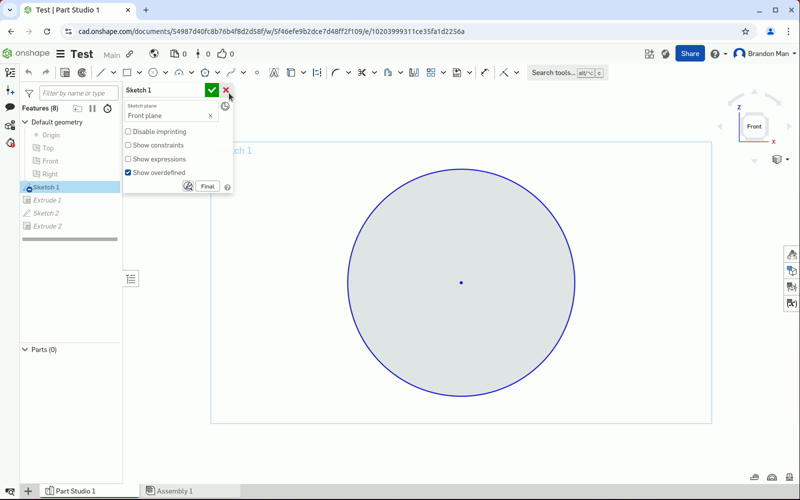
click(229, 92)
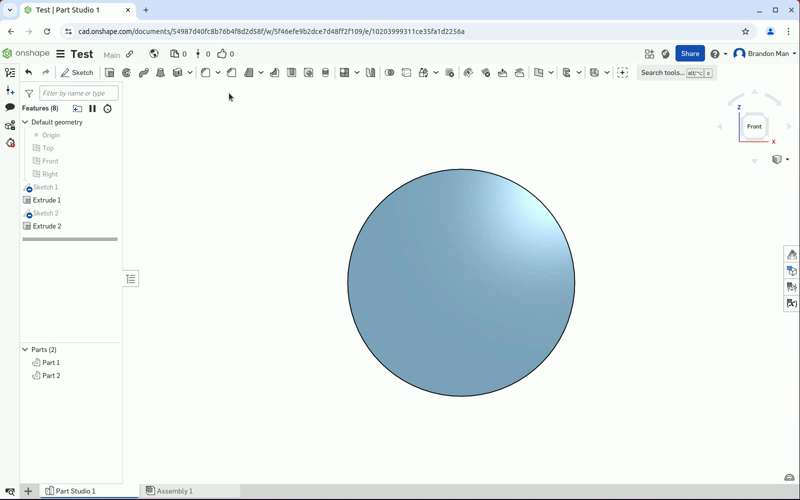
mouse_move(541, 75)
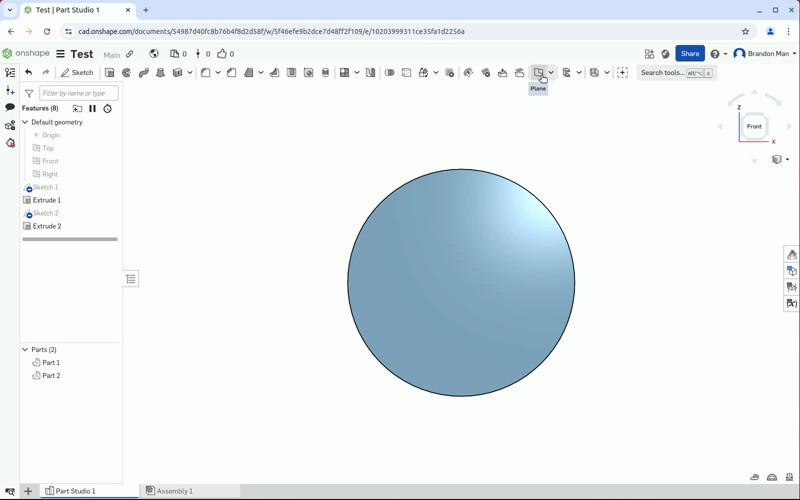
click(541, 75)
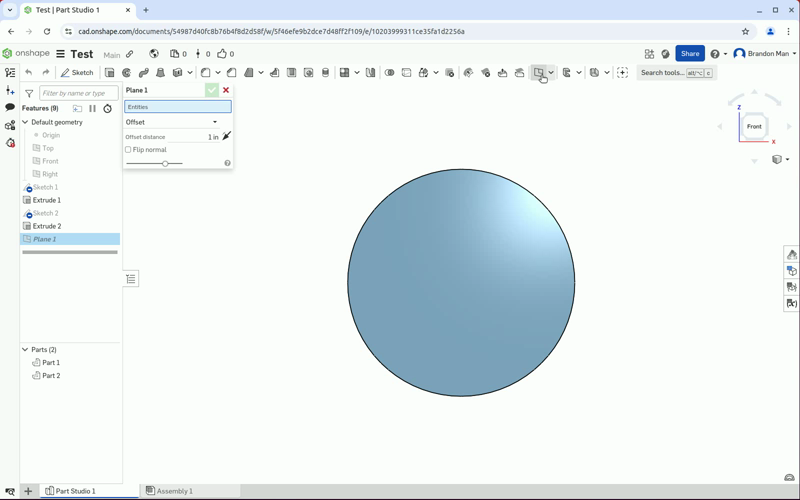
mouse_move(73, 163)
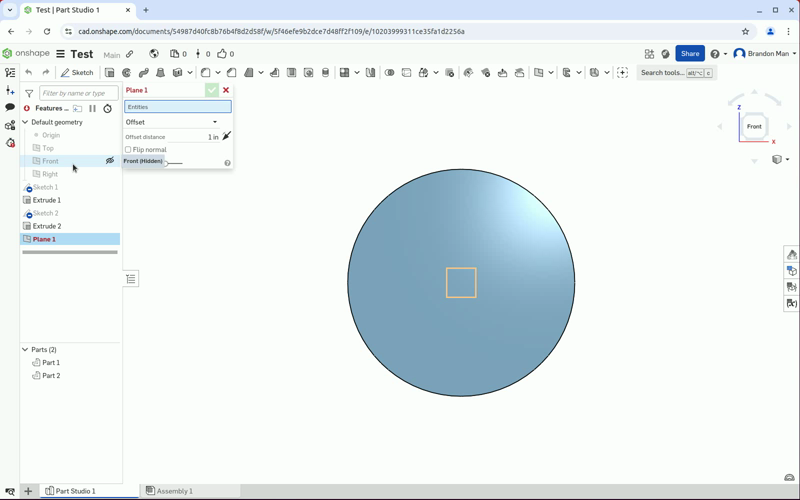
click(73, 163)
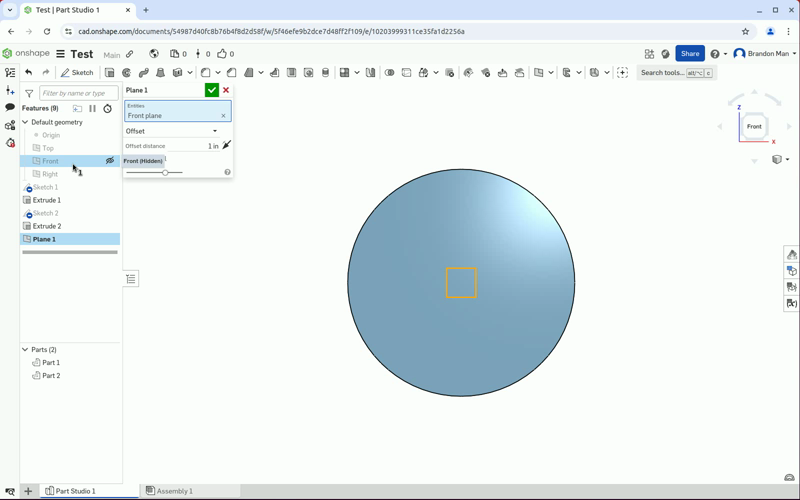
key(tab, 2)
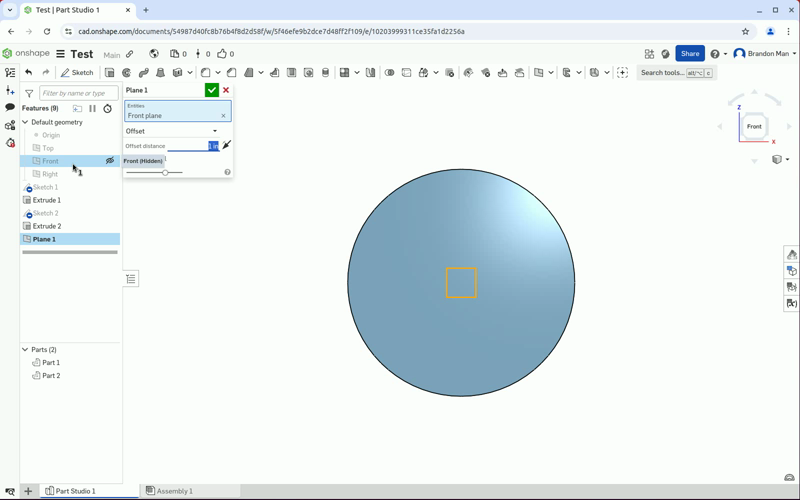
text(17.316)
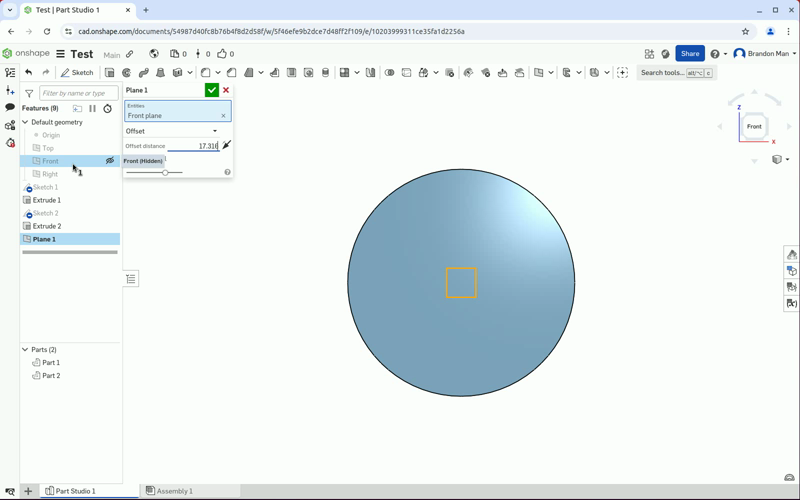
key(enter, 2)
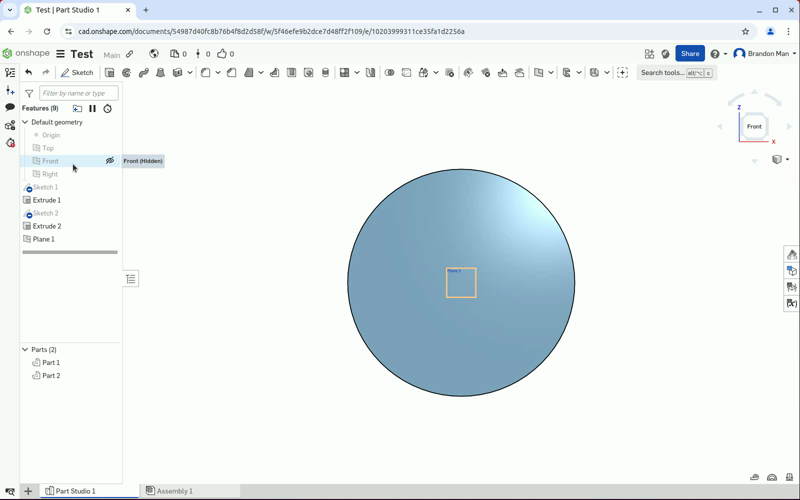
key(shift+s)
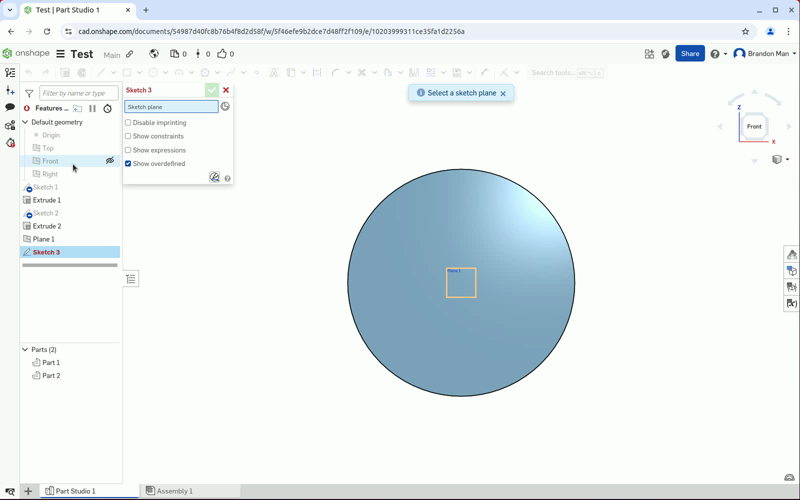
mouse_move(73, 241)
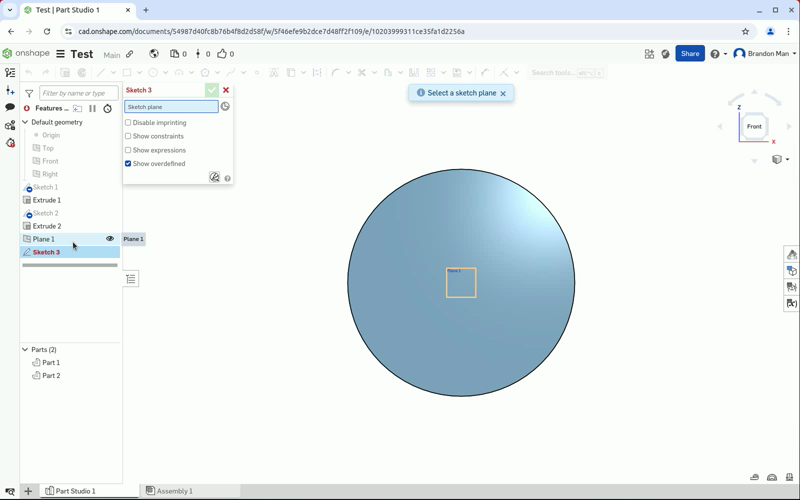
click(73, 241)
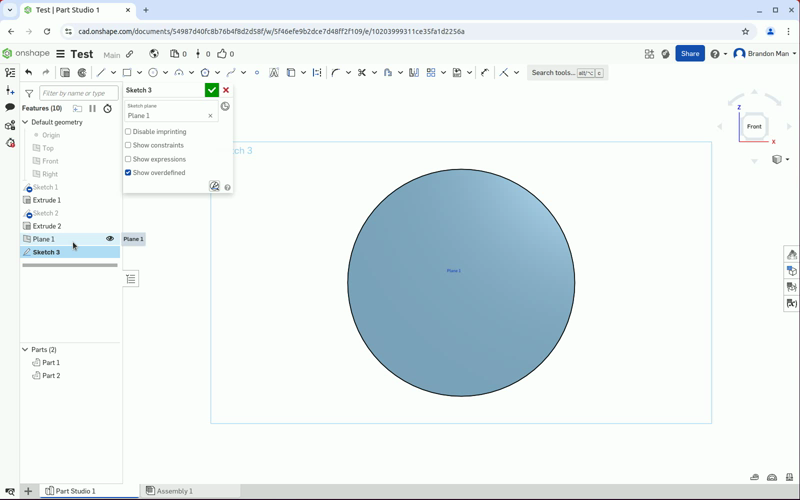
mouse_move(73, 352)
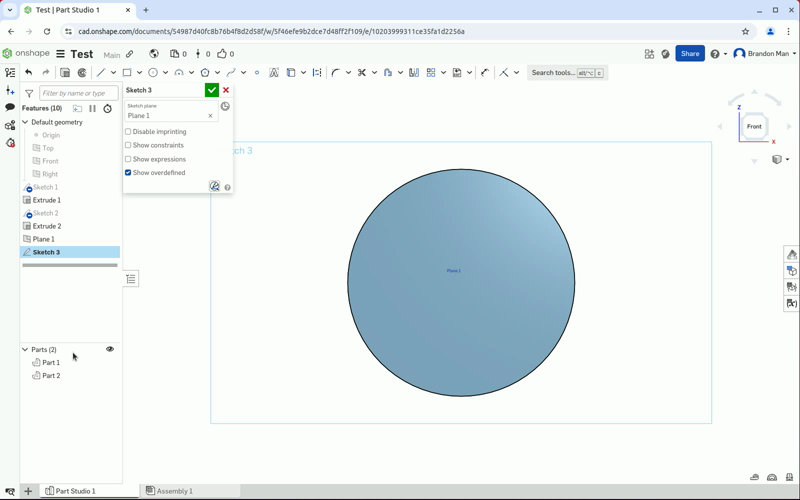
key(y)
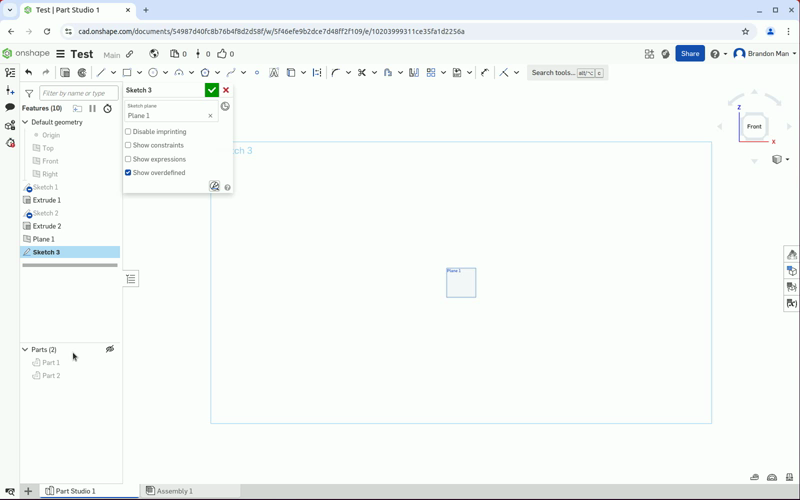
key(l)
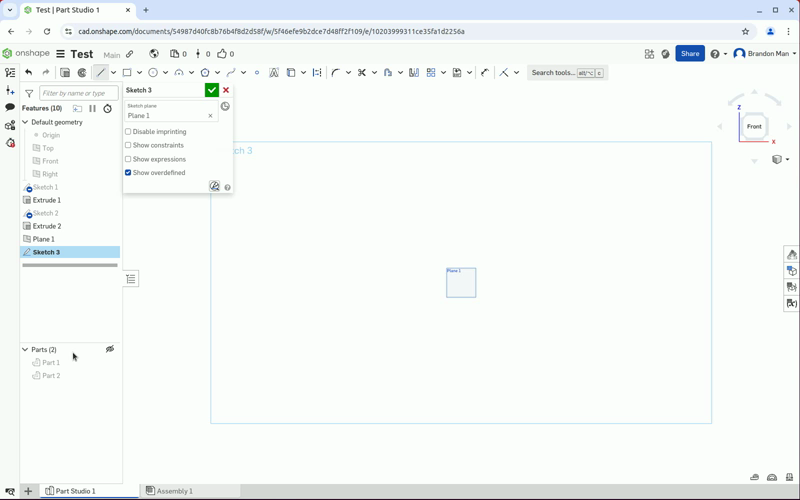
key_down(shift)
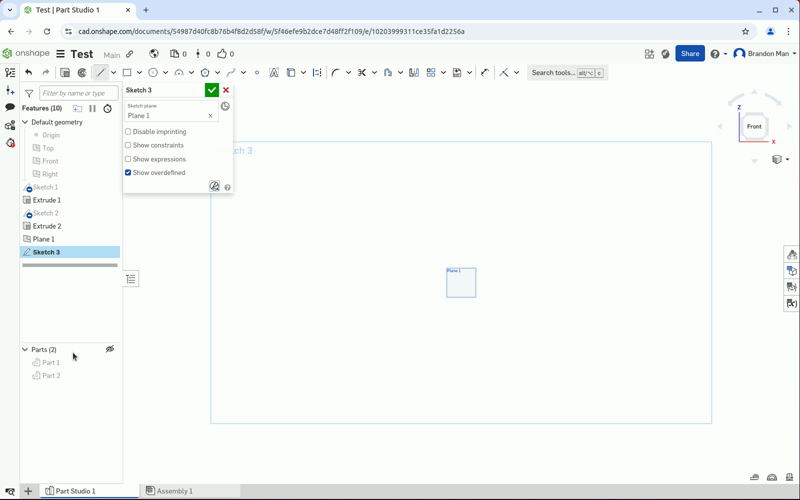
mouse_move(318, 170)
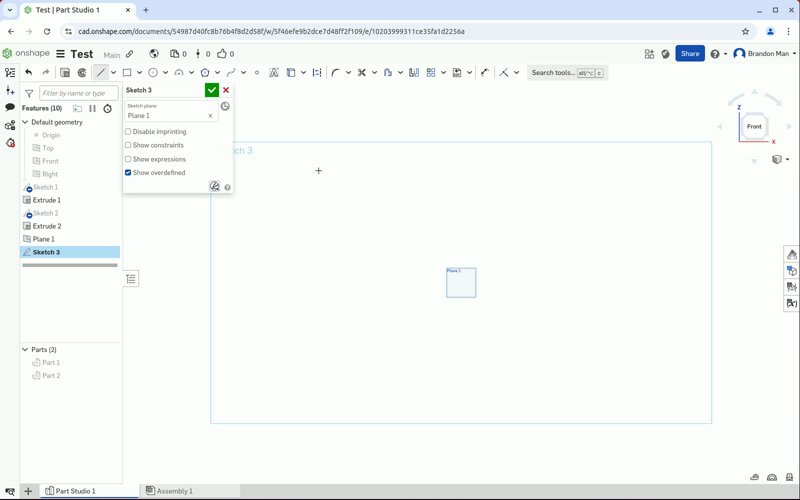
click(318, 170)
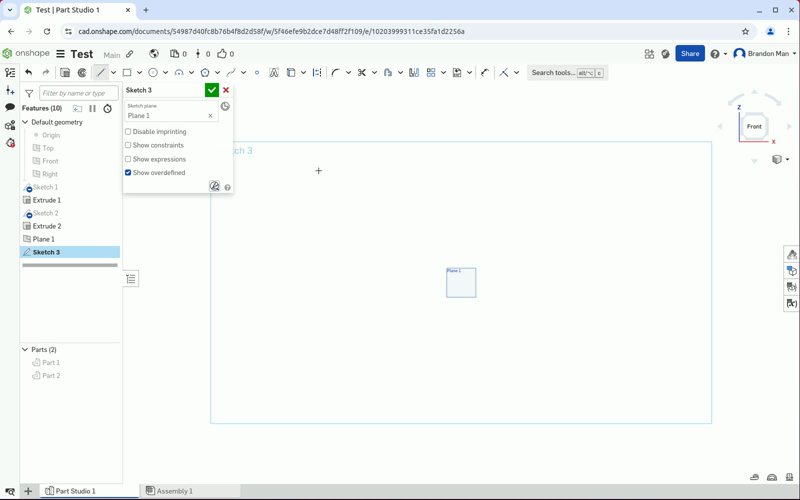
key_up(shift)
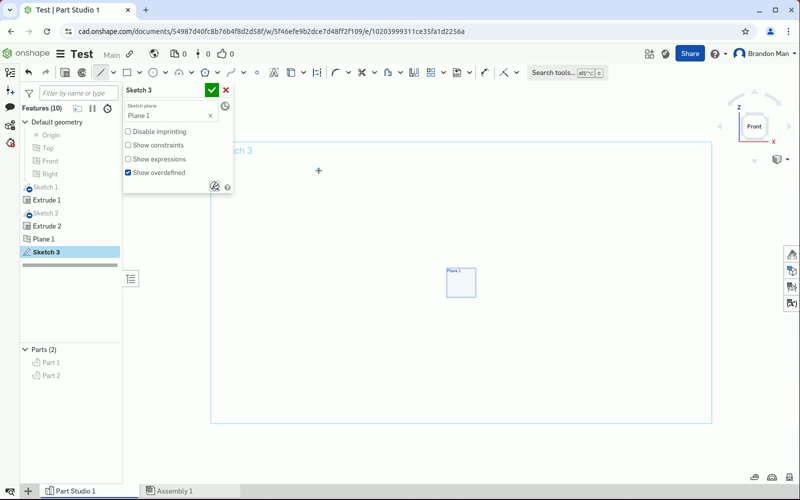
key_down(shift)
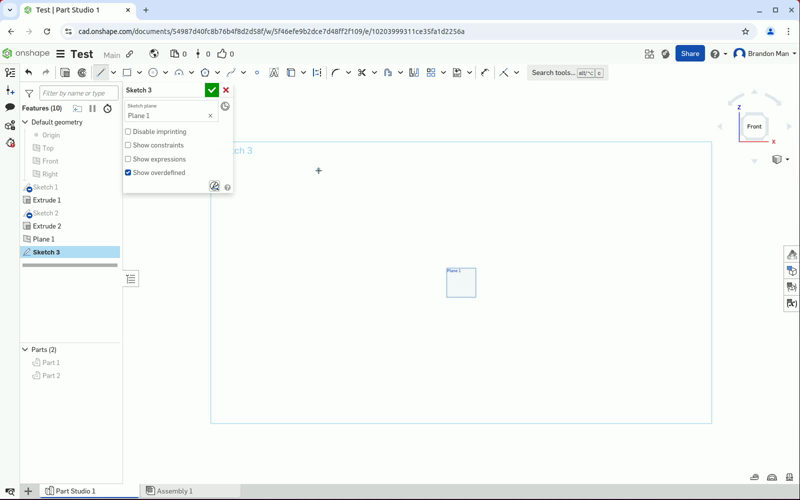
mouse_move(390, 170)
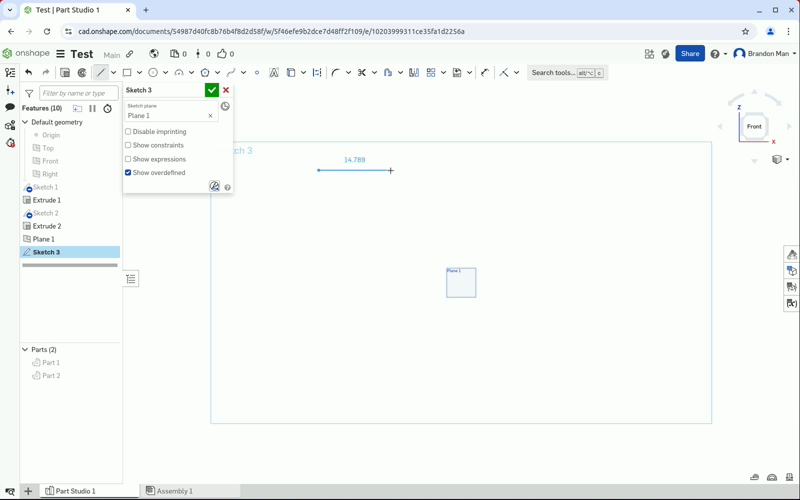
click(390, 170)
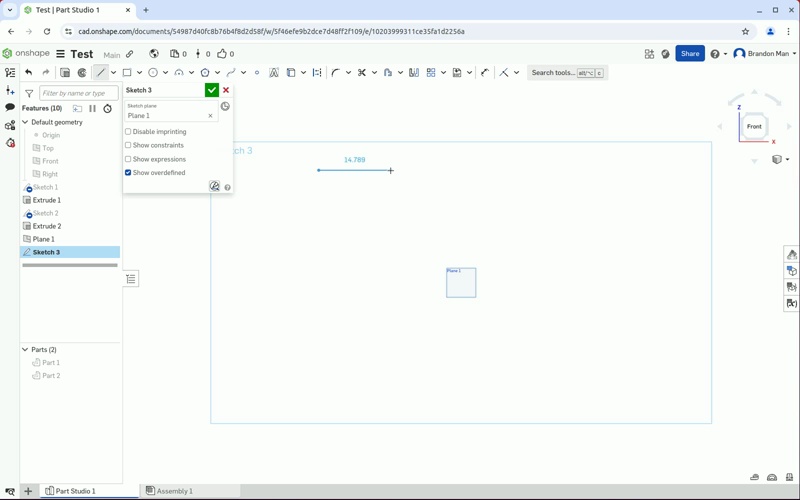
key_up(shift)
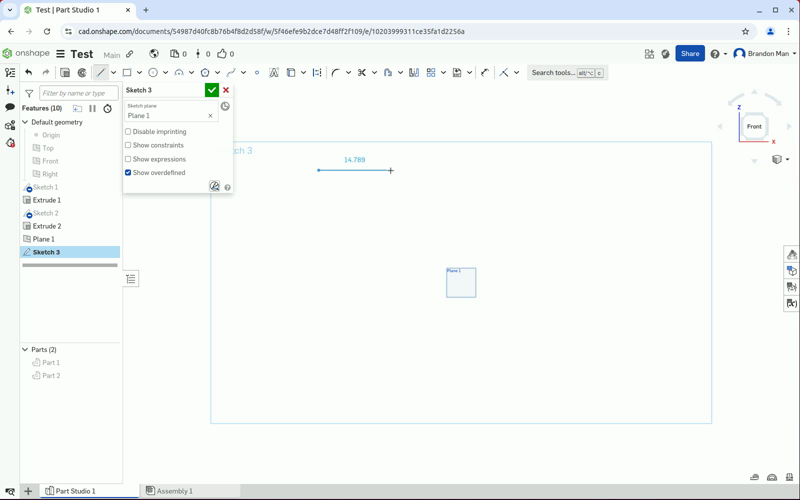
key_down(shift)
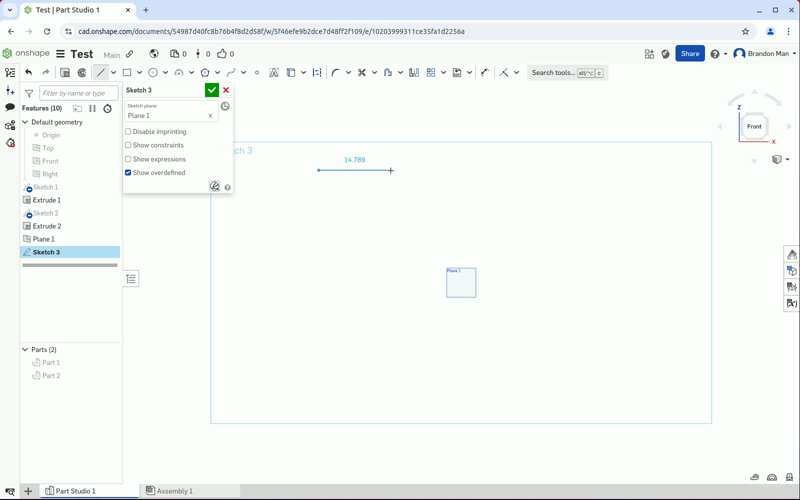
mouse_move(420, 170)
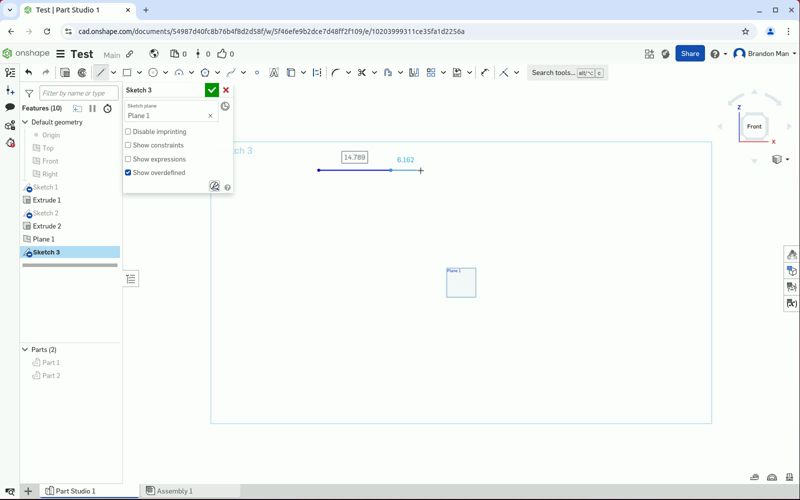
mouse_move(390, 114)
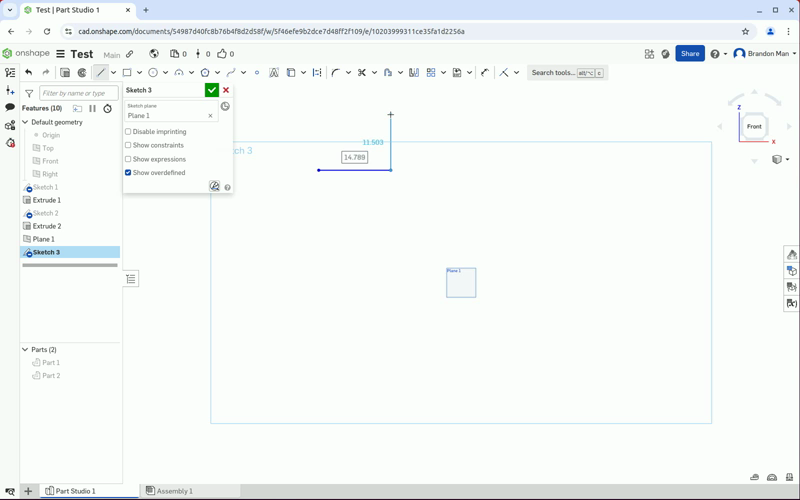
click(390, 114)
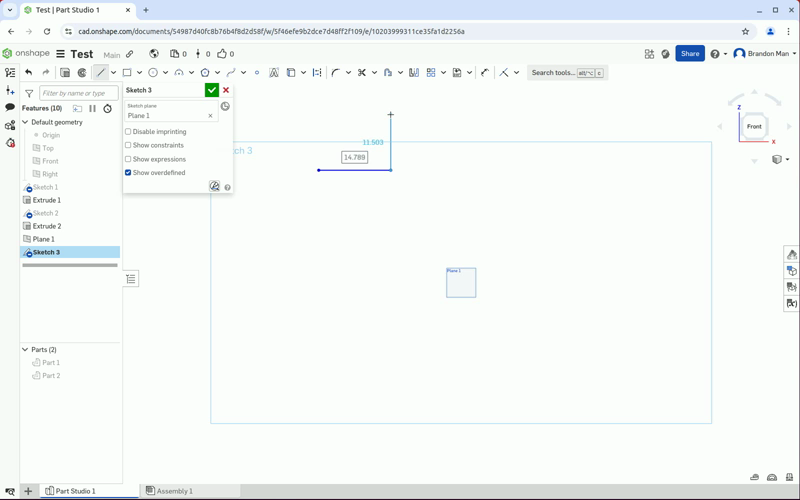
key_up(shift)
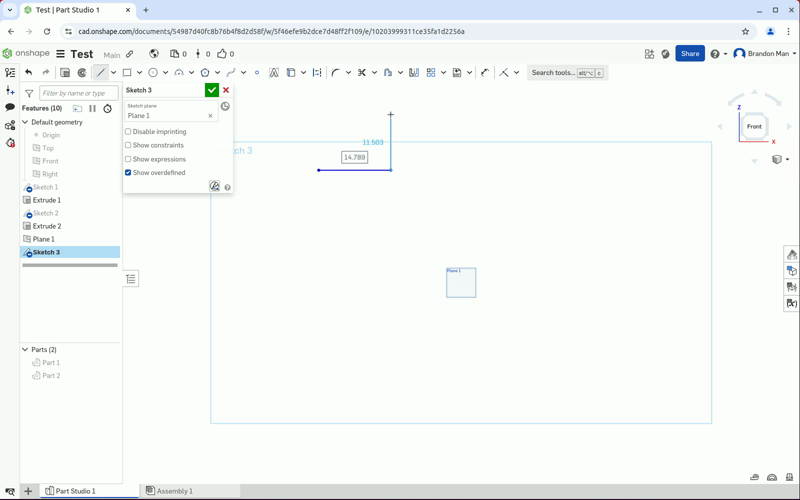
key_down(shift)
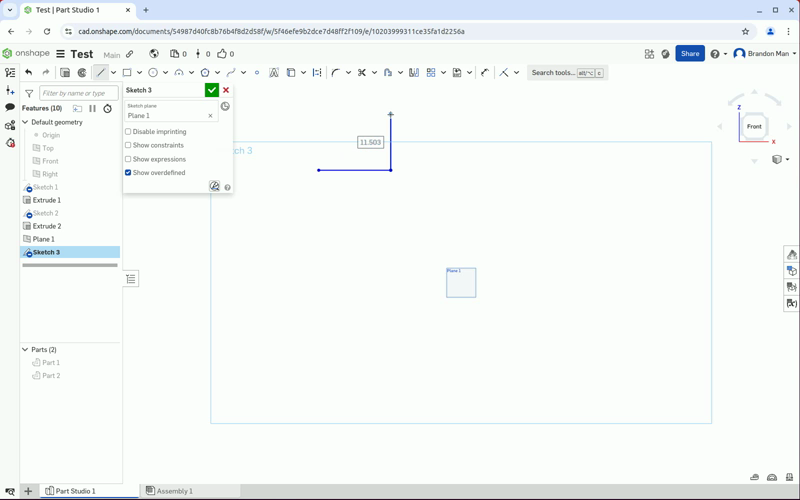
mouse_move(318, 114)
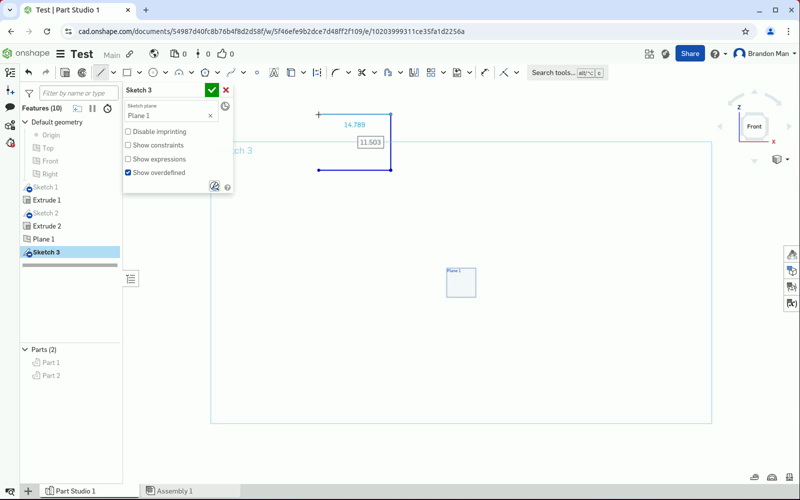
click(318, 114)
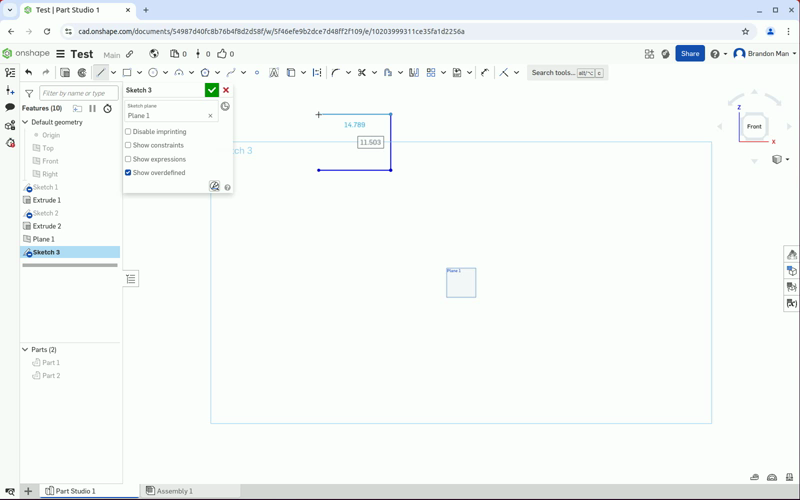
key_up(shift)
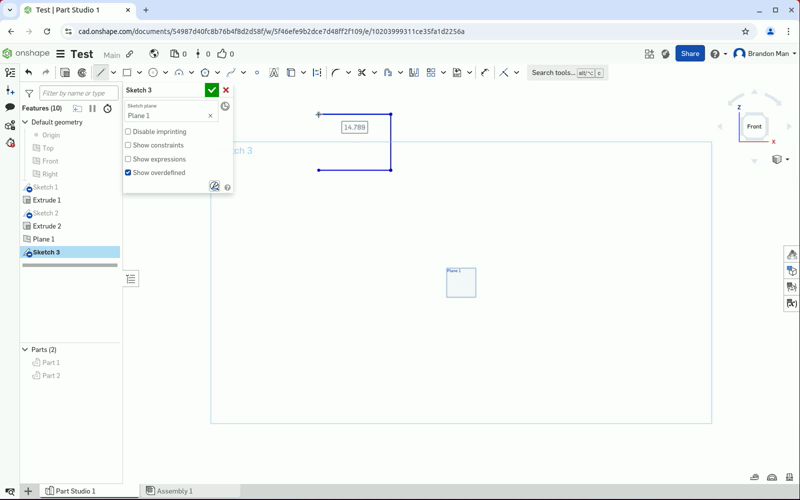
mouse_move(348, 114)
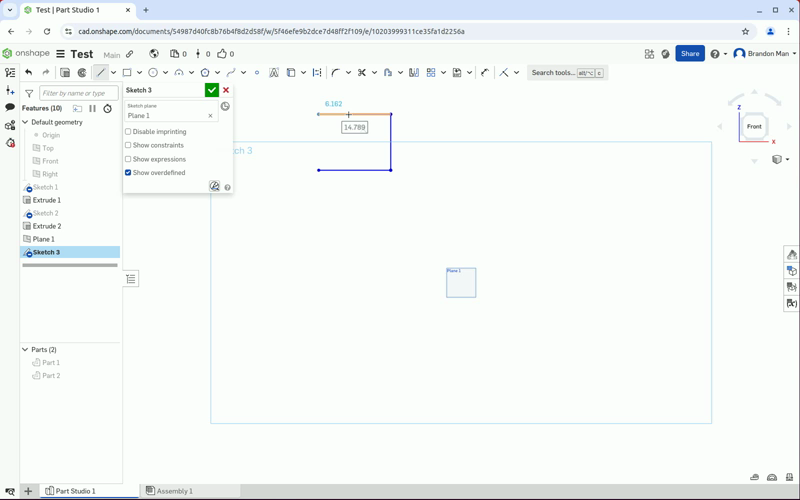
key_down(shift)
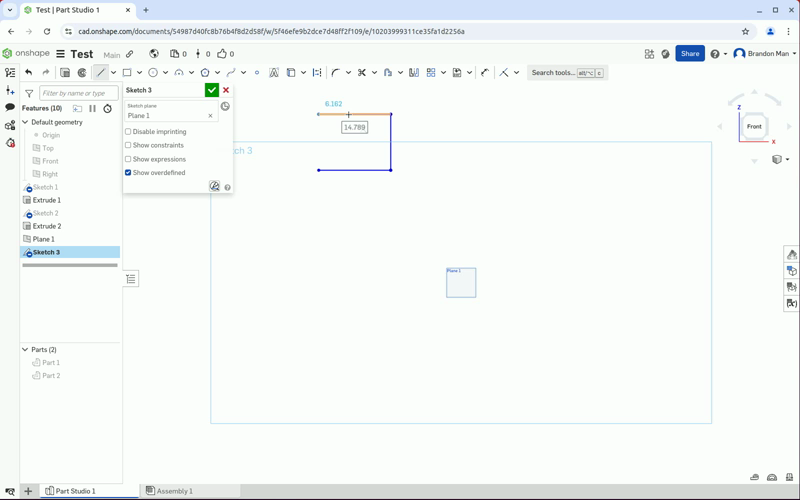
mouse_move(318, 170)
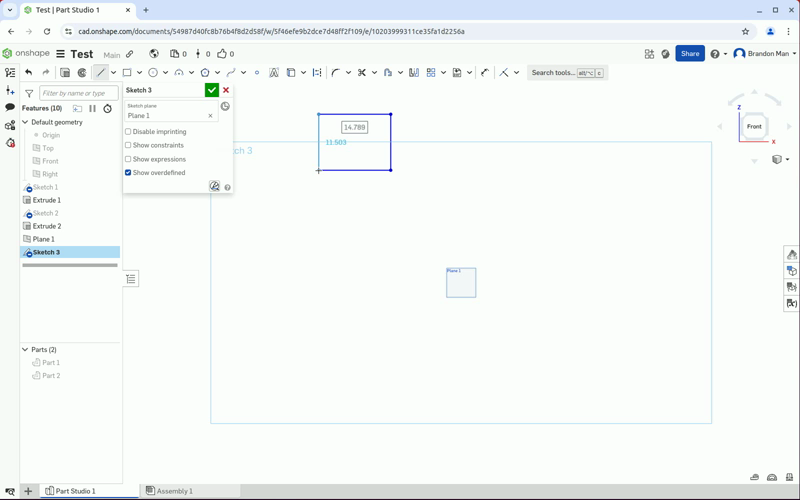
key_up(shift)
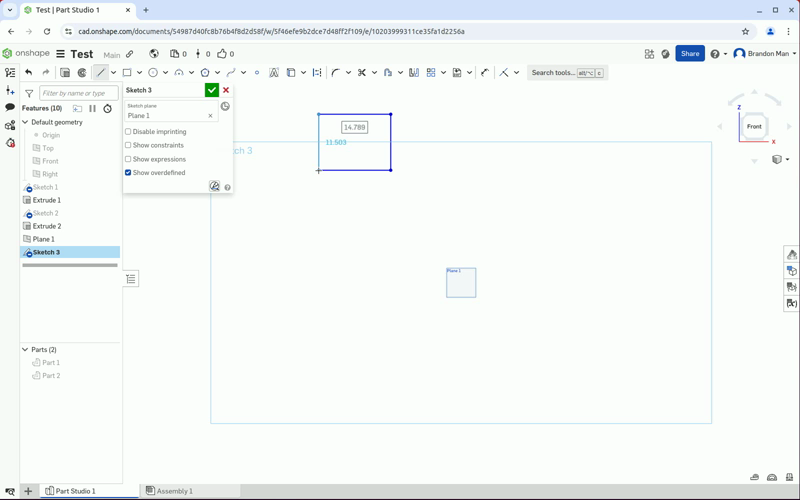
click(318, 170)
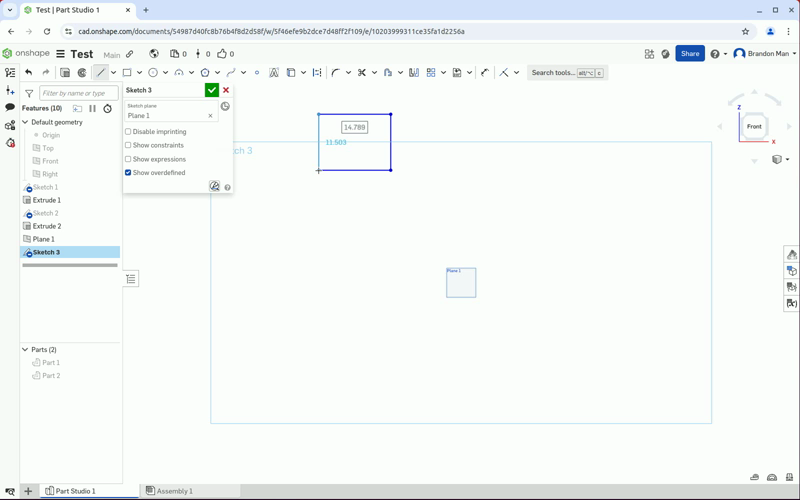
key(esc)
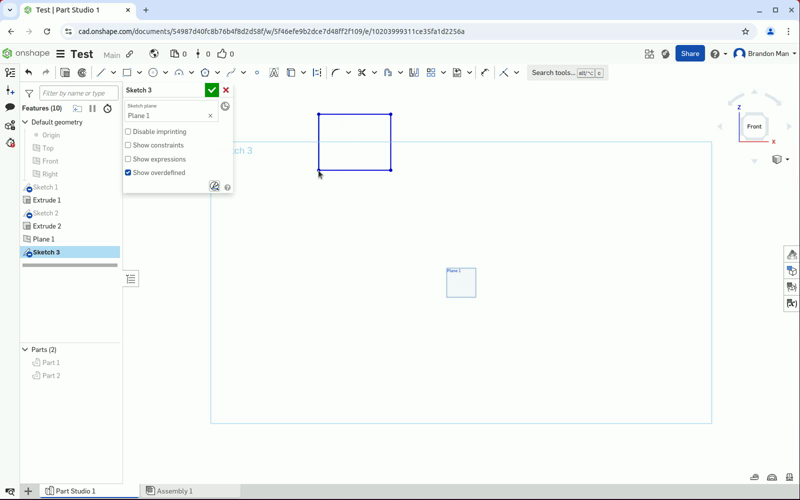
mouse_move(323, 123)
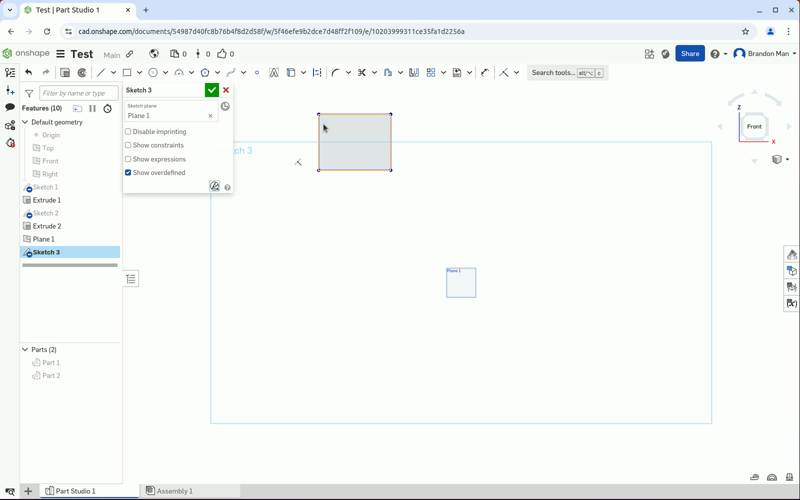
click(323, 123)
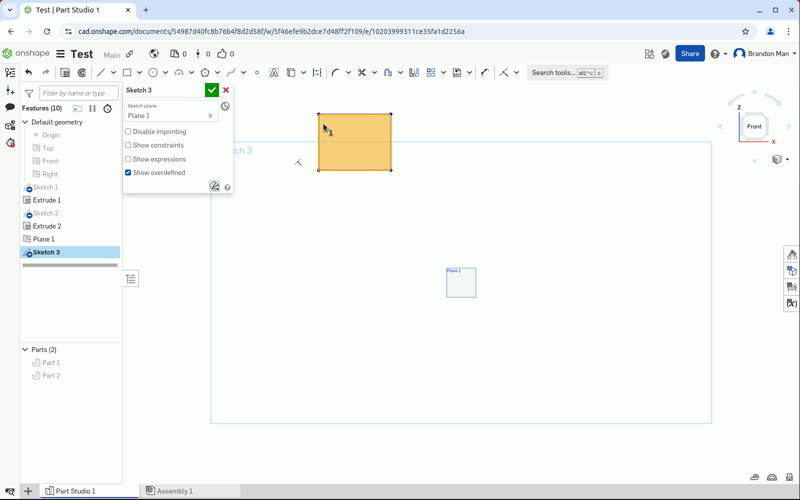
mouse_move(73, 352)
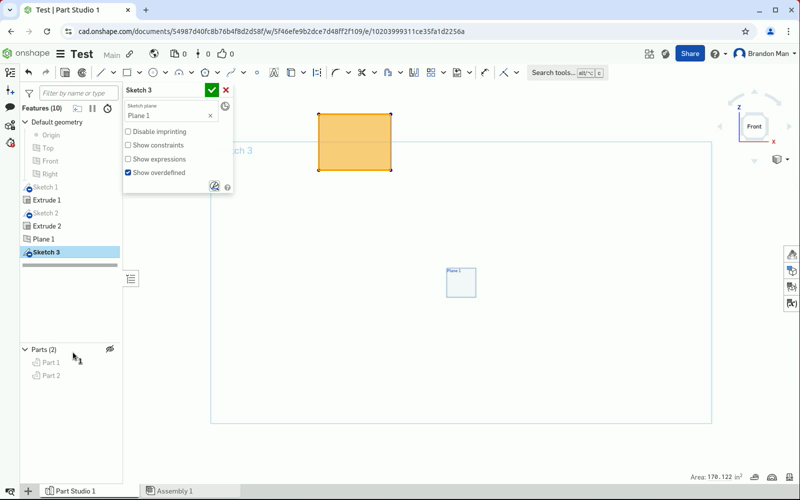
key(shift+y)
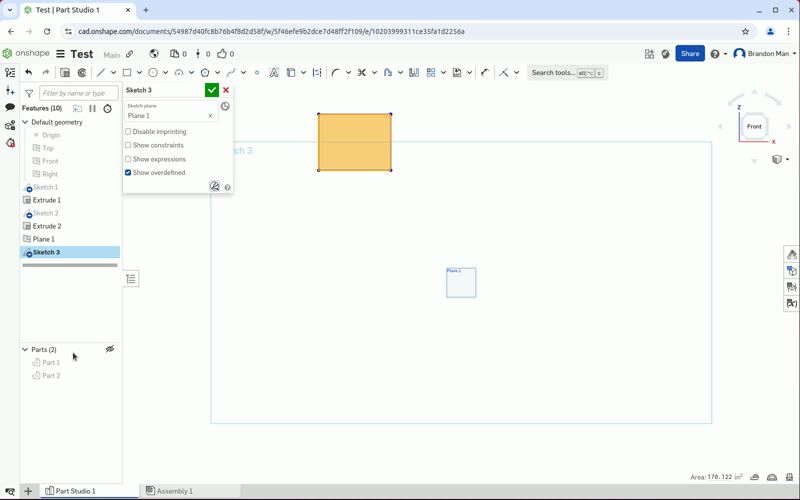
key(shift+e)
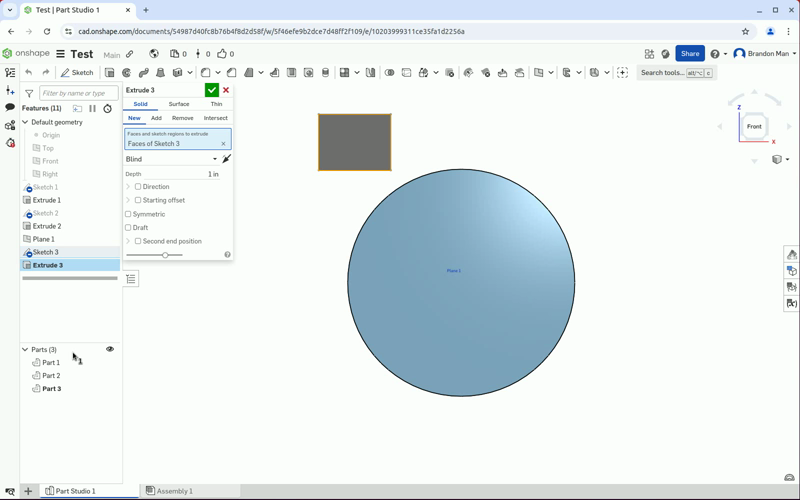
mouse_move(143, 106)
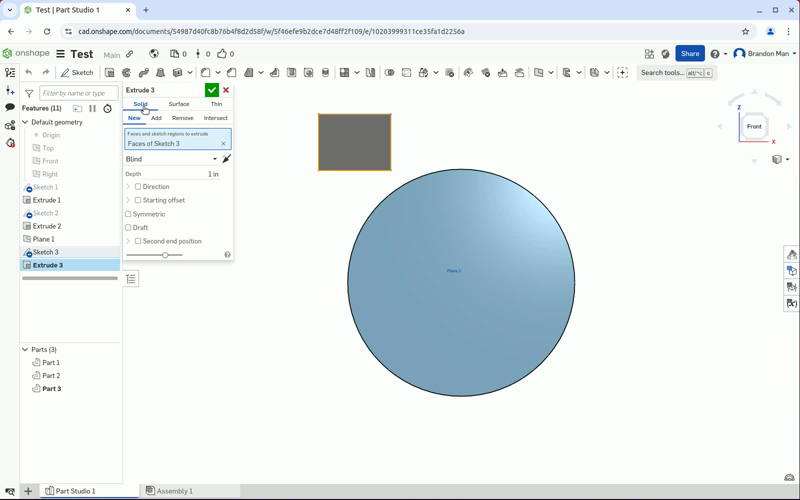
click(143, 106)
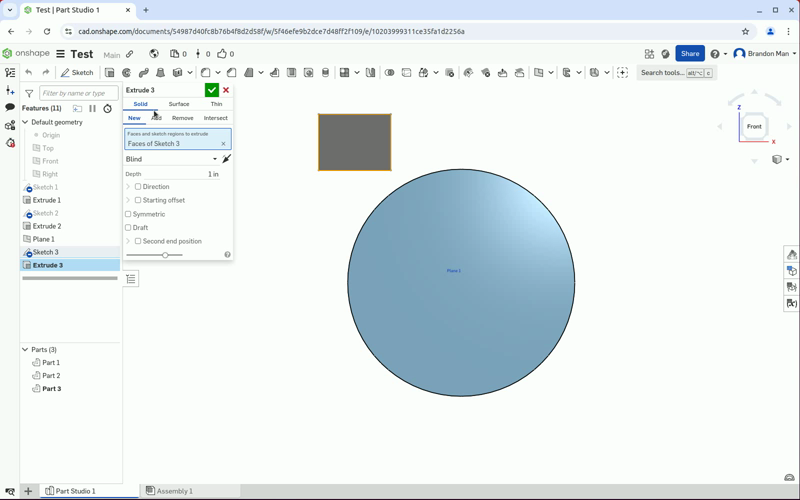
mouse_move(186, 120)
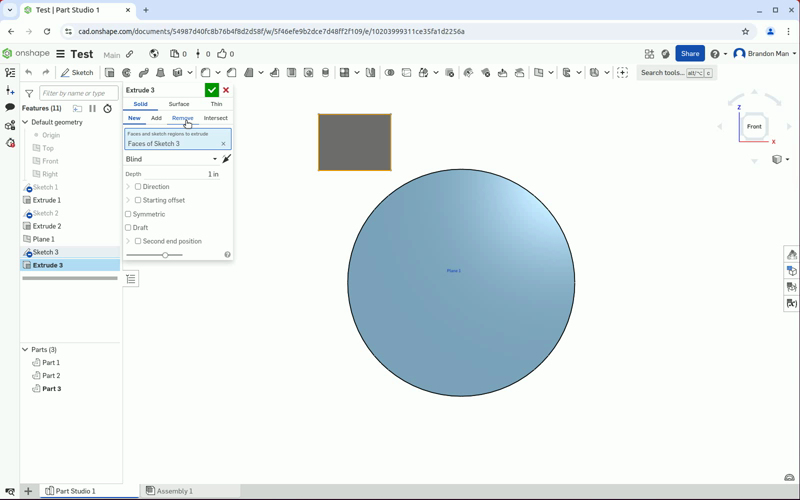
click(186, 120)
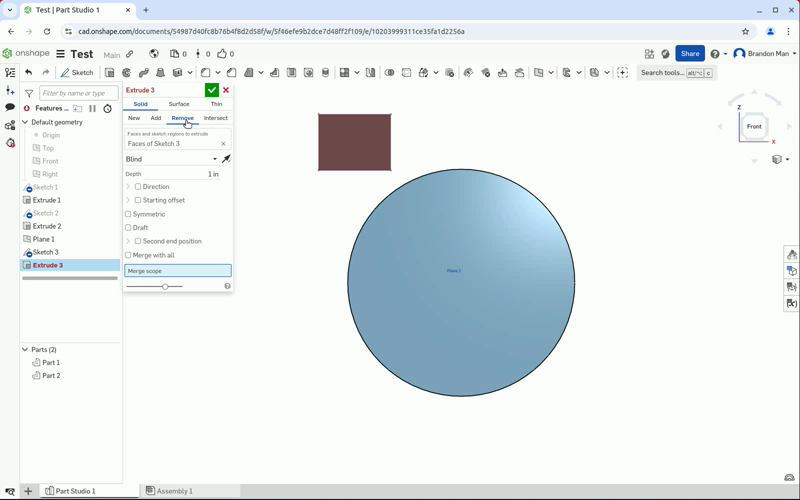
key(tab, 4)
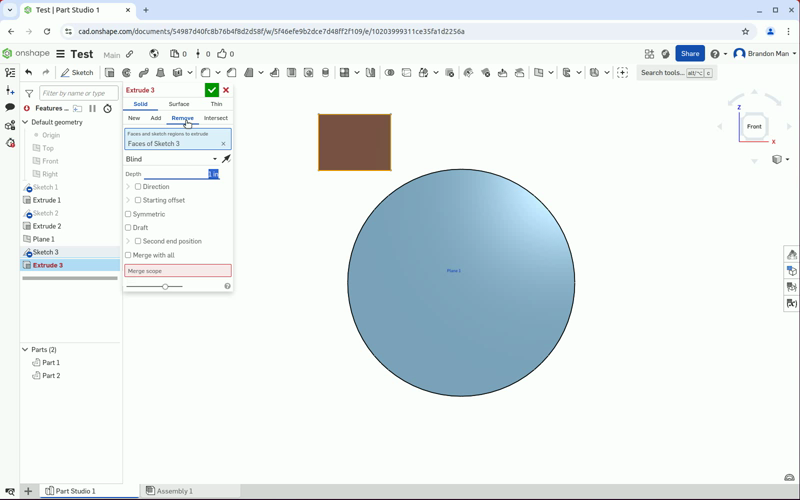
text(17.331)
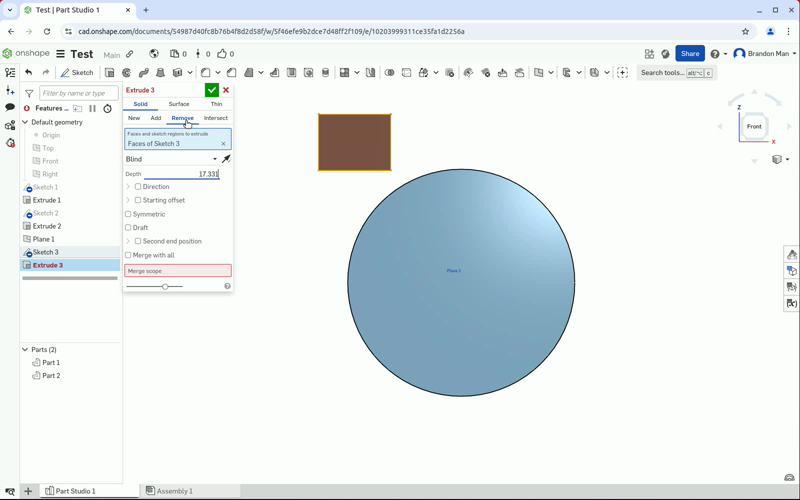
key(tab, 6)
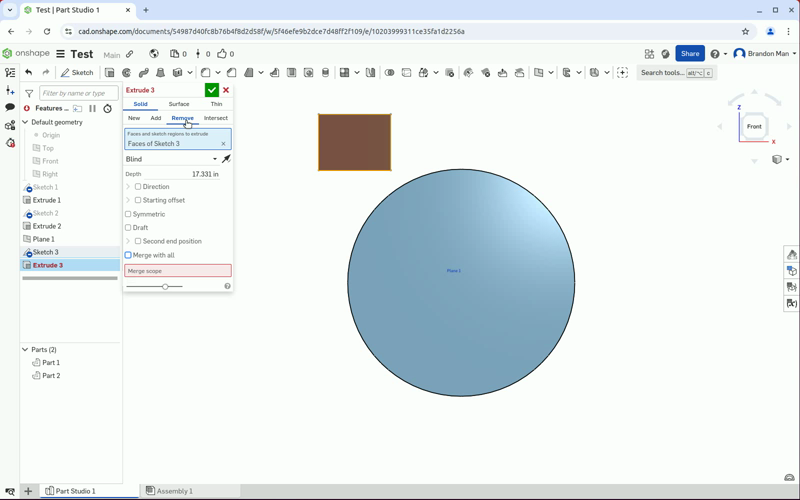
key(space)
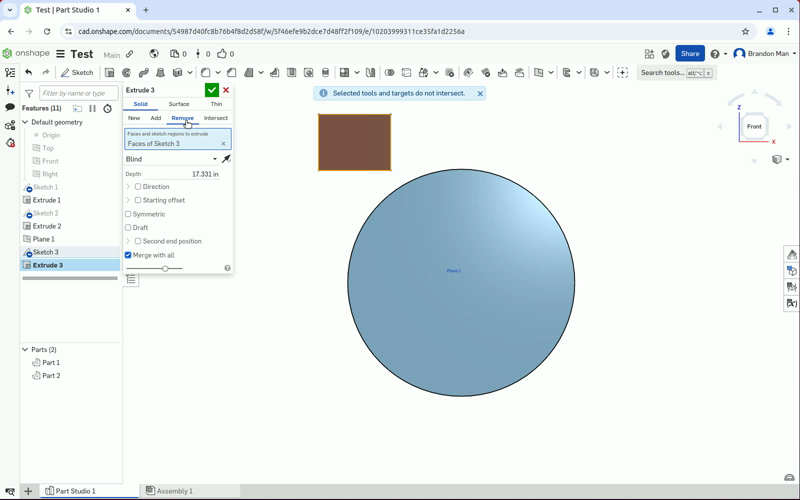
key(enter)
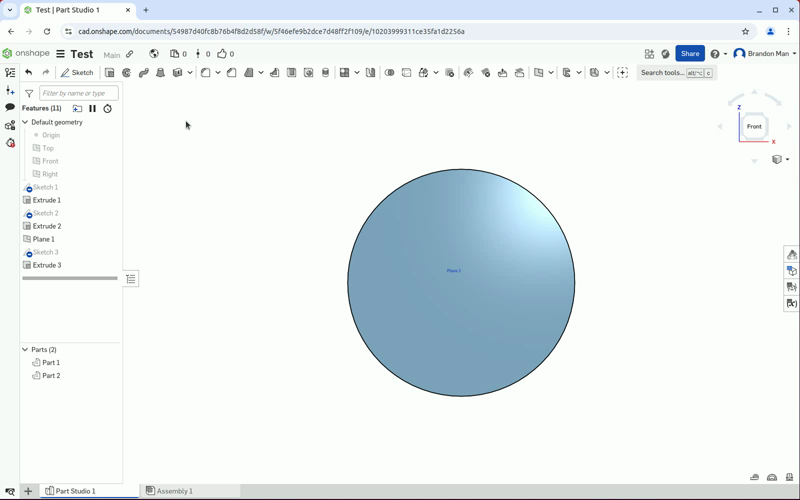
key(shift+h)
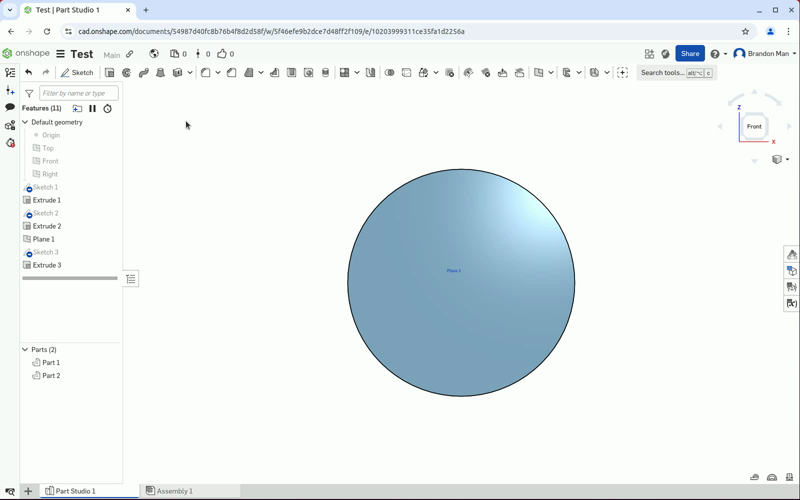
key(shift+h)
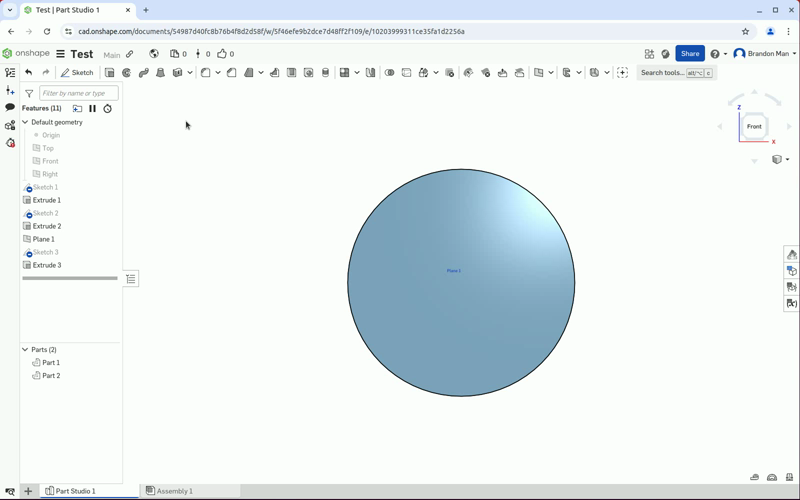
mouse_move(73, 189)
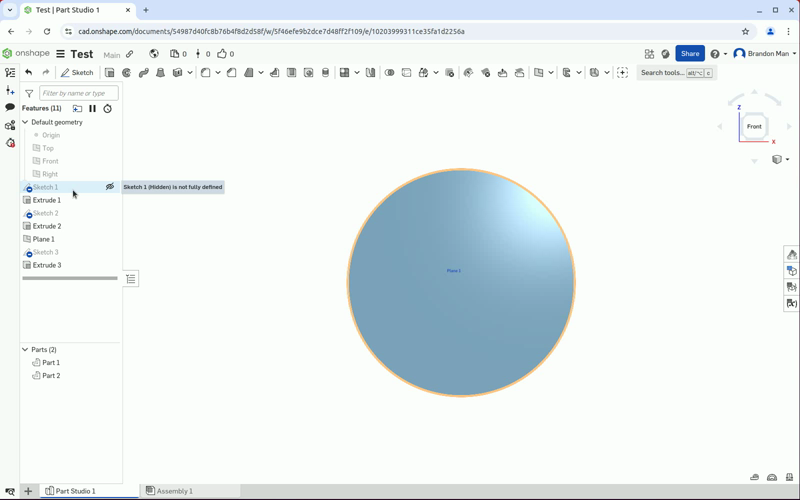
click(73, 189)
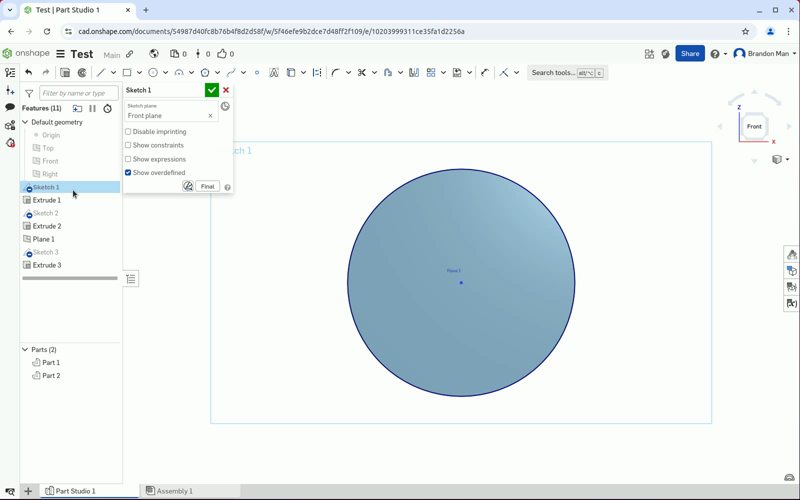
mouse_move(229, 92)
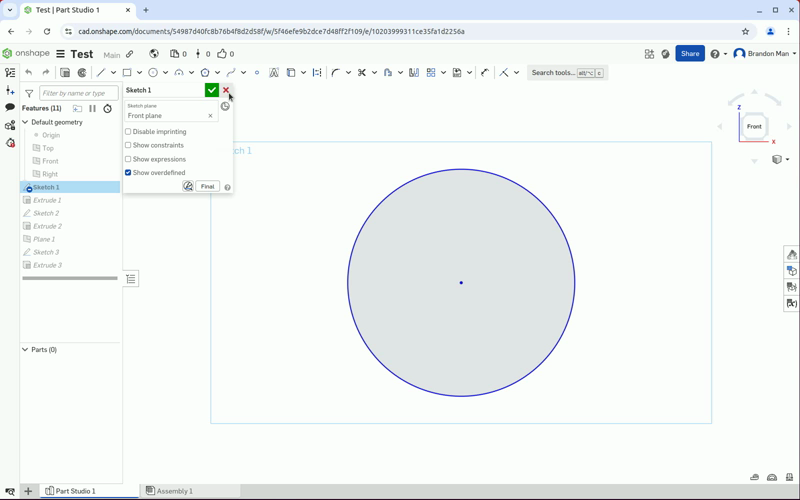
click(229, 92)
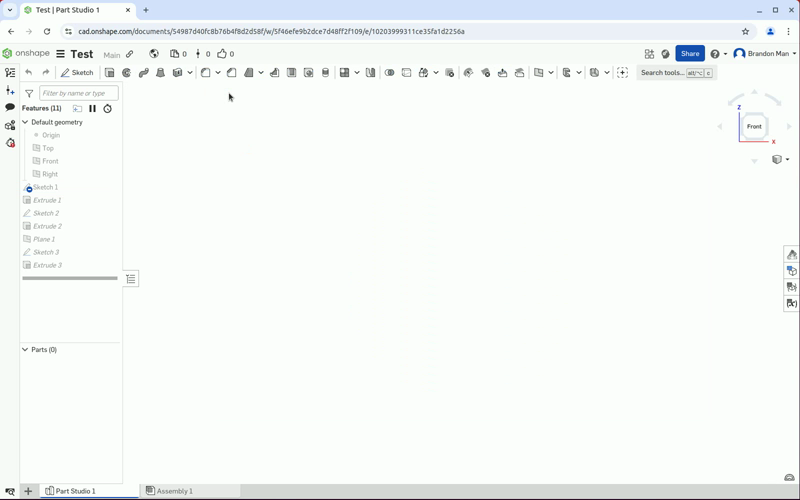
key(shift+s)
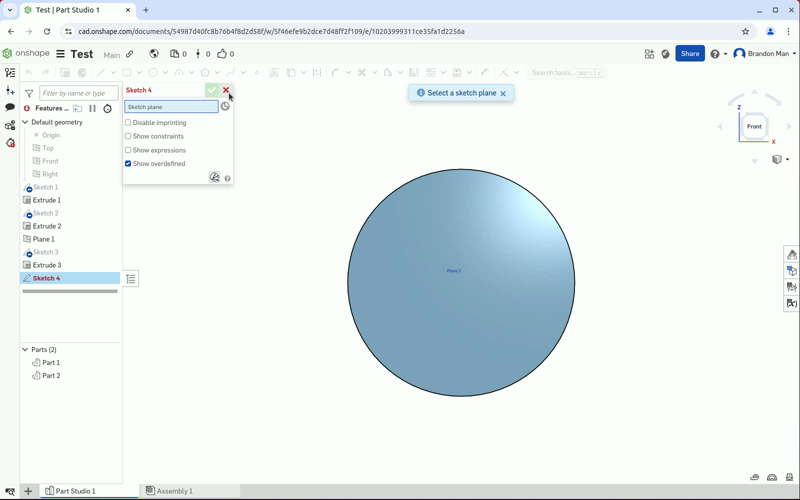
mouse_move(73, 241)
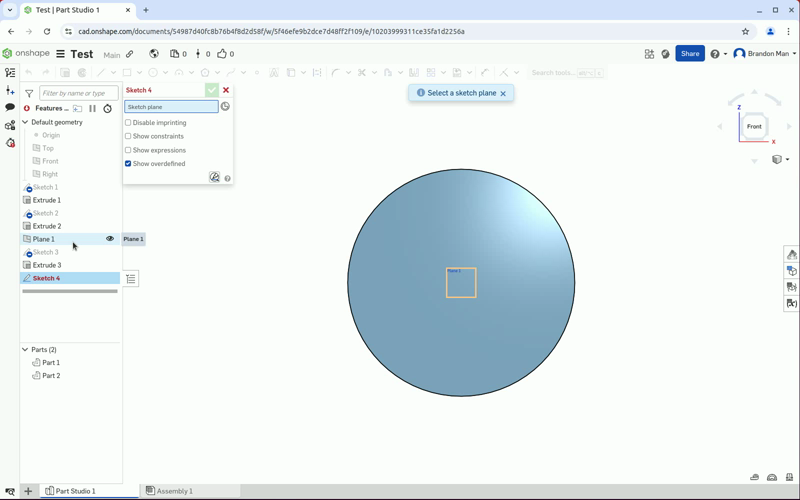
click(73, 241)
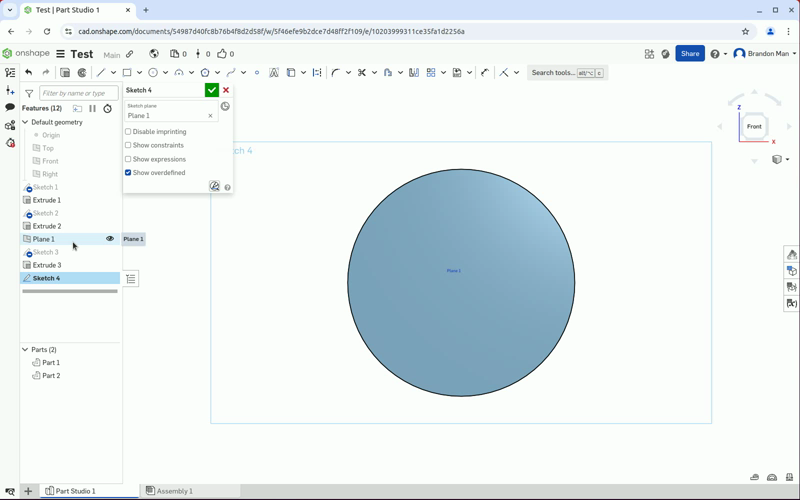
mouse_move(73, 352)
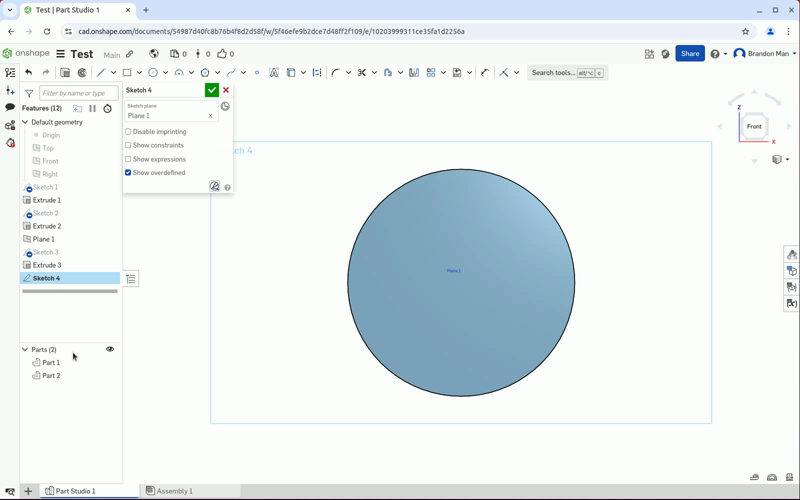
key(y)
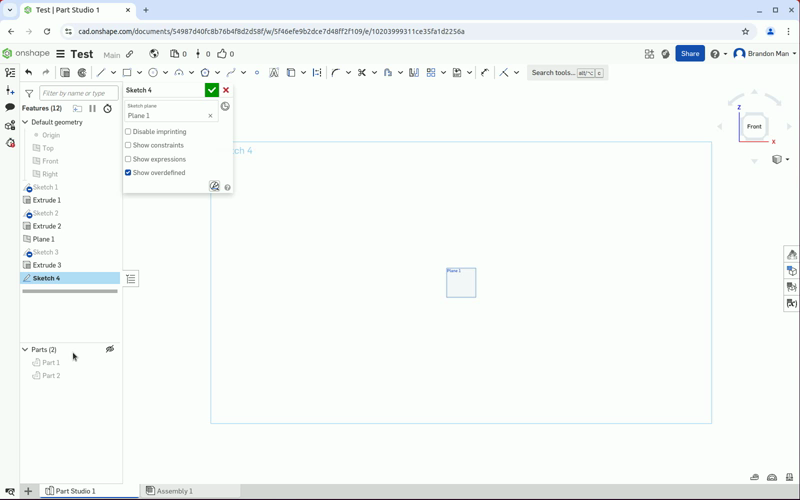
key(l)
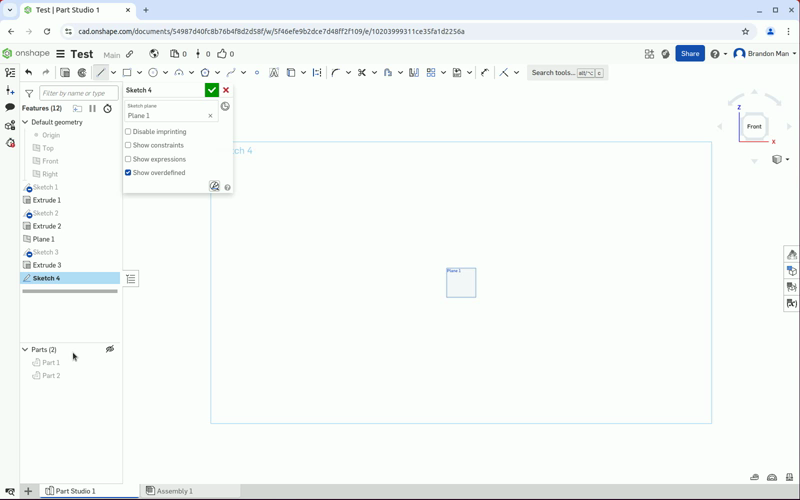
key_down(shift)
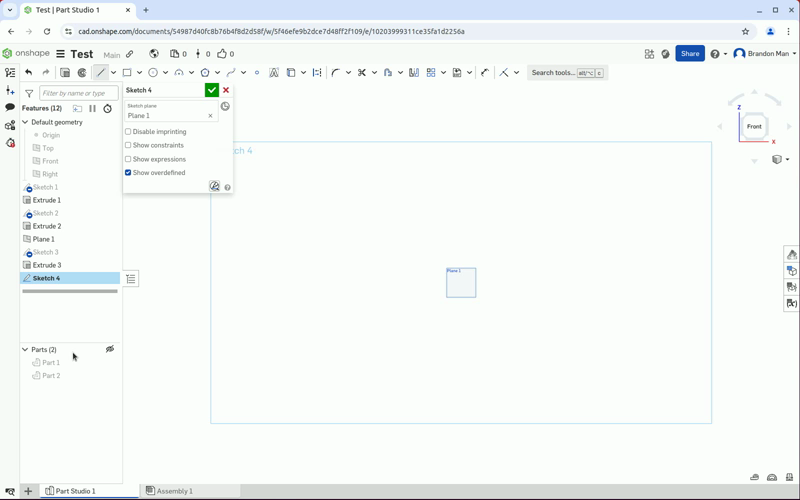
mouse_move(389, 170)
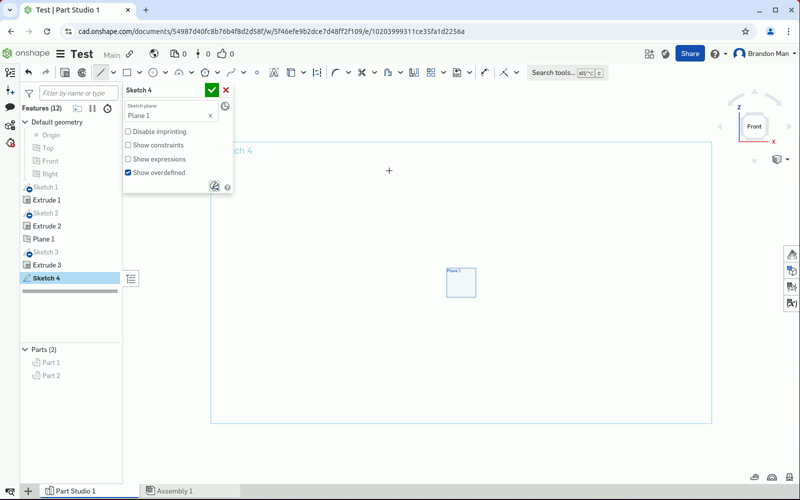
click(389, 170)
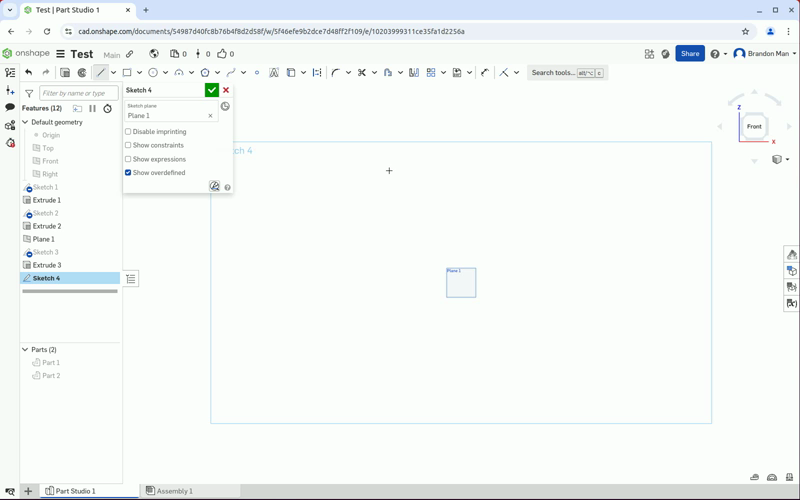
key_up(shift)
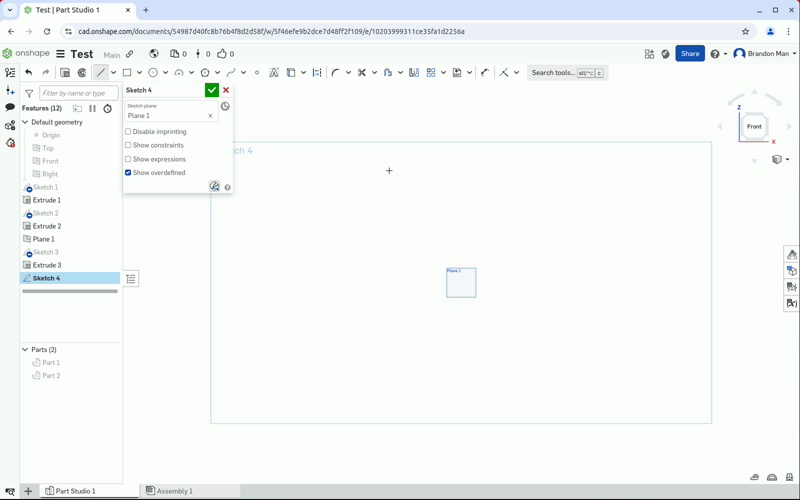
key_down(shift)
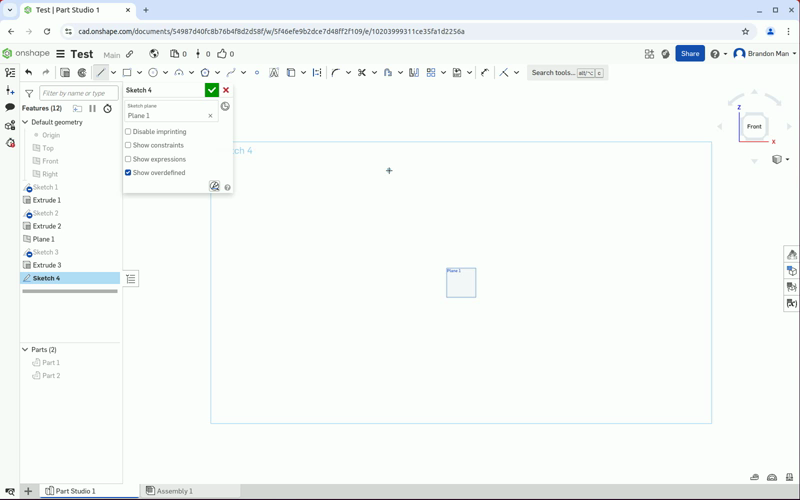
mouse_move(461, 170)
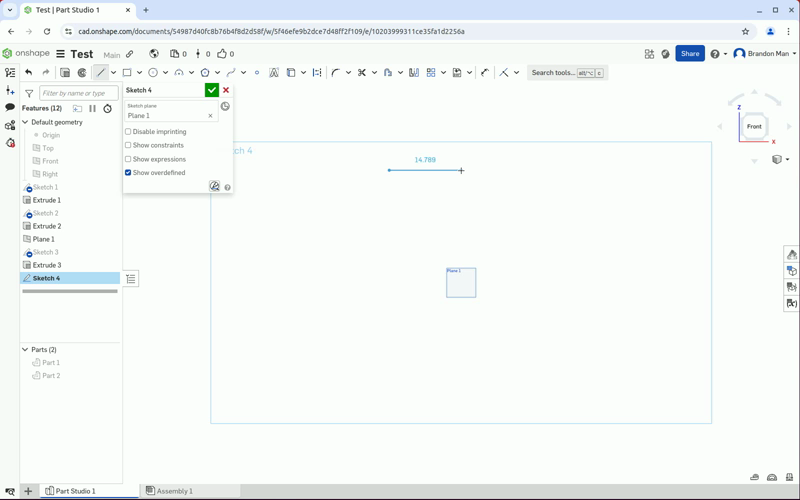
click(461, 170)
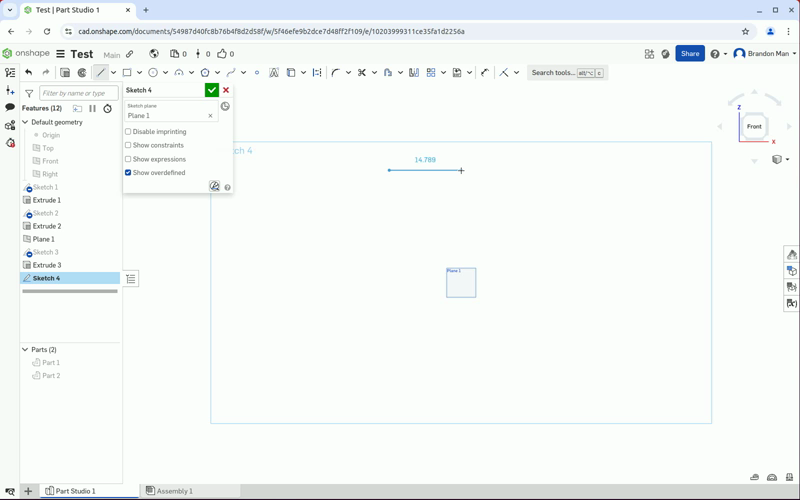
key_up(shift)
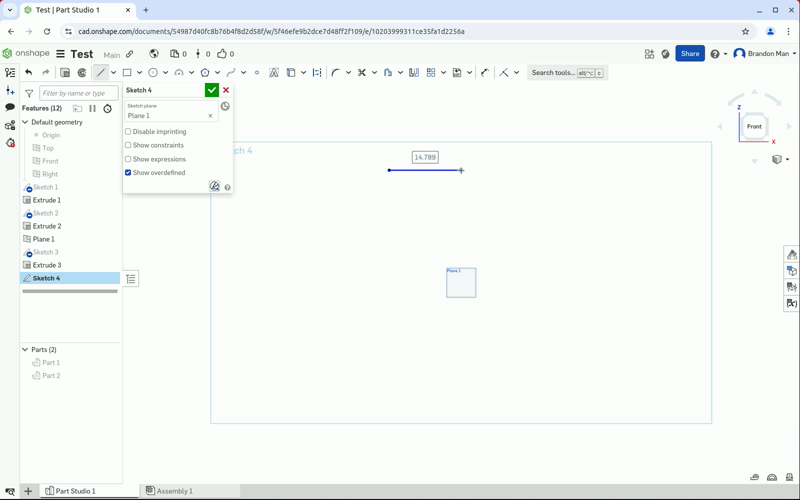
key_down(shift)
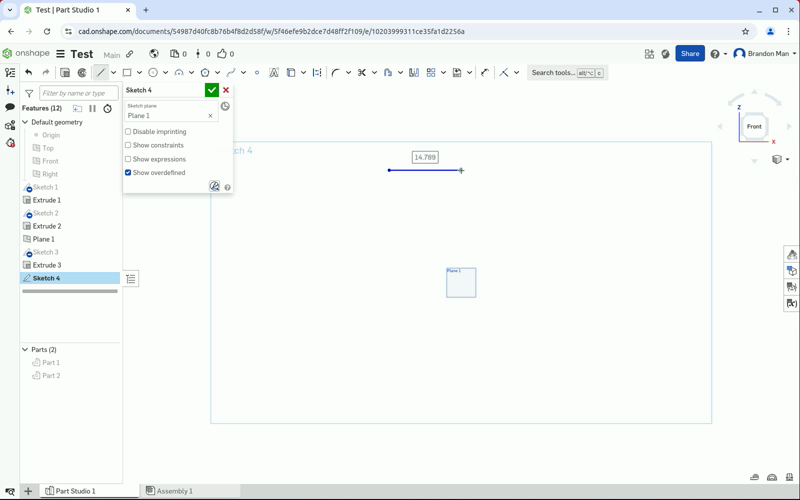
mouse_move(491, 170)
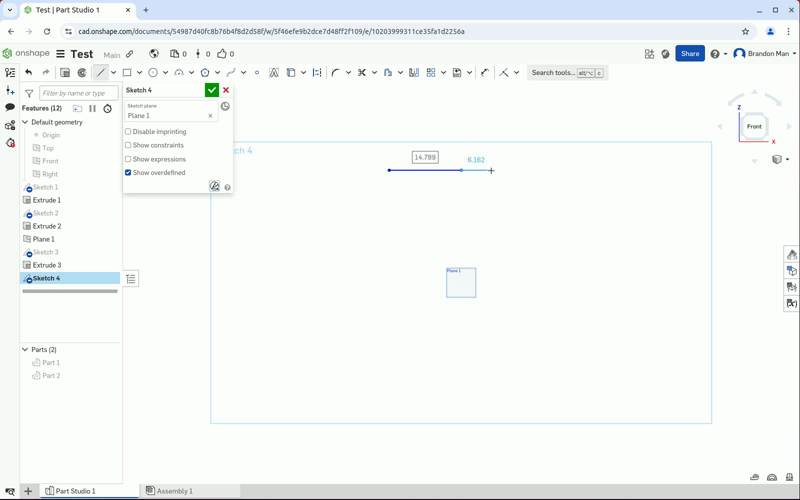
mouse_move(461, 114)
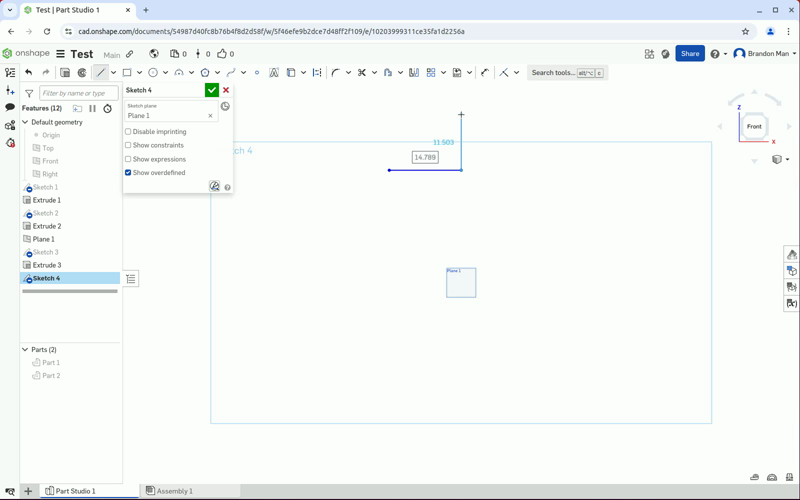
click(461, 114)
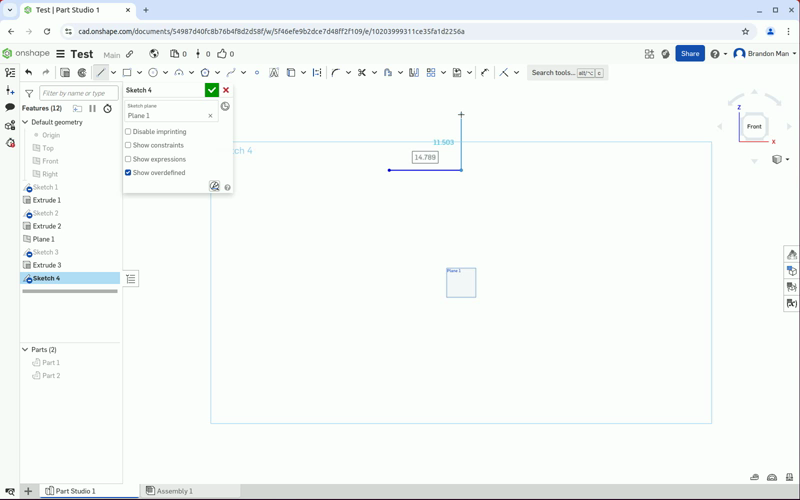
key_up(shift)
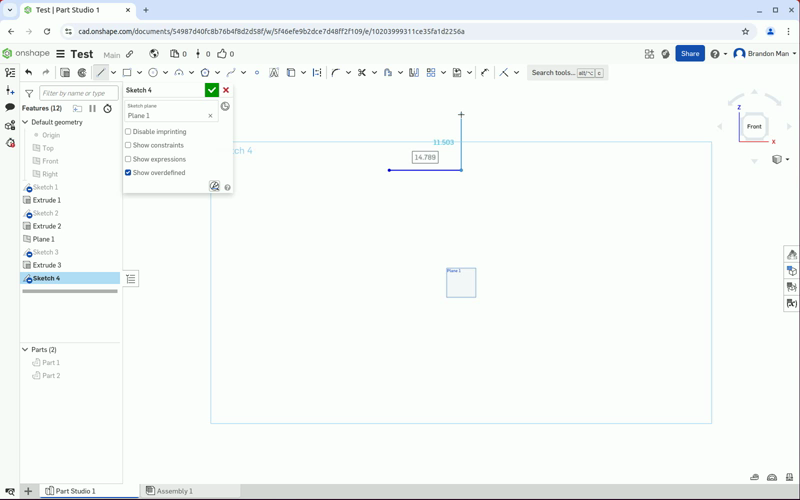
key_down(shift)
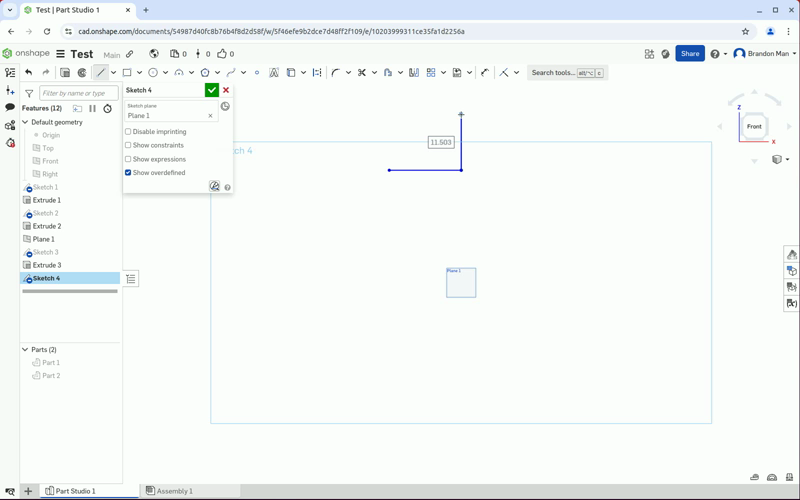
mouse_move(491, 114)
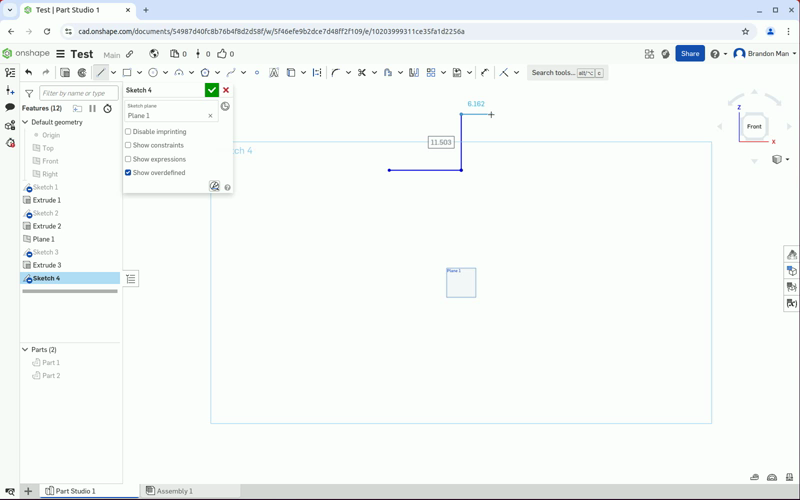
mouse_move(431, 114)
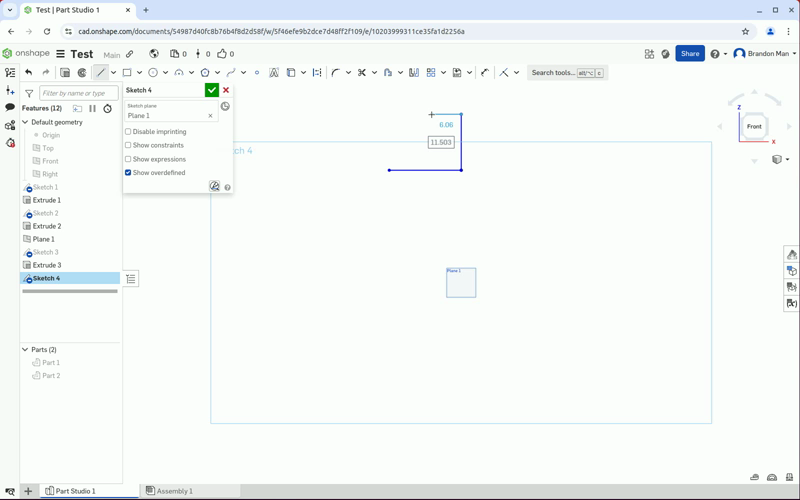
click(431, 114)
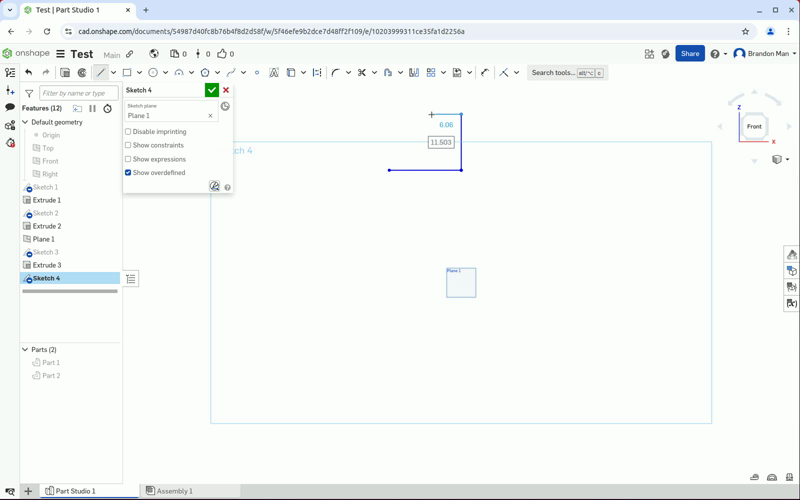
key_up(shift)
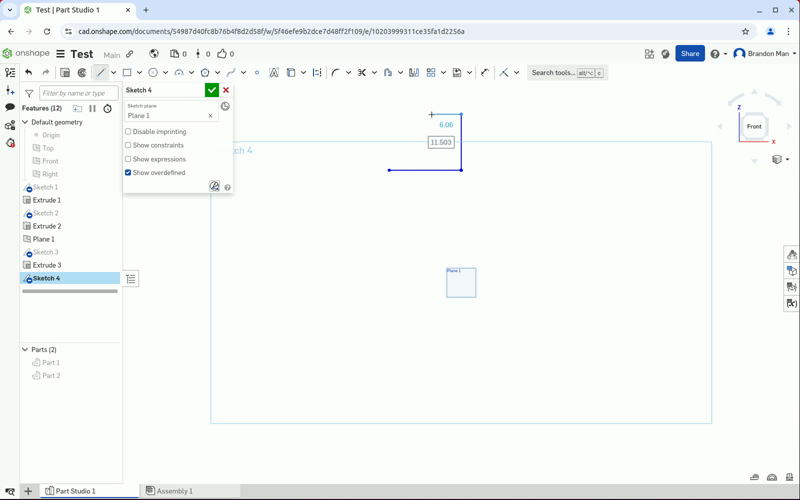
key_down(shift)
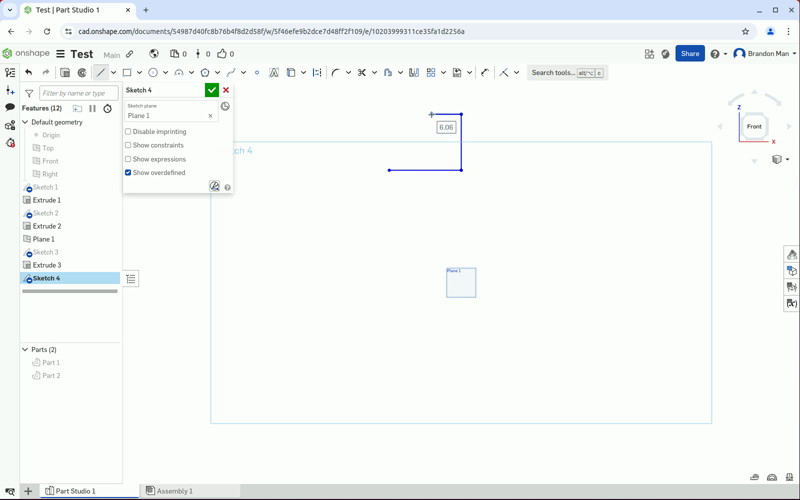
mouse_move(461, 114)
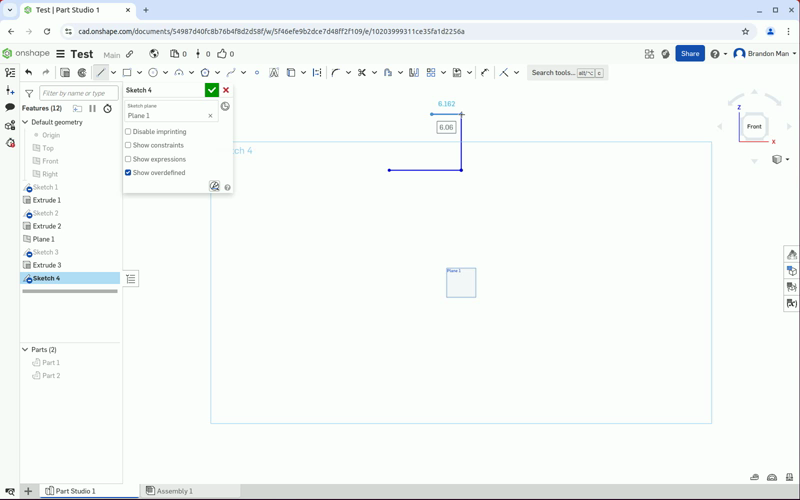
mouse_move(389, 114)
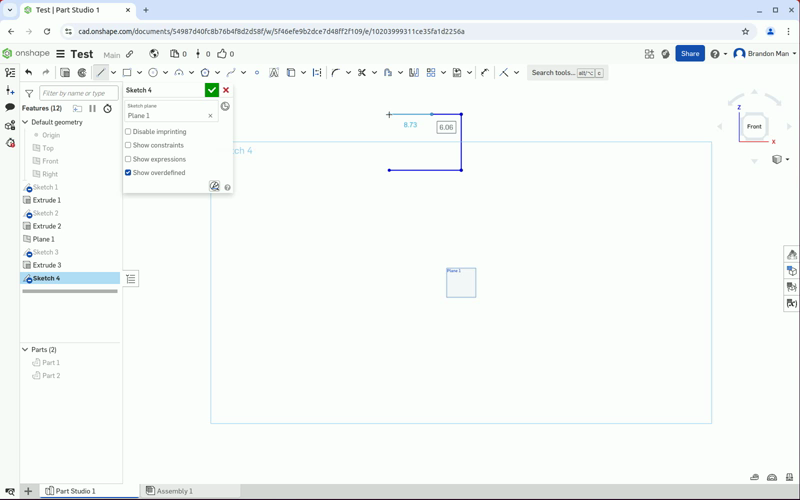
click(389, 114)
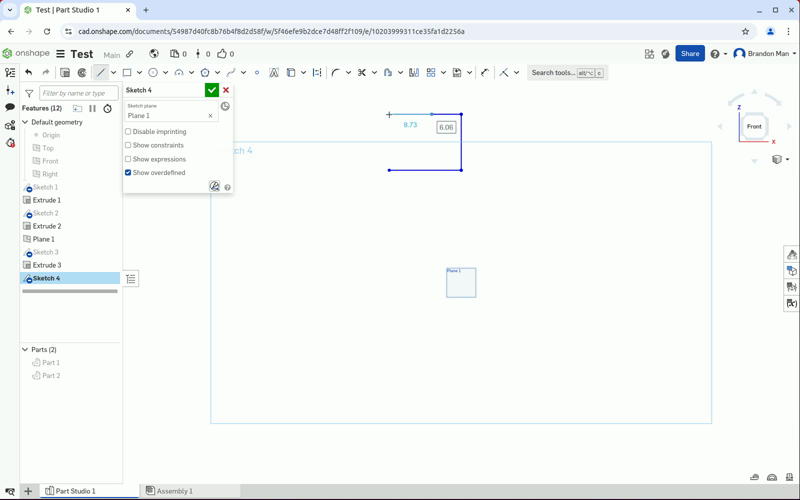
key_up(shift)
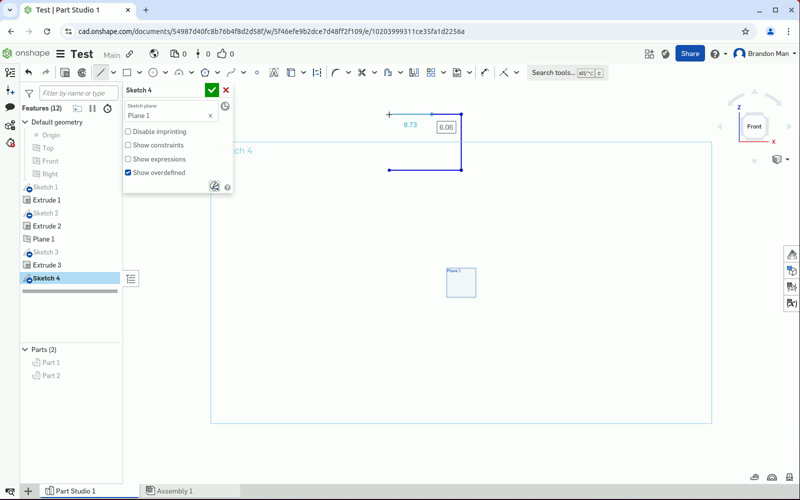
mouse_move(419, 114)
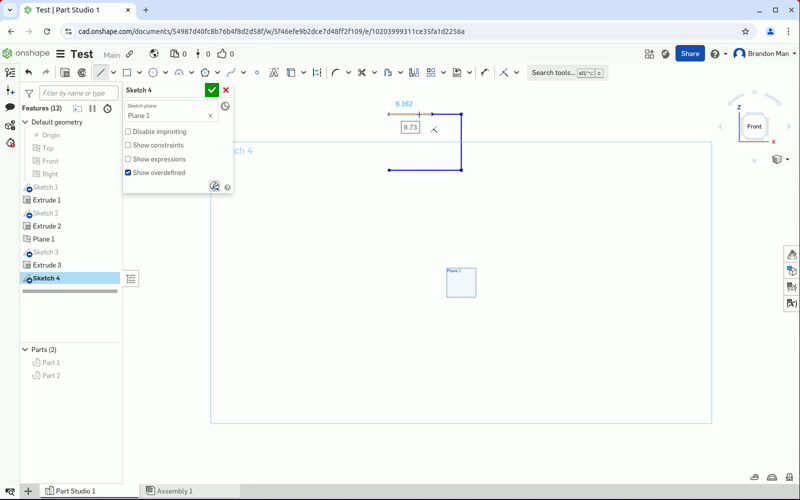
key_down(shift)
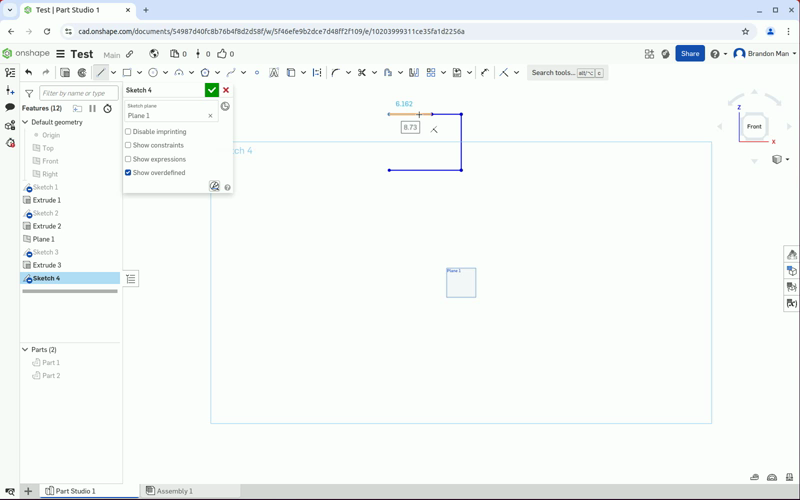
mouse_move(389, 170)
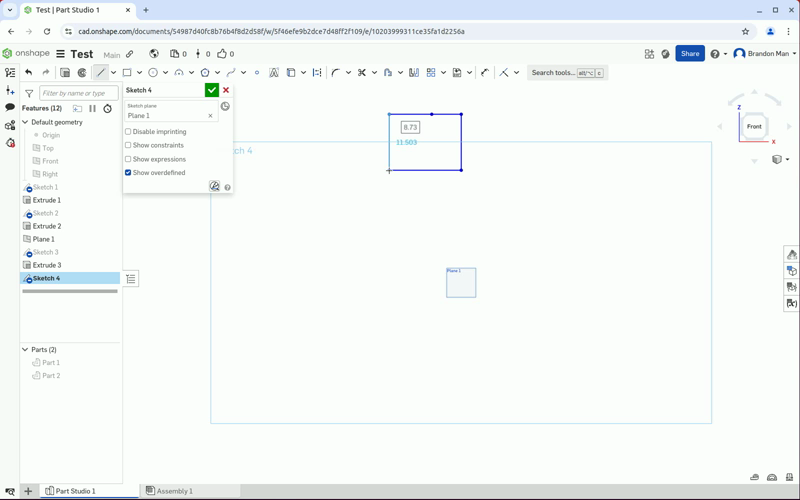
key_up(shift)
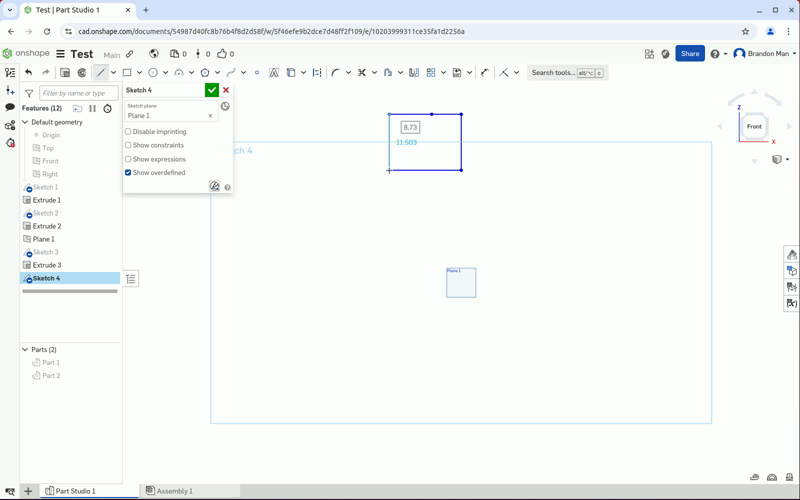
click(389, 170)
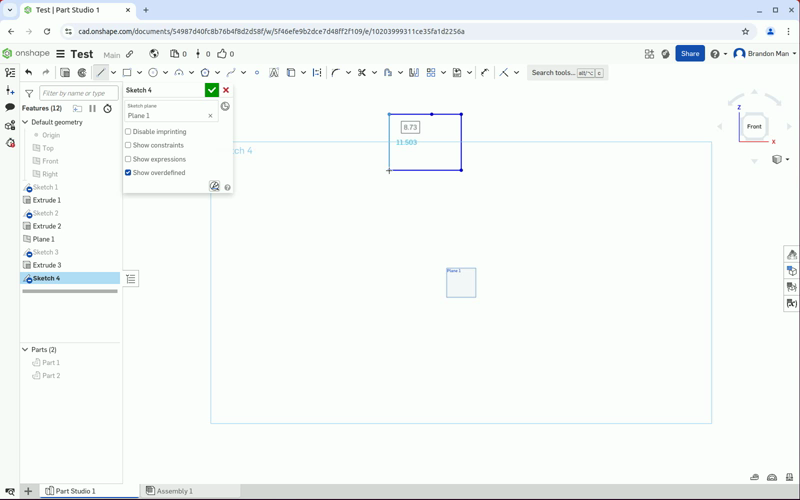
key(esc)
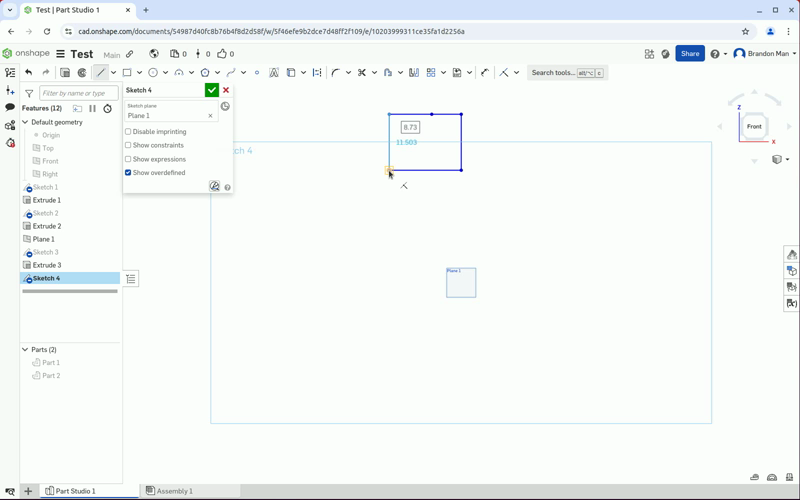
mouse_move(411, 162)
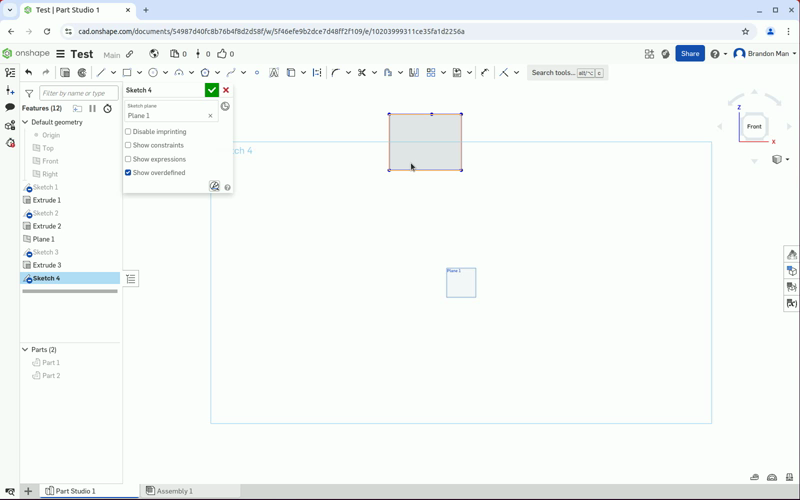
click(411, 162)
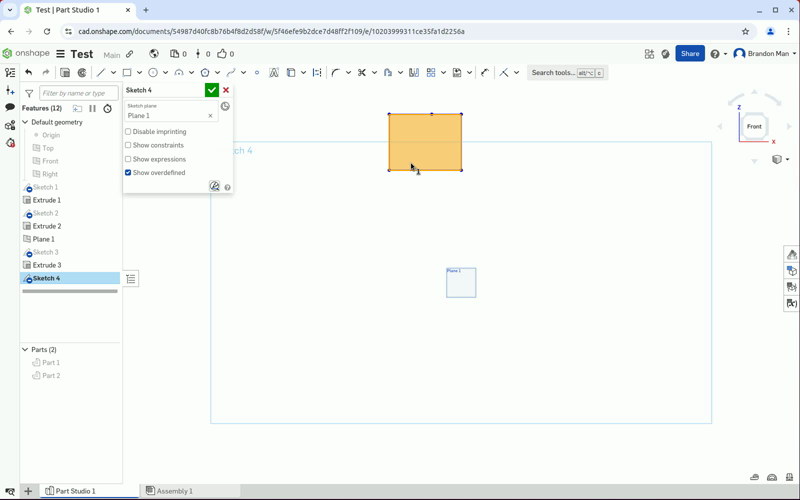
mouse_move(73, 352)
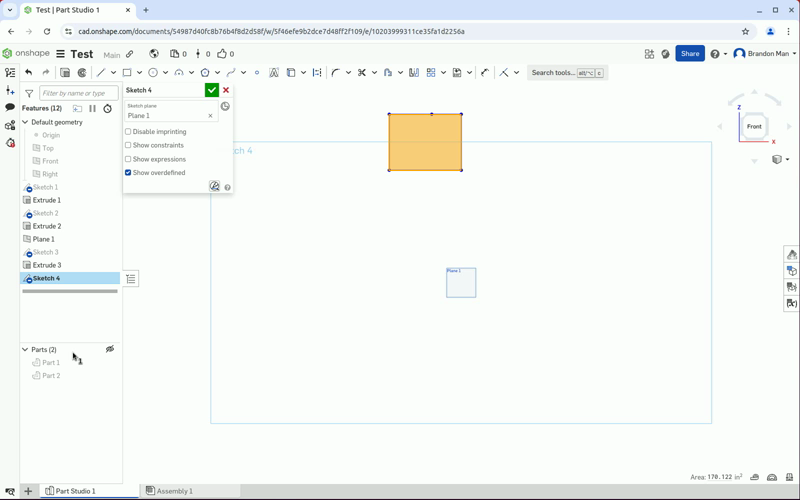
key(shift+y)
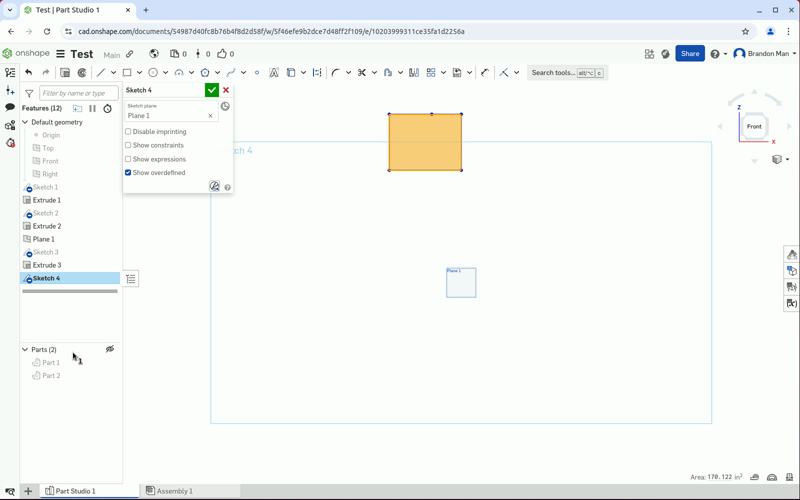
key(shift+e)
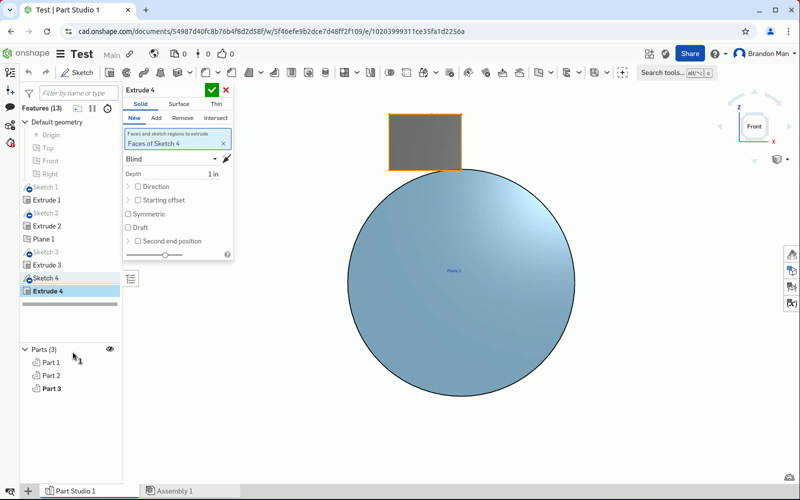
mouse_move(143, 106)
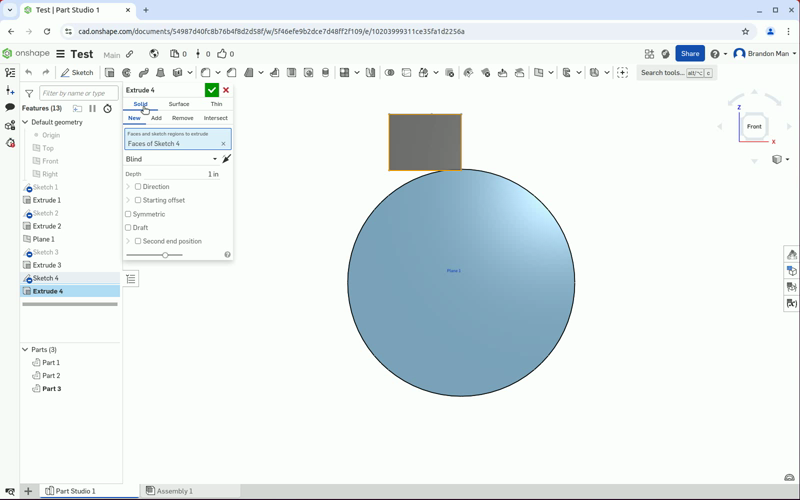
click(143, 106)
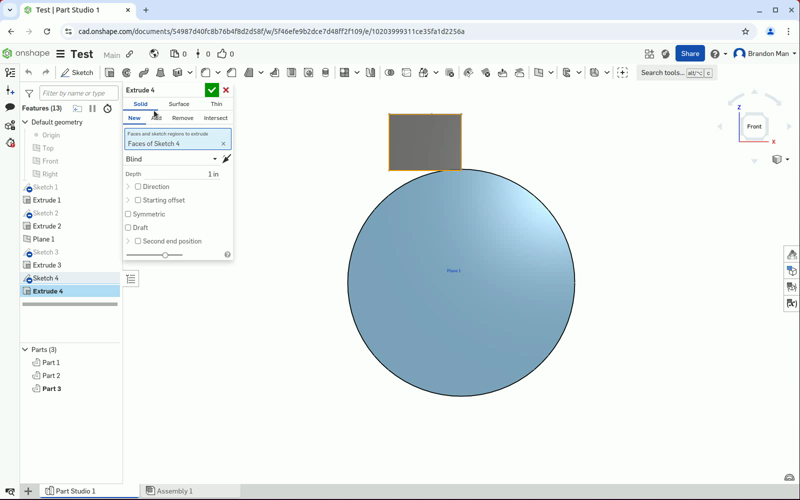
mouse_move(186, 120)
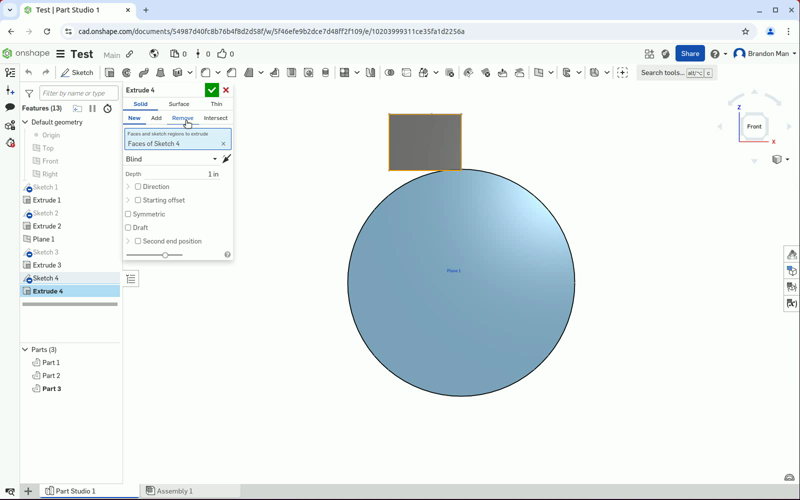
click(186, 120)
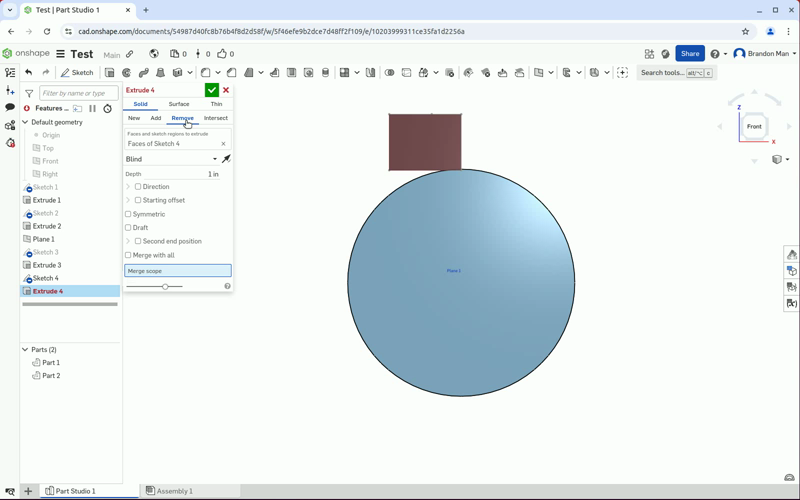
key(tab, 4)
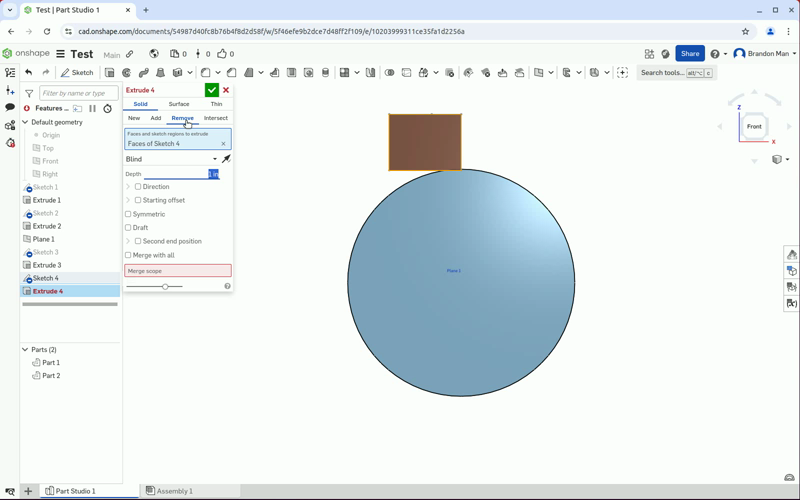
text(17.331)
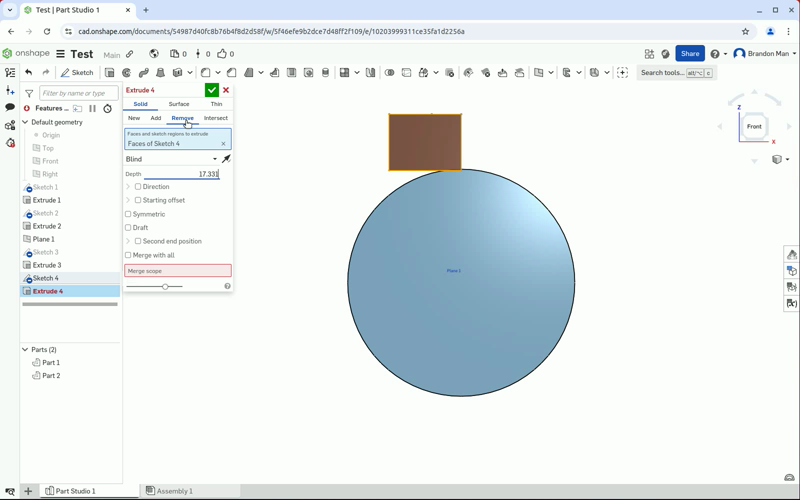
key(tab, 6)
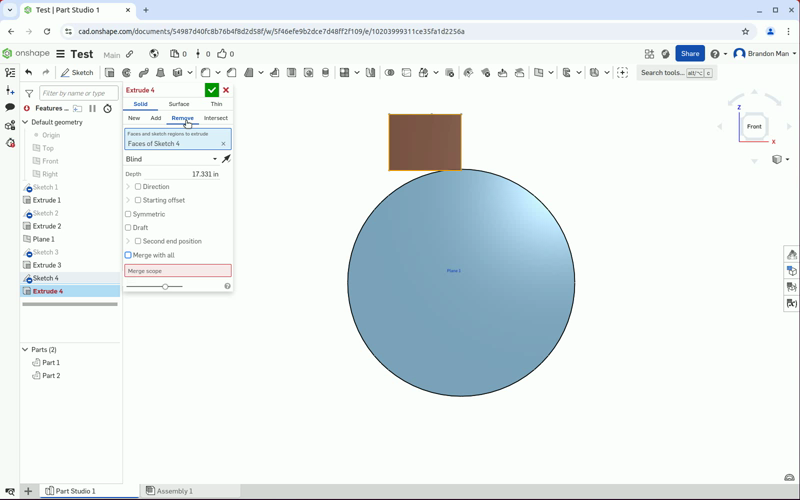
key(space)
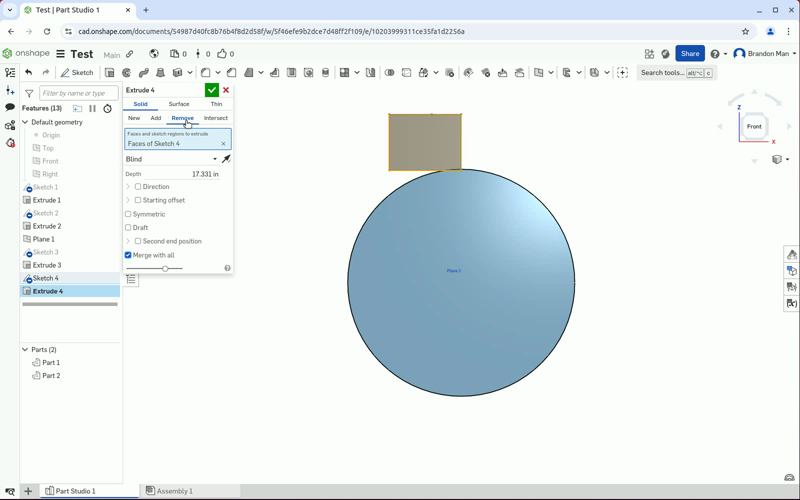
key(enter)
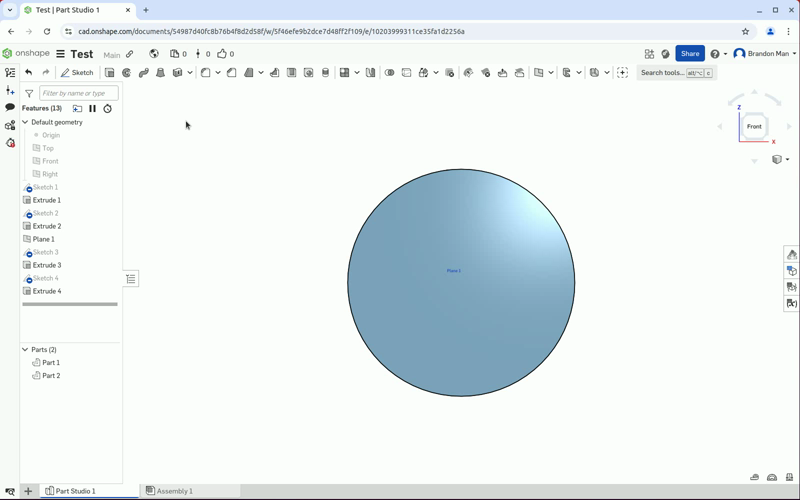
key(shift+h)
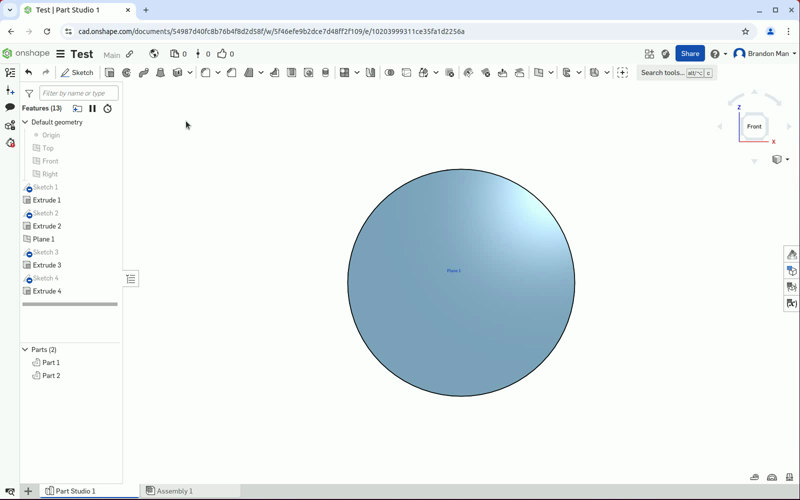
key(shift+h)
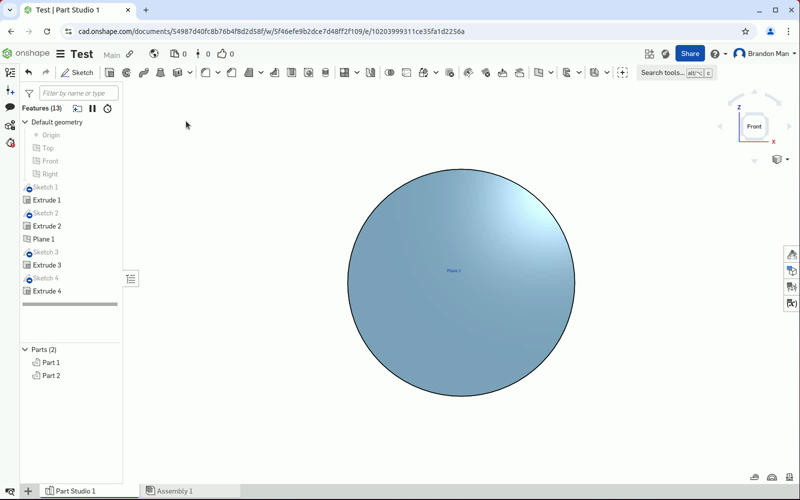
mouse_move(73, 189)
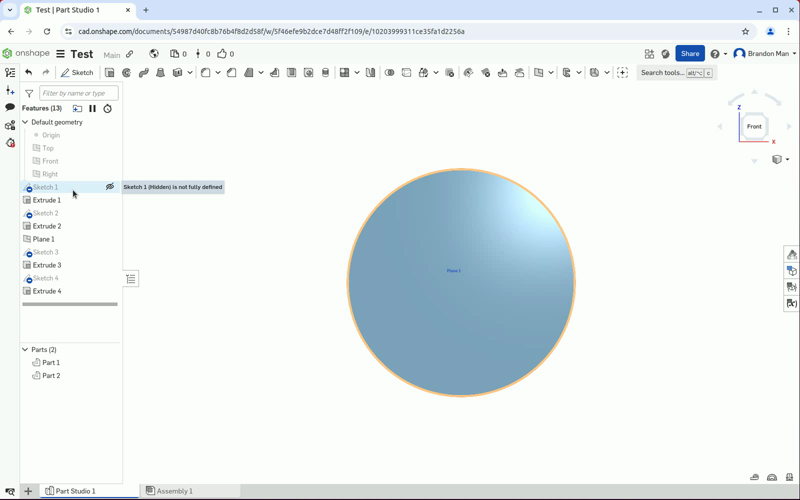
click(73, 189)
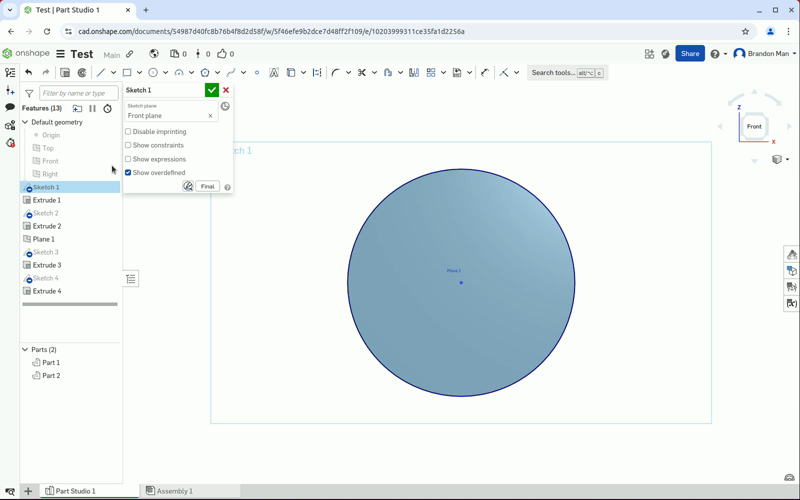
mouse_move(229, 92)
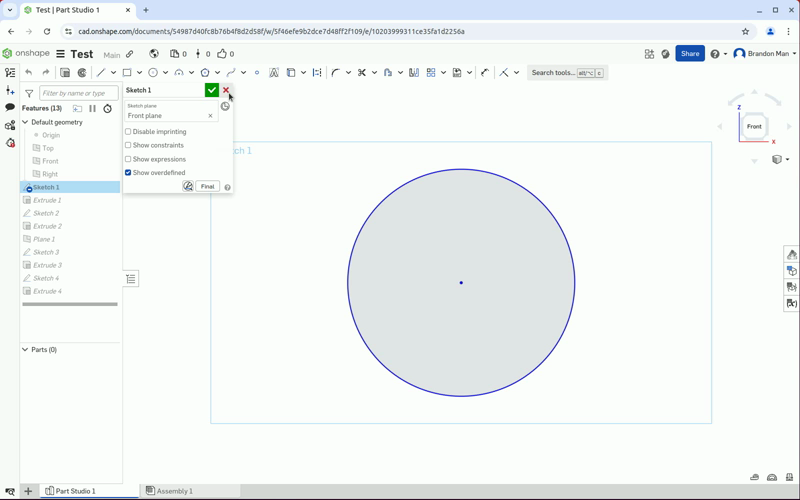
click(229, 92)
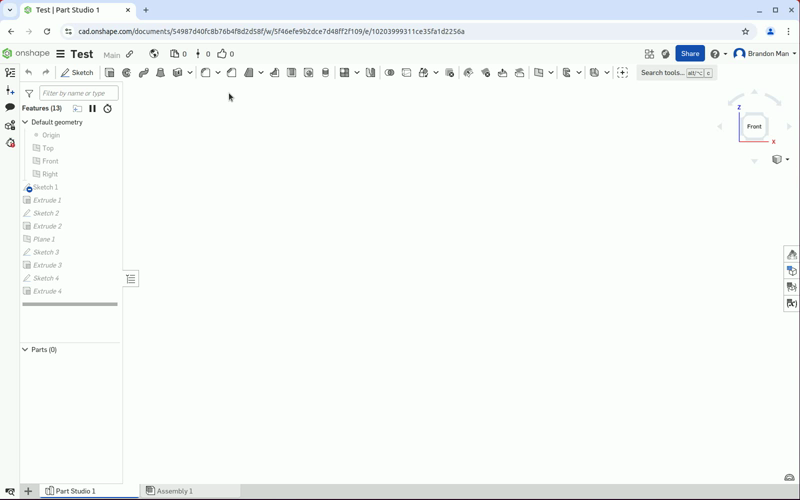
key(shift+s)
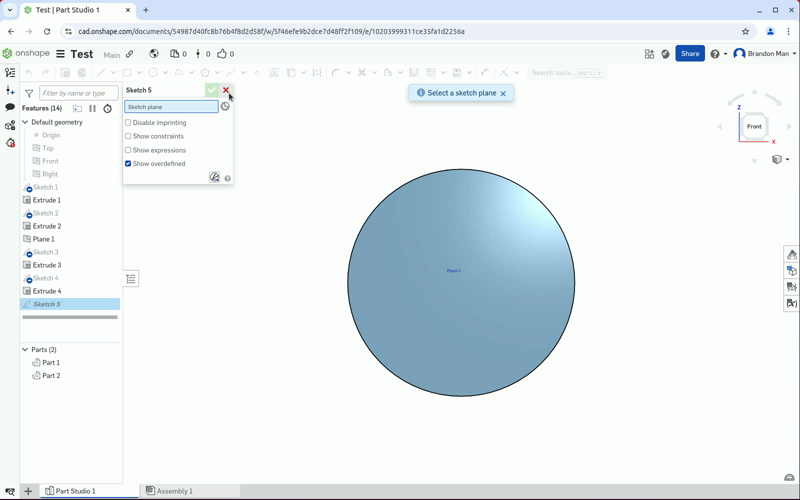
mouse_move(73, 241)
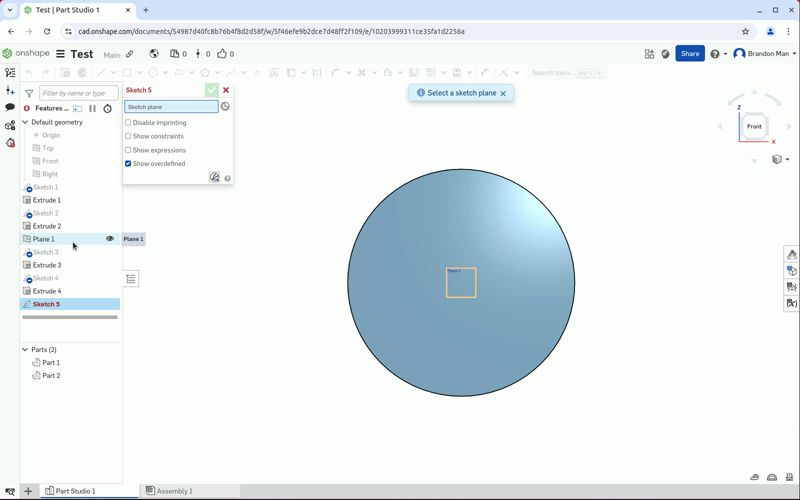
click(73, 241)
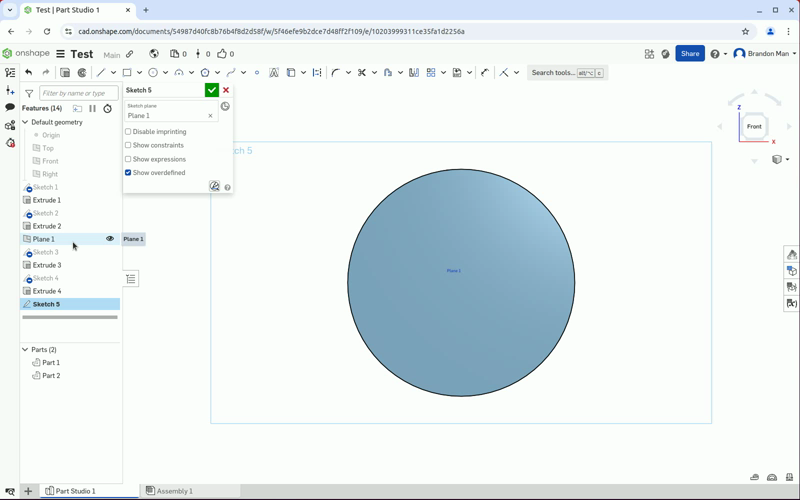
mouse_move(73, 352)
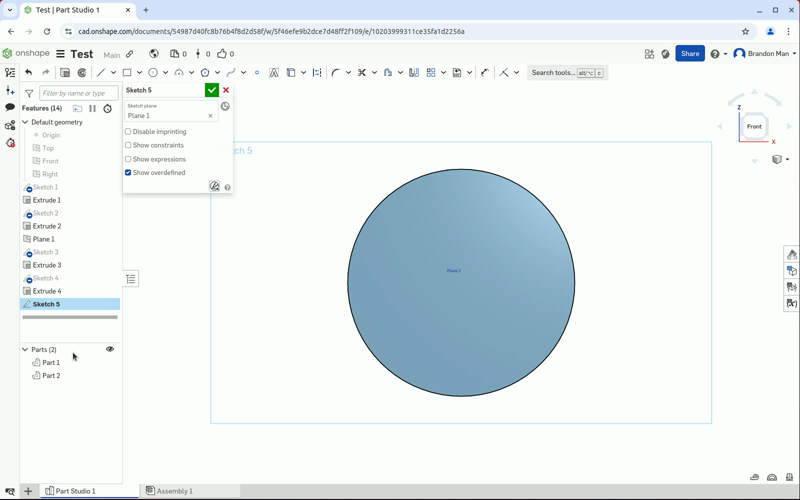
key(y)
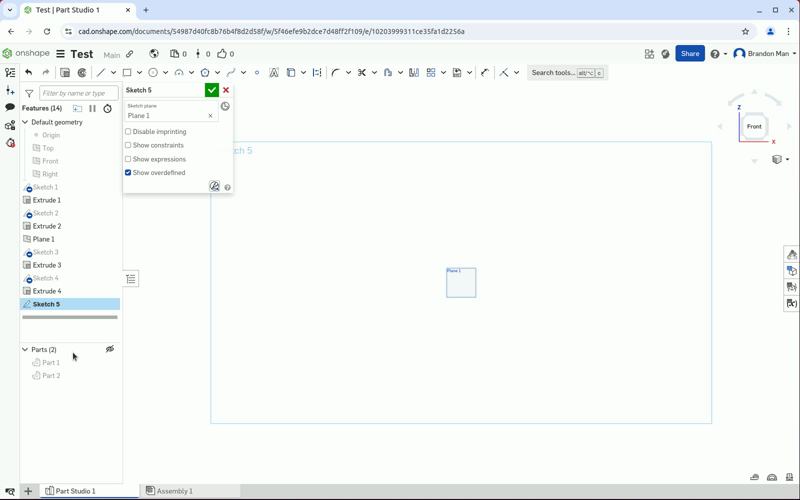
key(a)
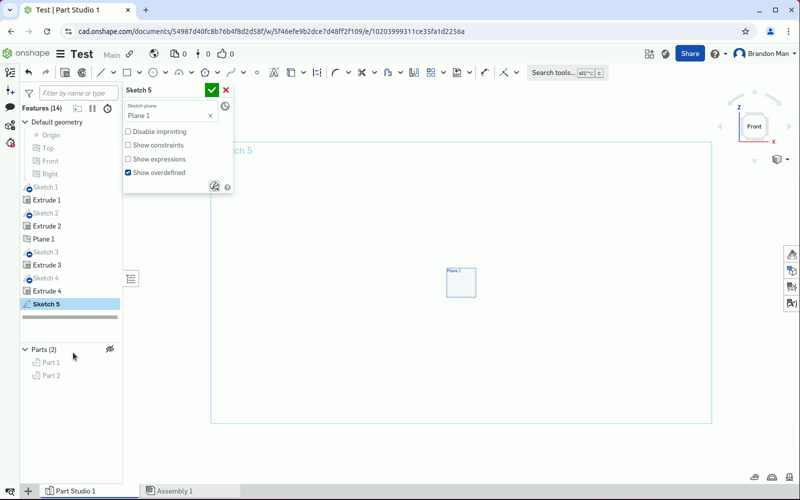
key_down(shift)
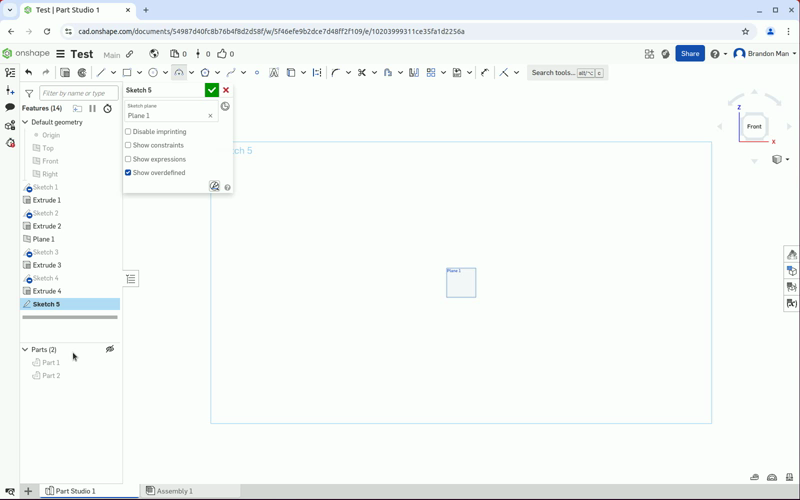
mouse_move(389, 196)
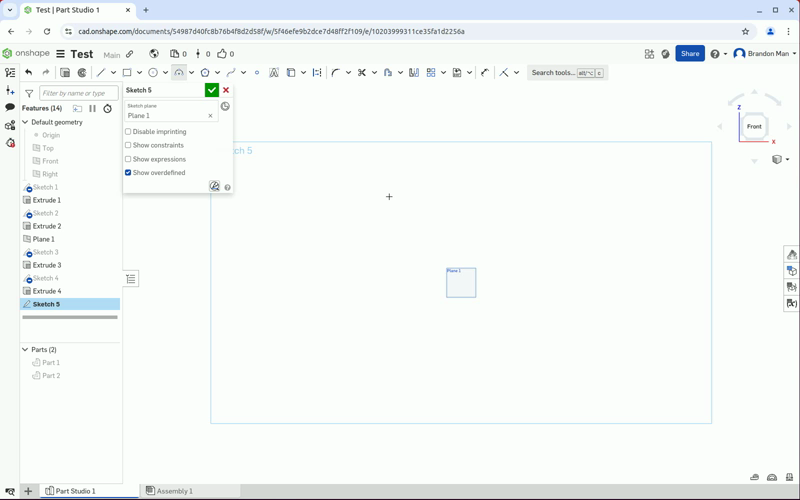
click(389, 196)
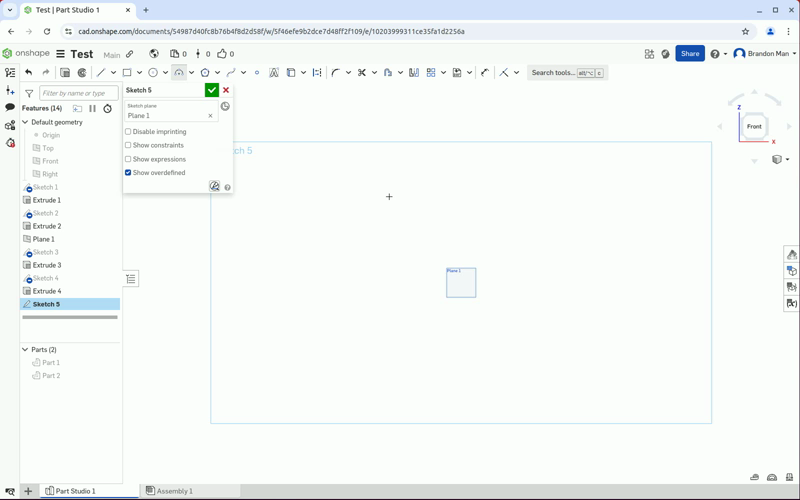
key_up(shift)
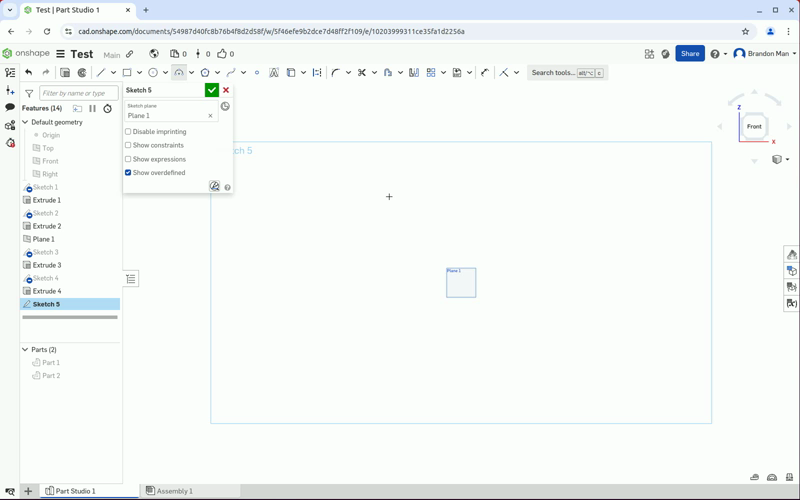
key_down(shift)
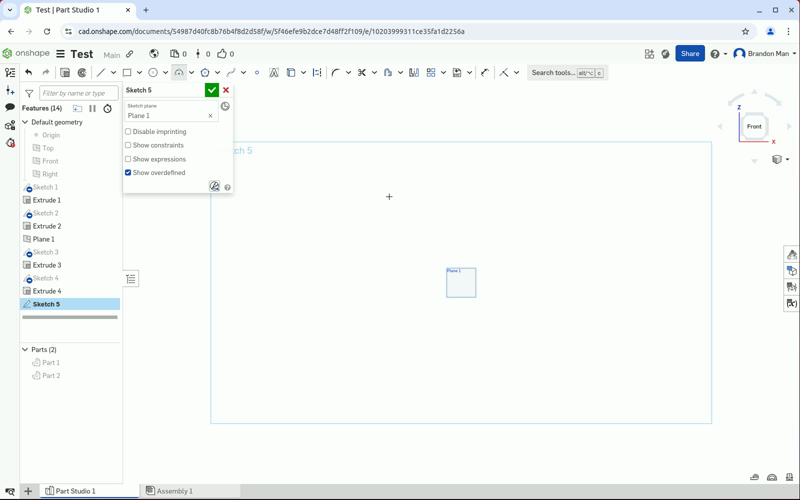
mouse_move(461, 170)
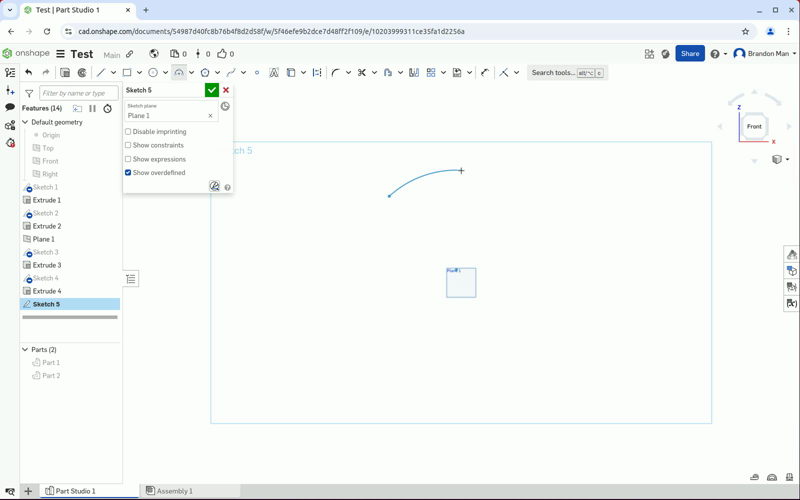
click(461, 170)
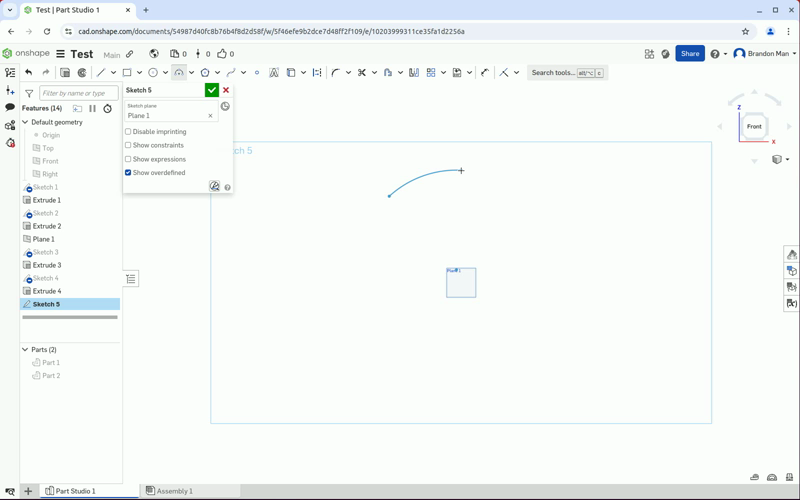
mouse_move(422, 177)
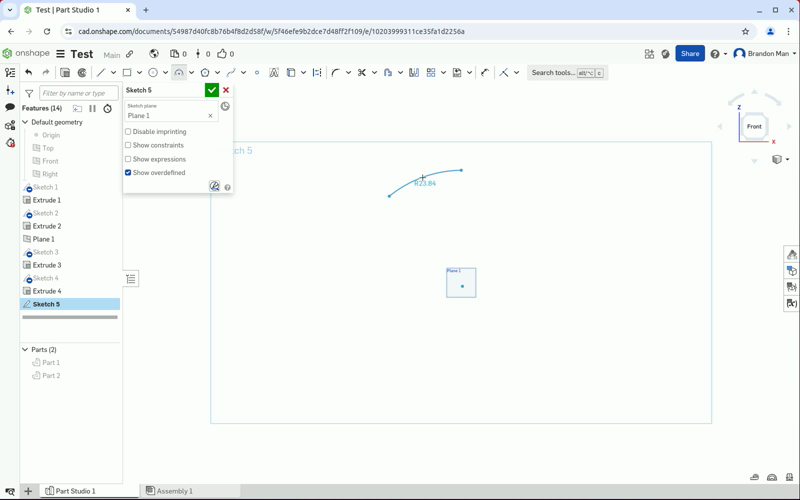
click(422, 177)
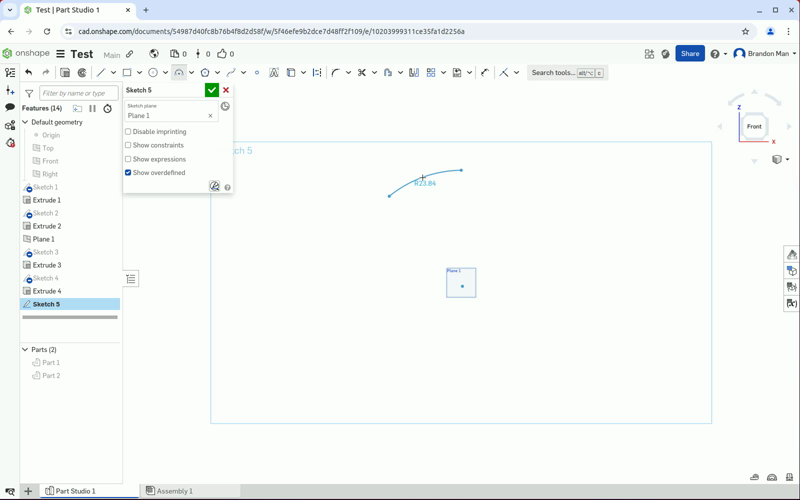
key_up(shift)
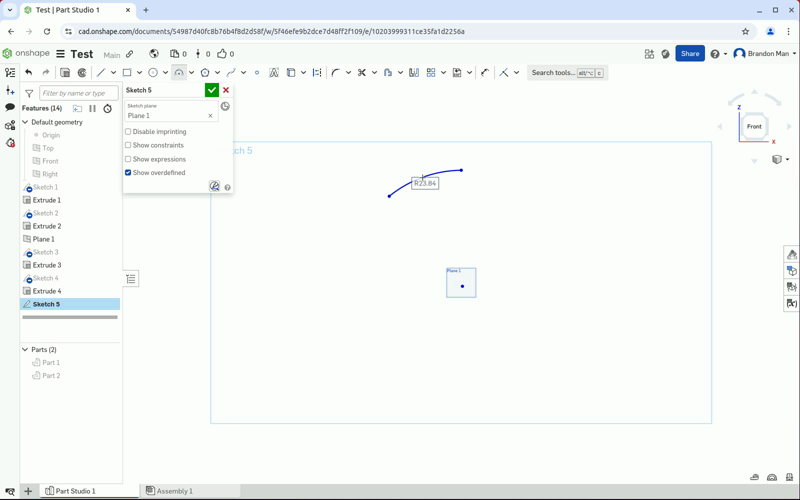
key(esc)
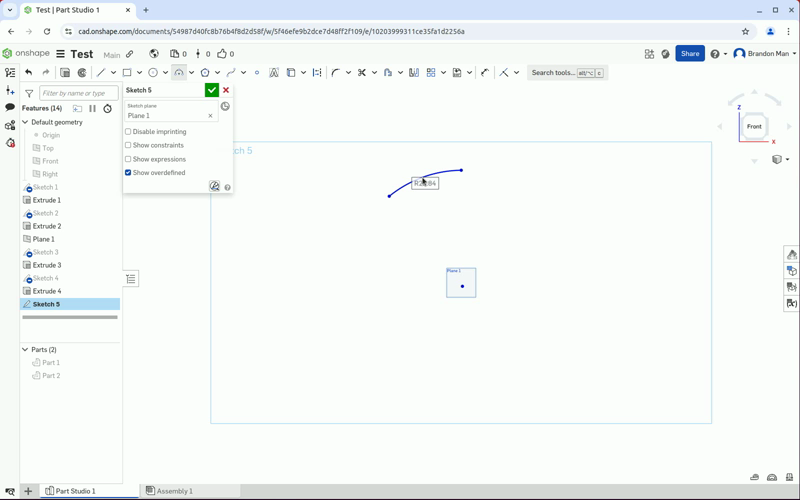
key(l)
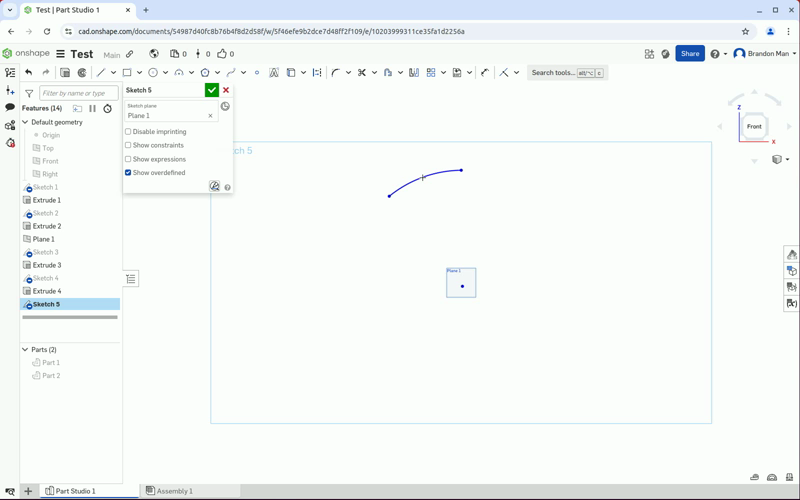
mouse_move(461, 170)
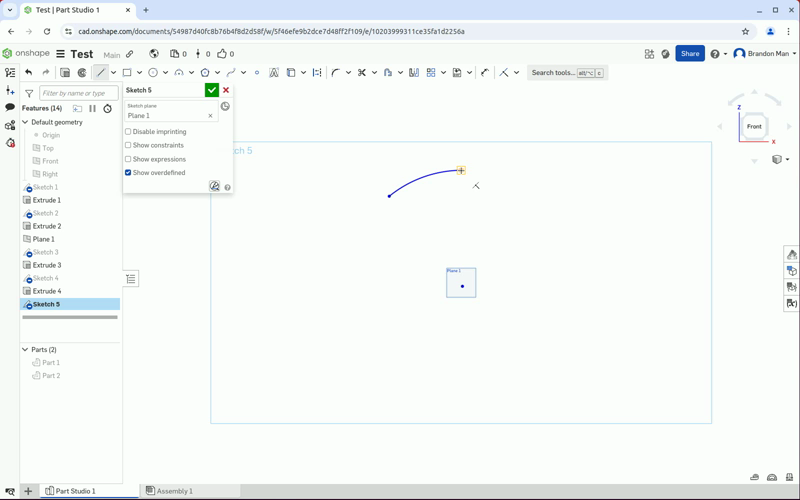
click(461, 170)
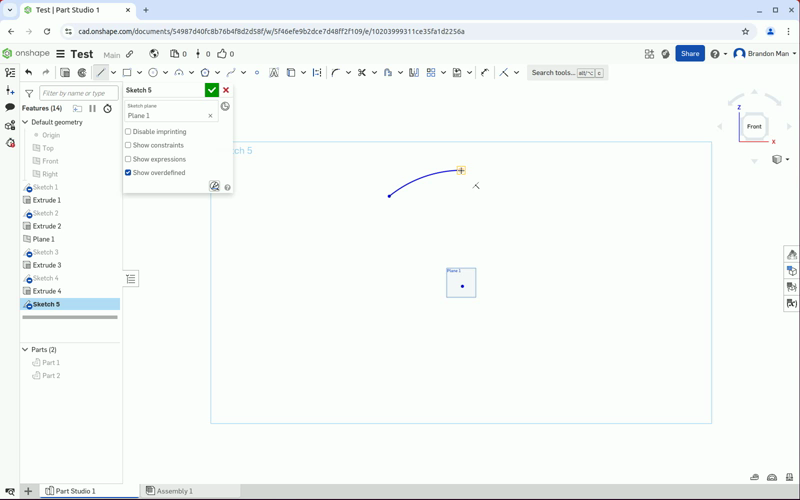
key_down(shift)
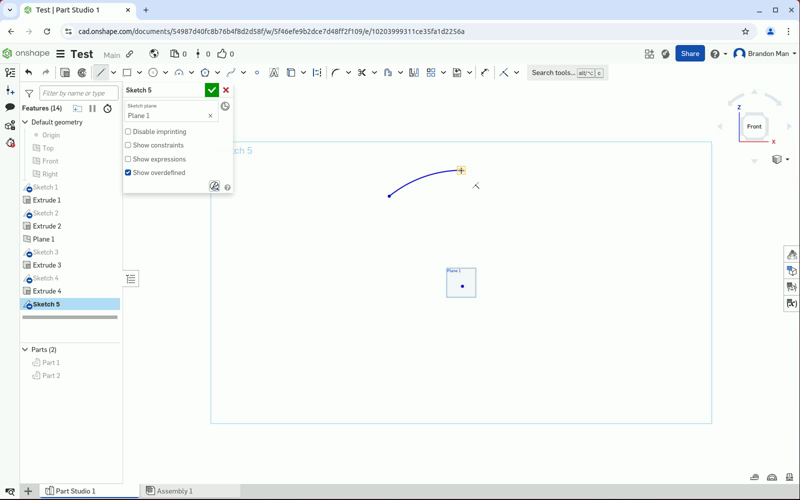
mouse_move(389, 170)
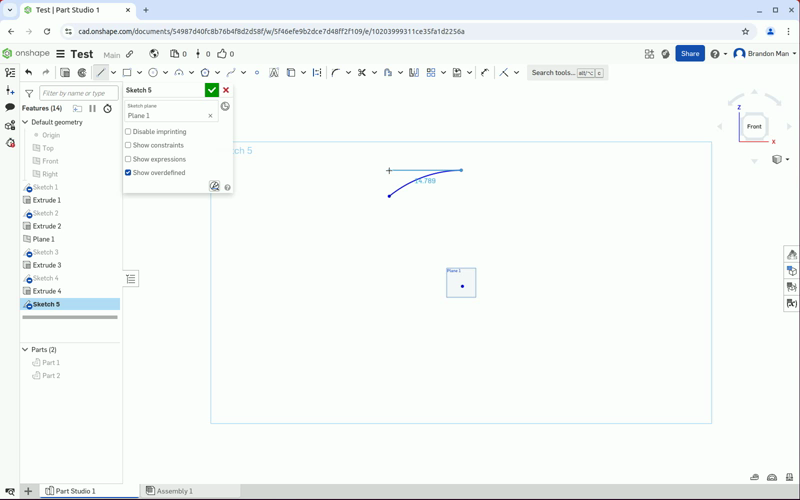
click(389, 170)
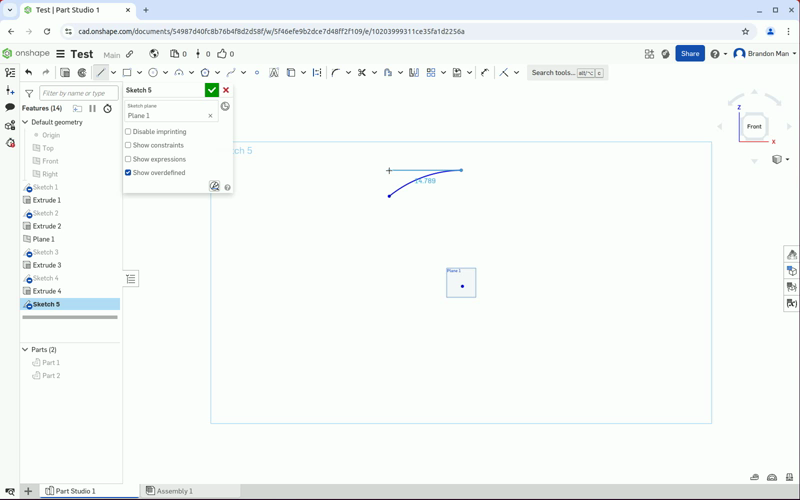
key_up(shift)
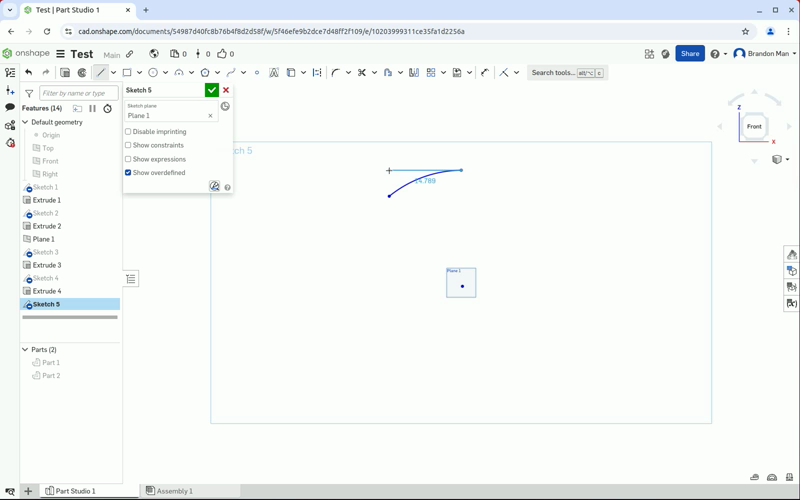
mouse_move(419, 170)
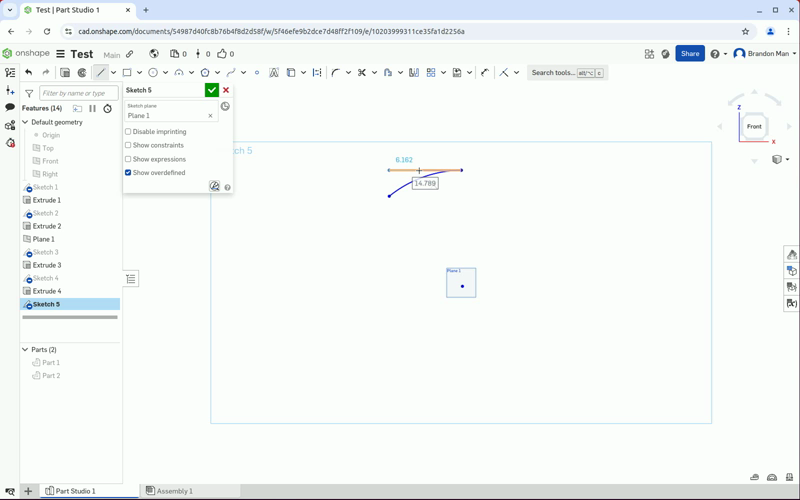
key_down(shift)
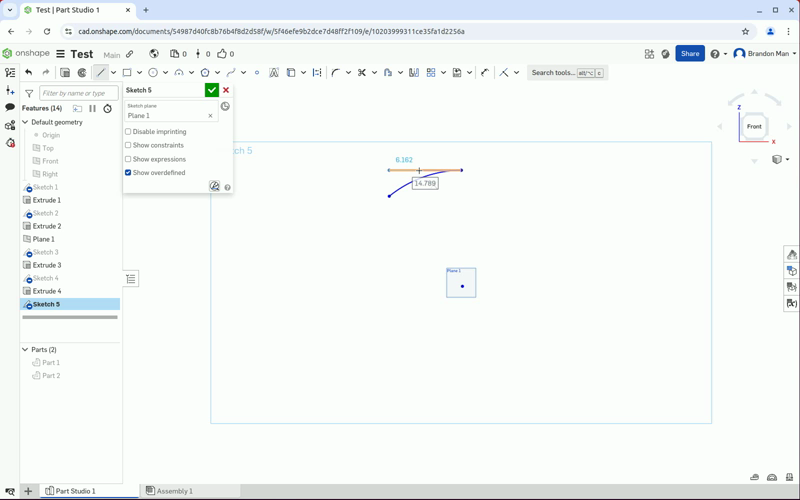
mouse_move(389, 196)
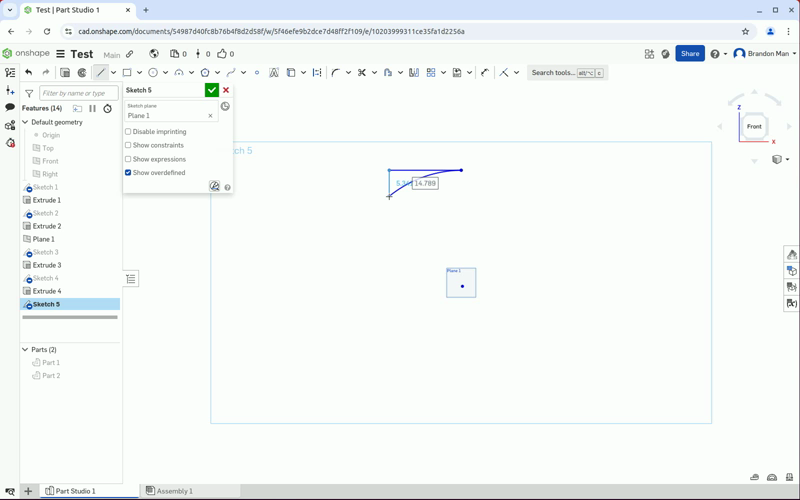
key_up(shift)
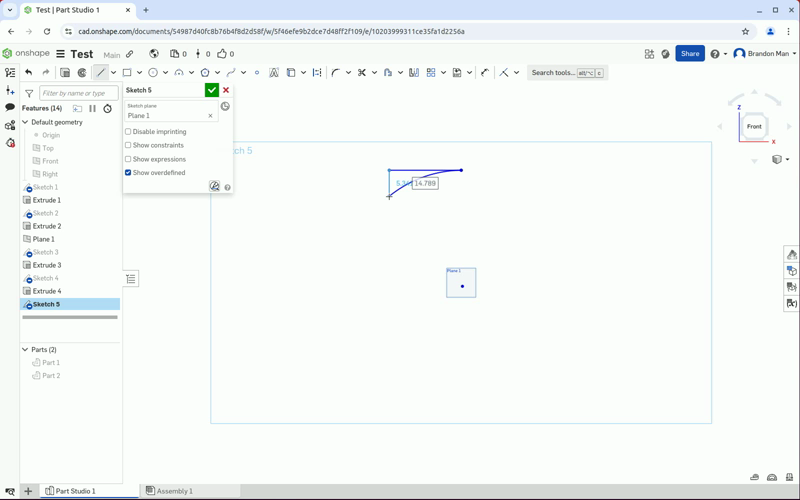
click(389, 196)
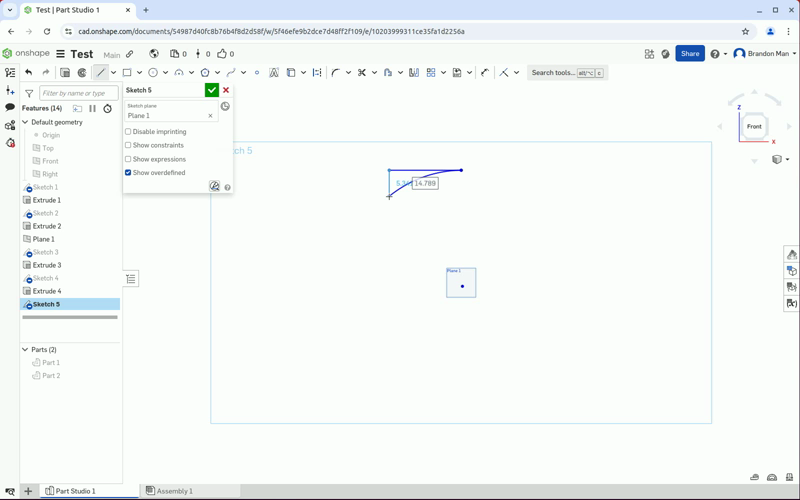
key(esc)
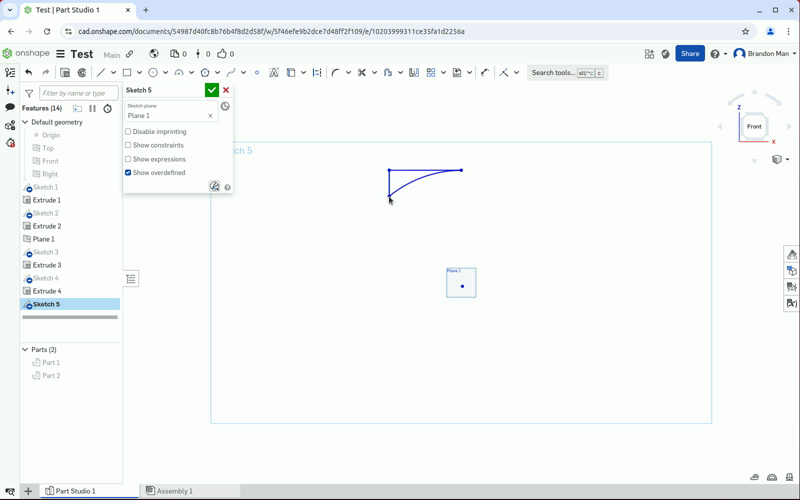
mouse_move(400, 187)
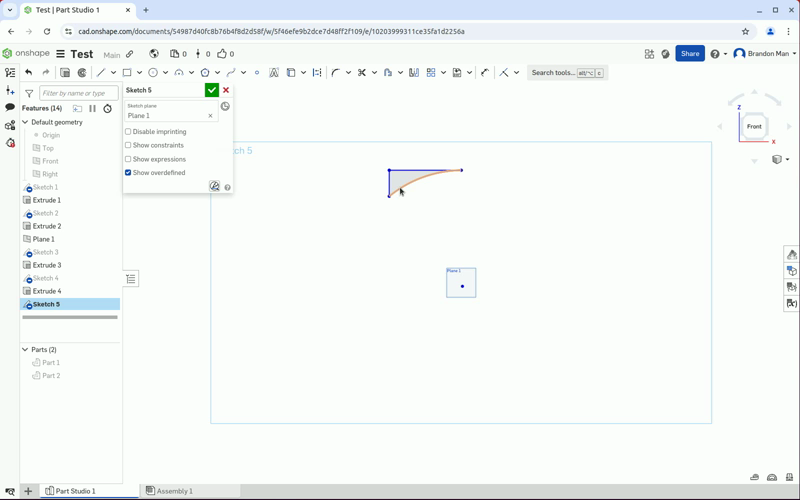
scroll(6)
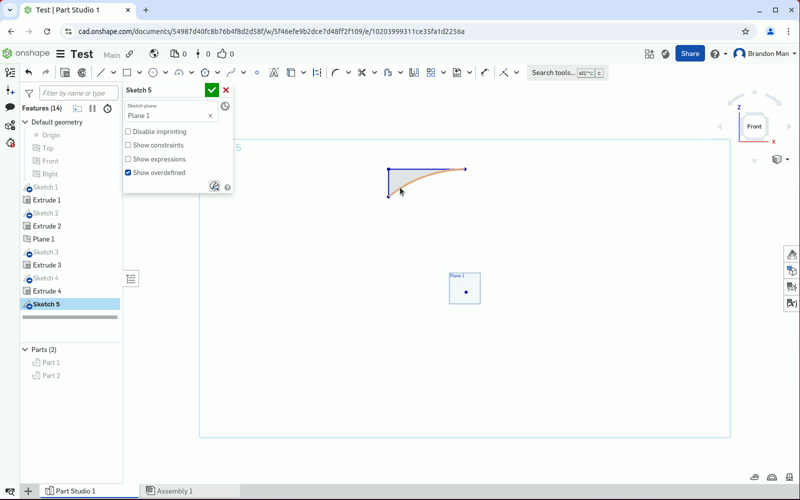
scroll(6)
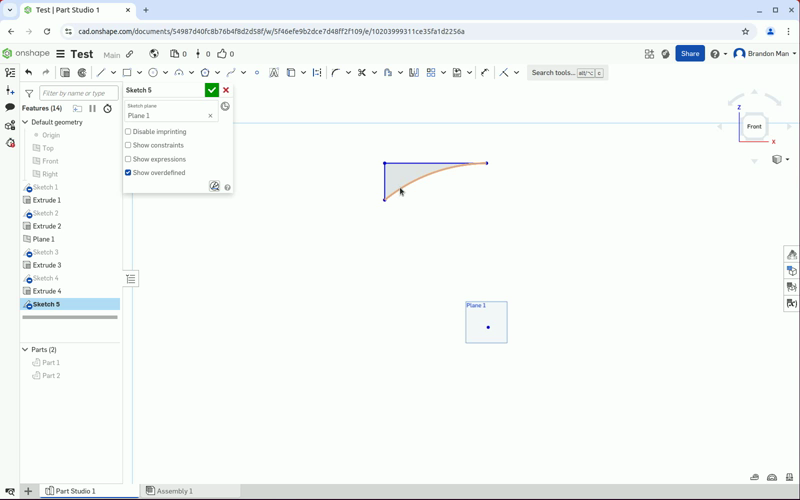
scroll(6)
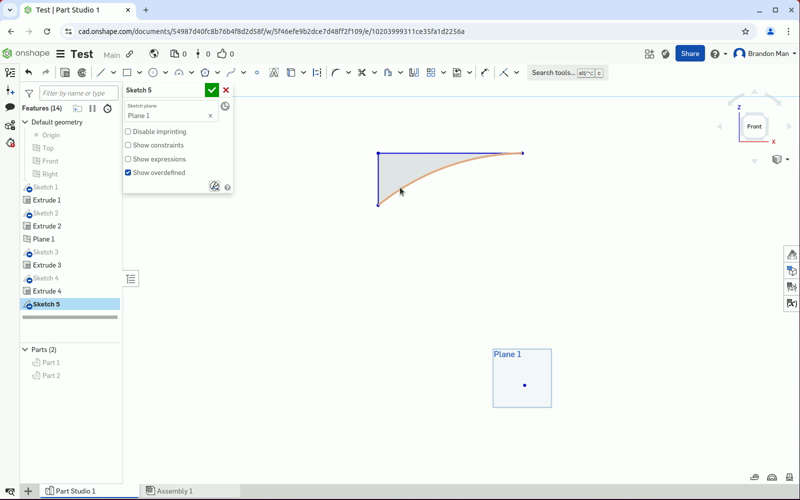
scroll(6)
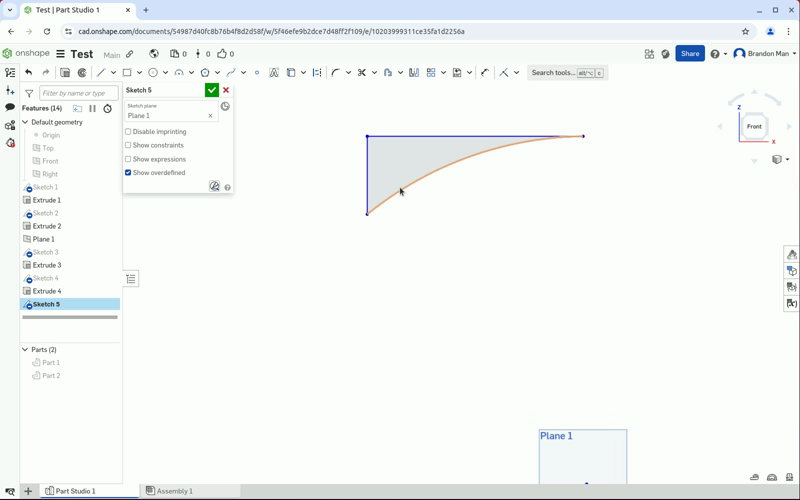
scroll(6)
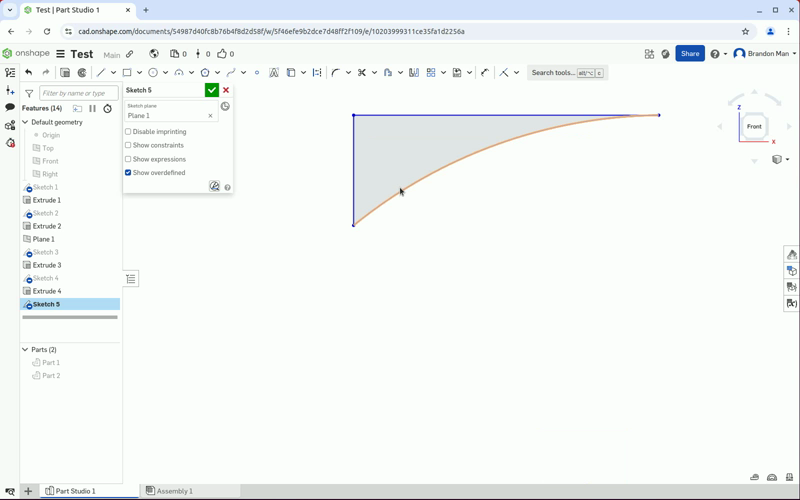
scroll(6)
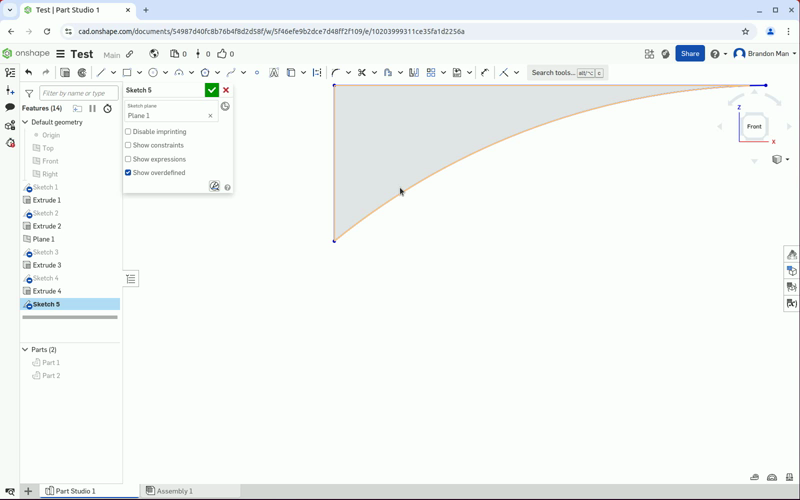
scroll(6)
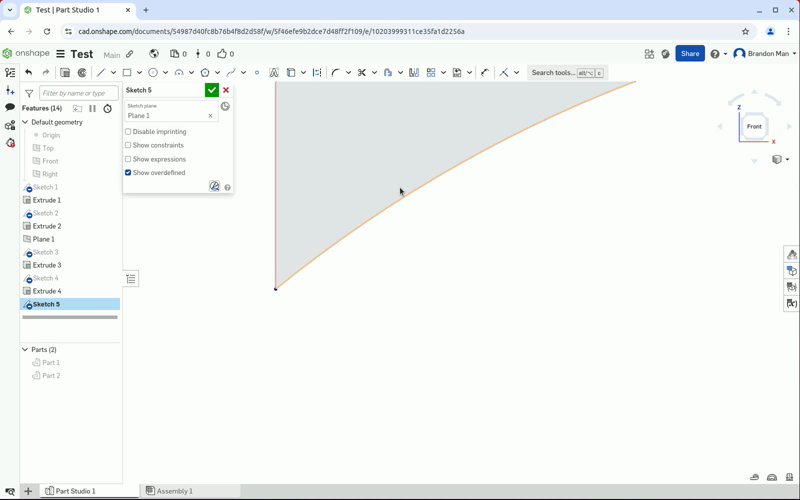
click(400, 187)
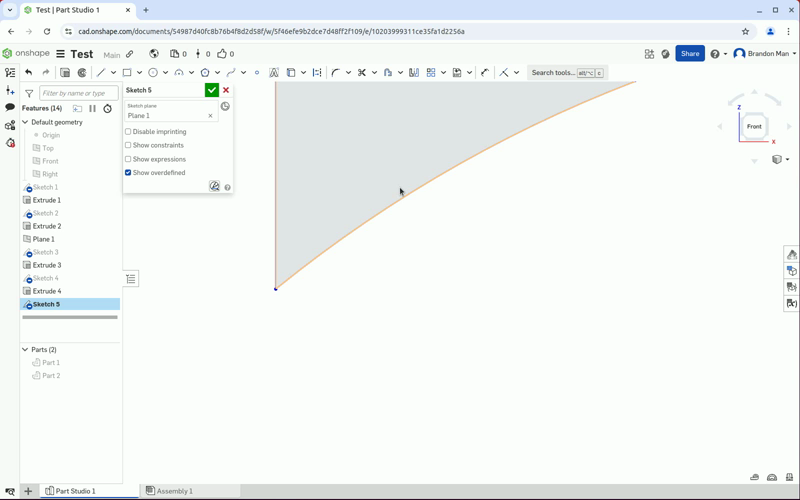
scroll(-6)
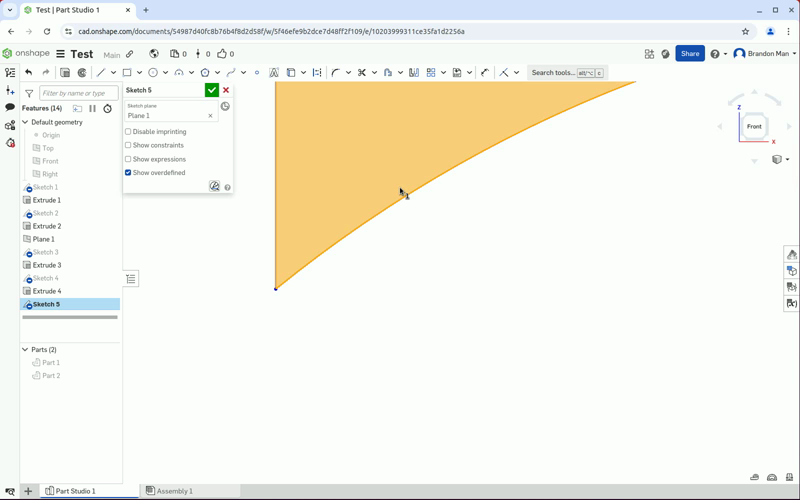
scroll(-6)
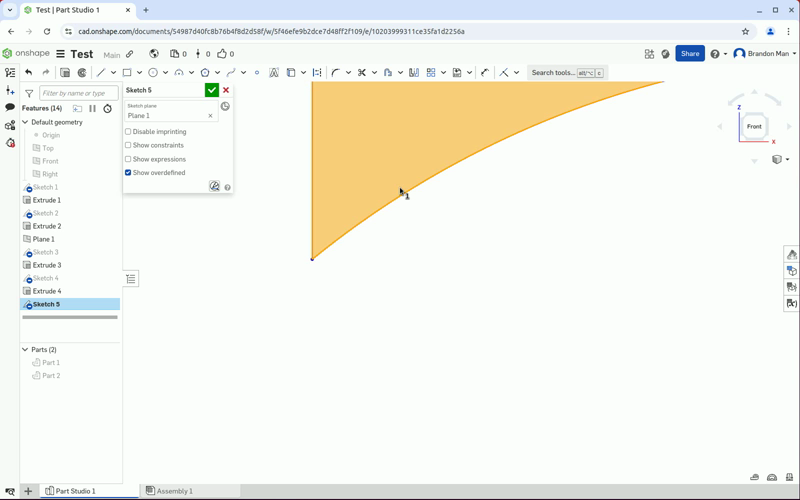
scroll(-6)
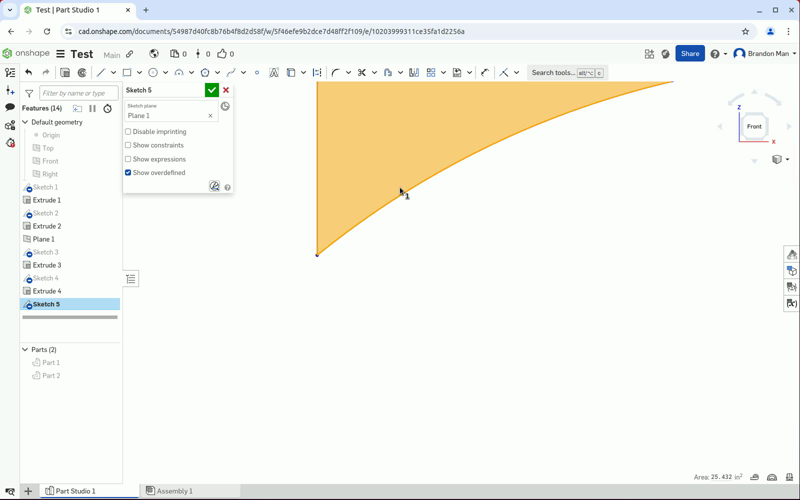
scroll(-6)
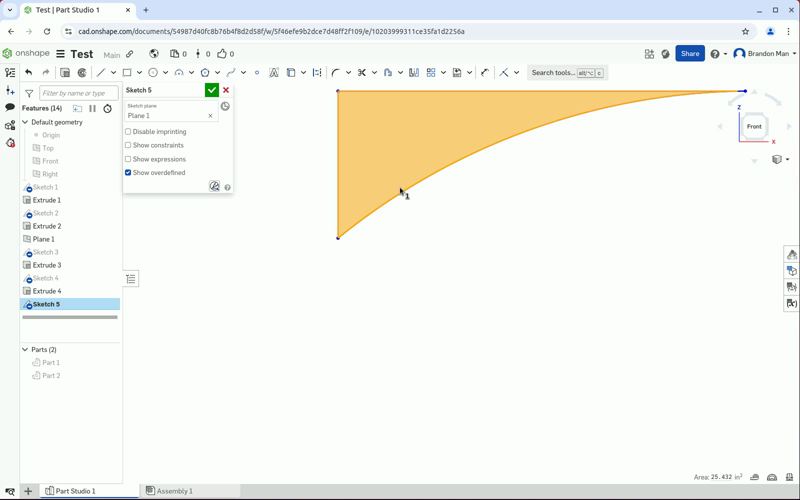
scroll(-6)
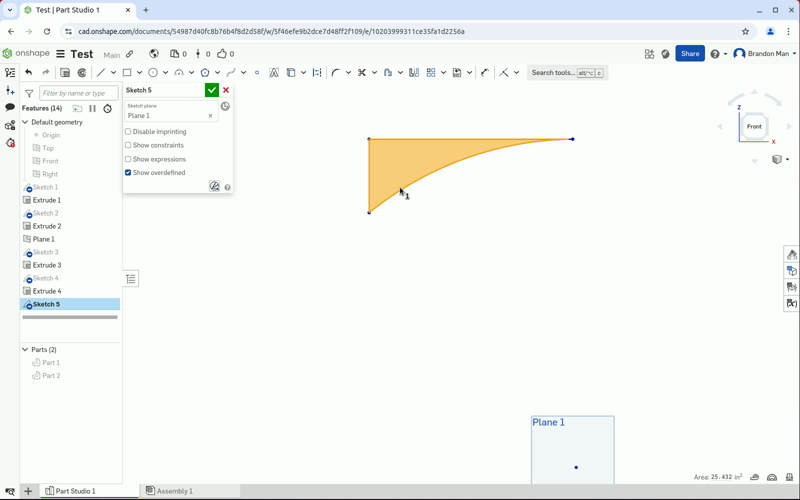
scroll(-6)
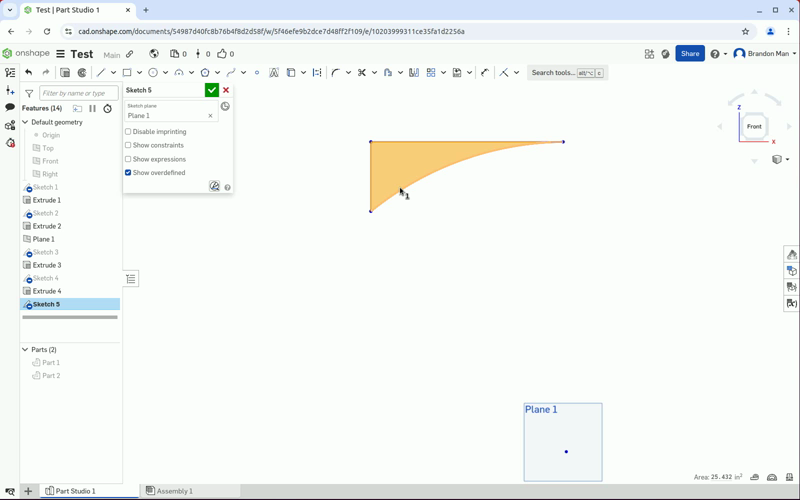
scroll(-6)
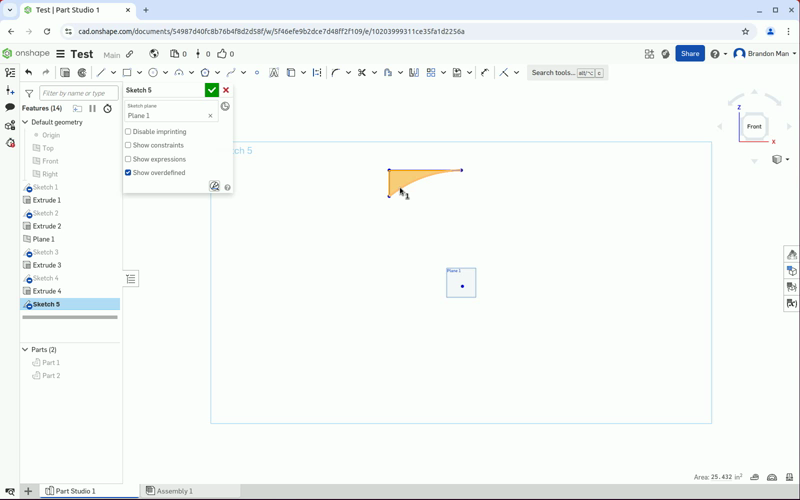
mouse_move(73, 352)
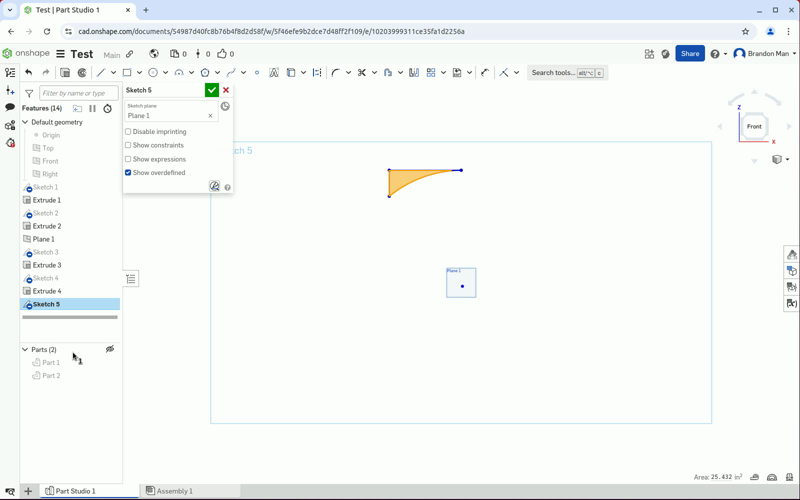
key(shift+y)
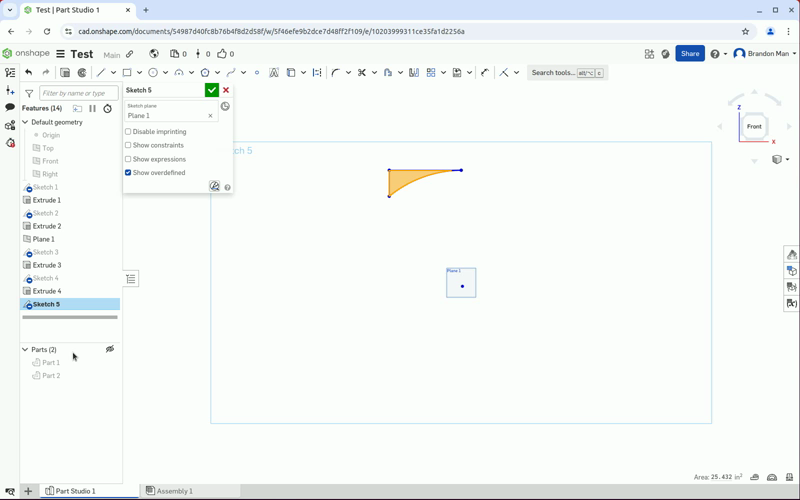
key(shift+e)
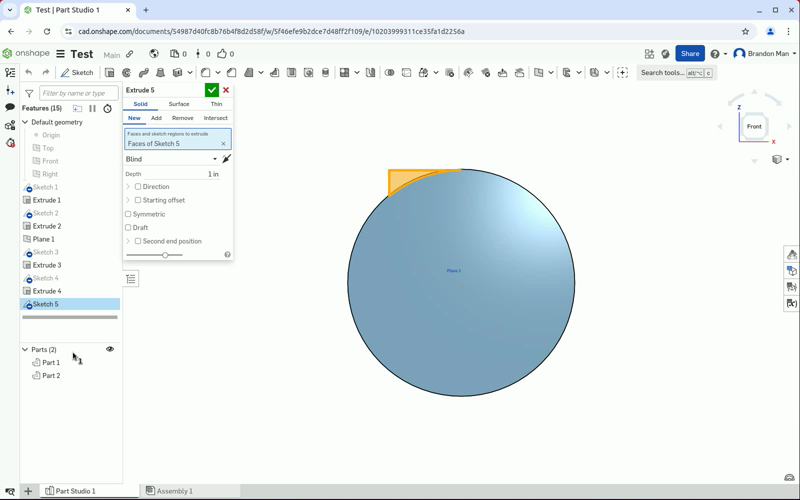
mouse_move(143, 106)
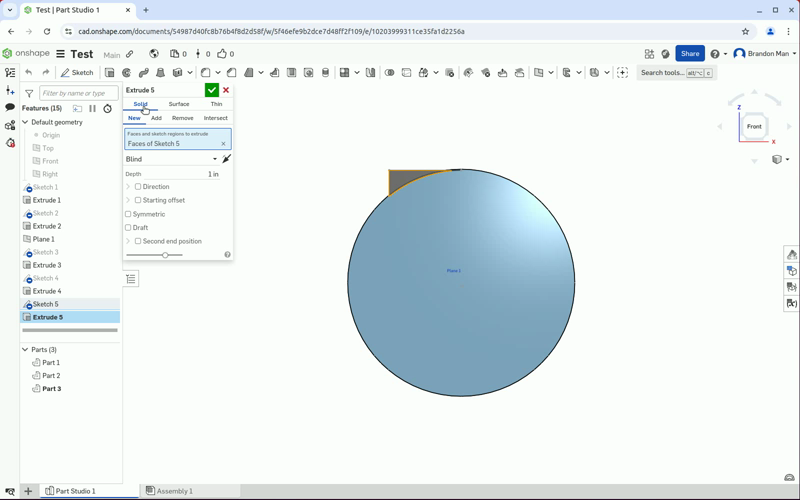
click(143, 106)
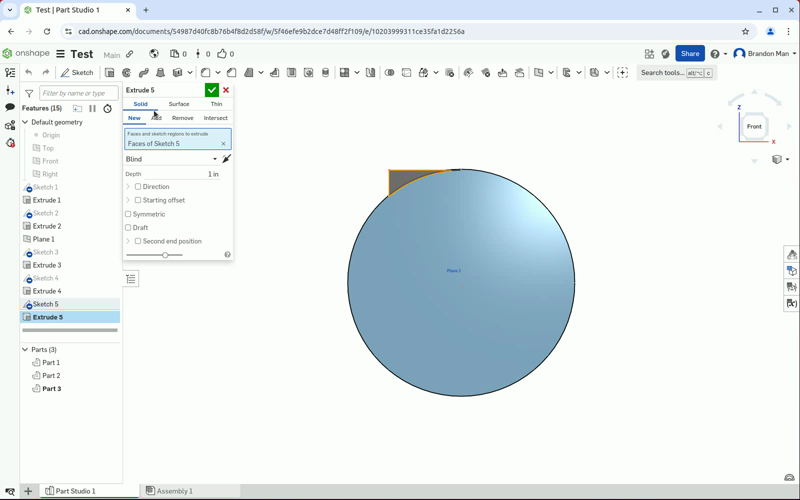
mouse_move(186, 120)
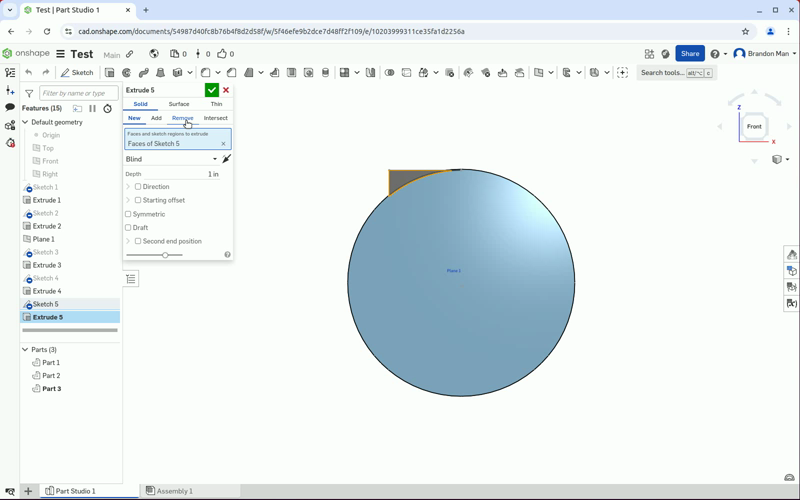
click(186, 120)
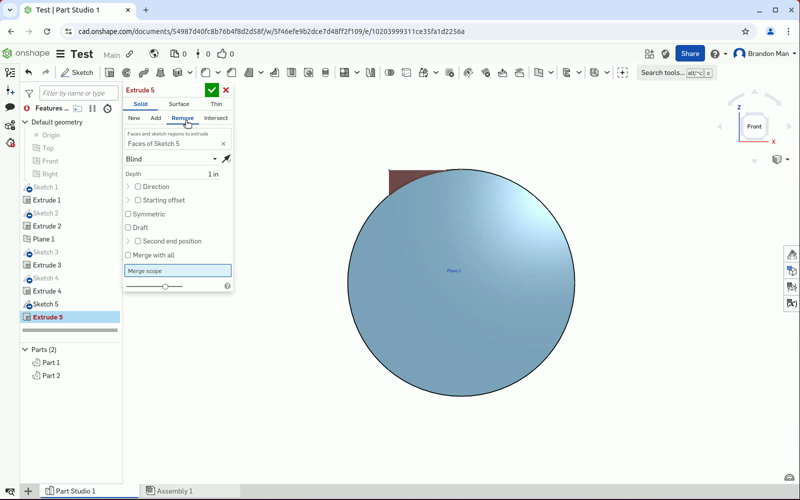
key(tab, 4)
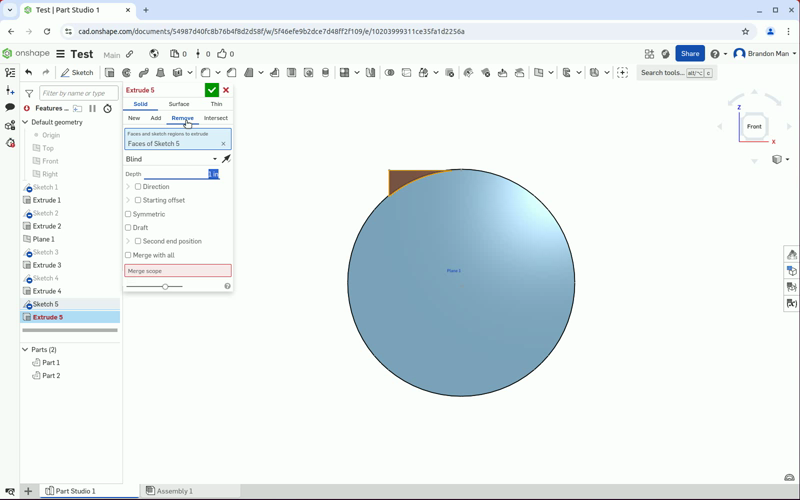
text(17.331)
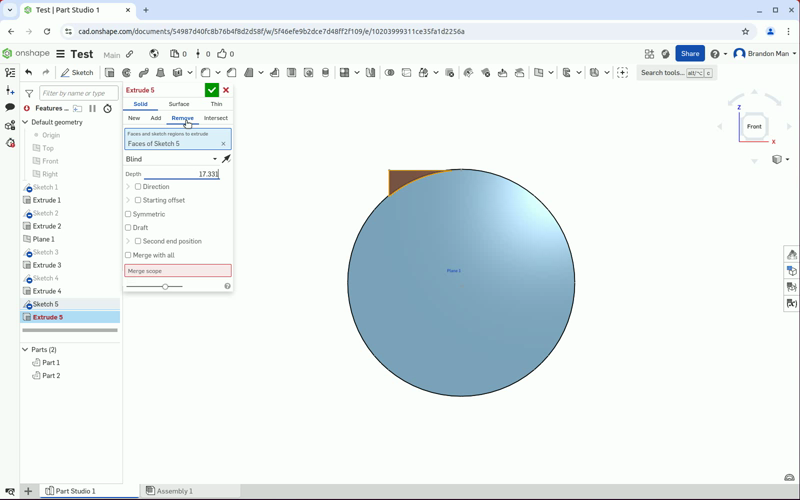
key(tab, 6)
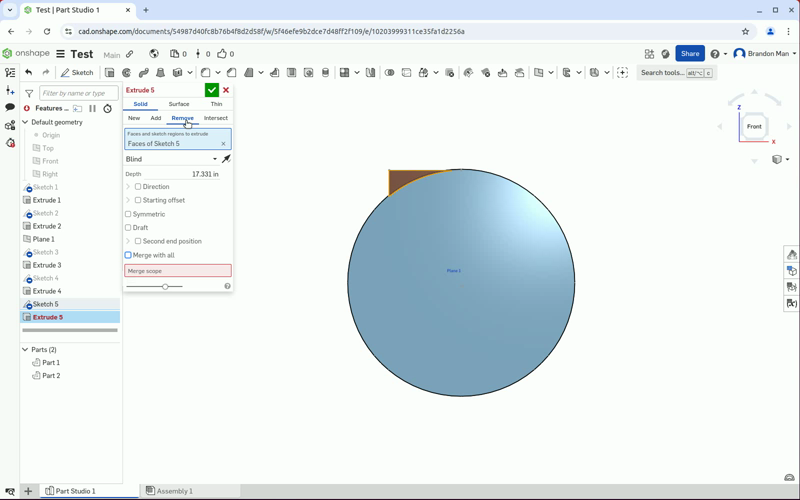
key(space)
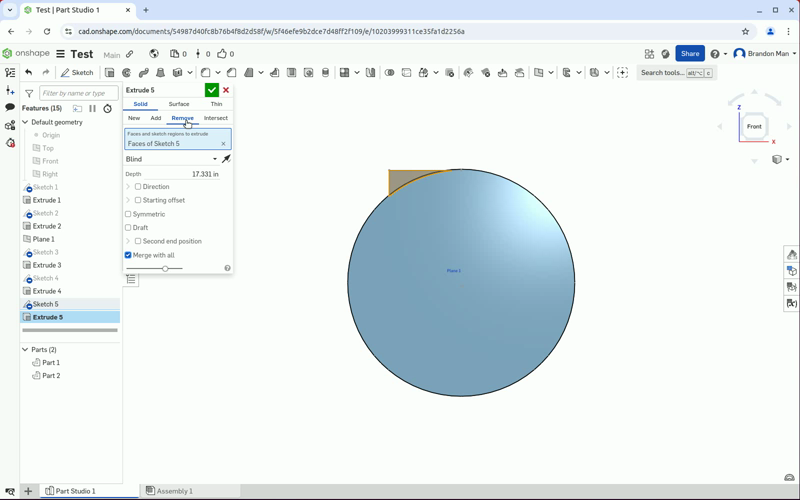
key(enter)
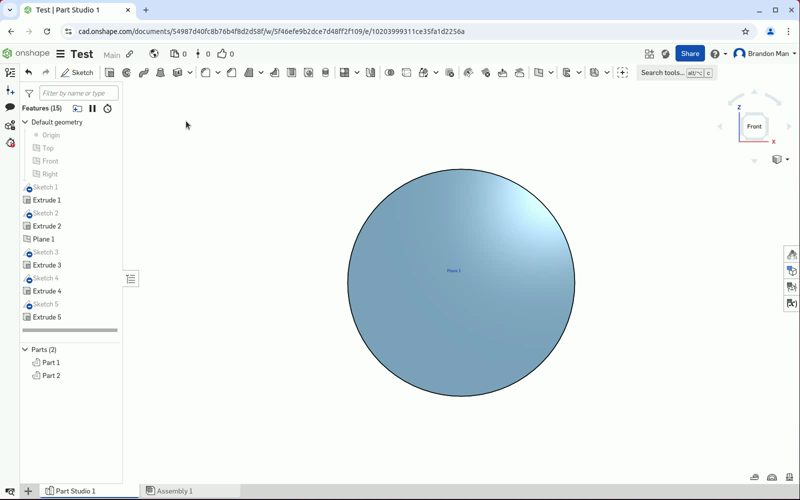
key(shift+h)
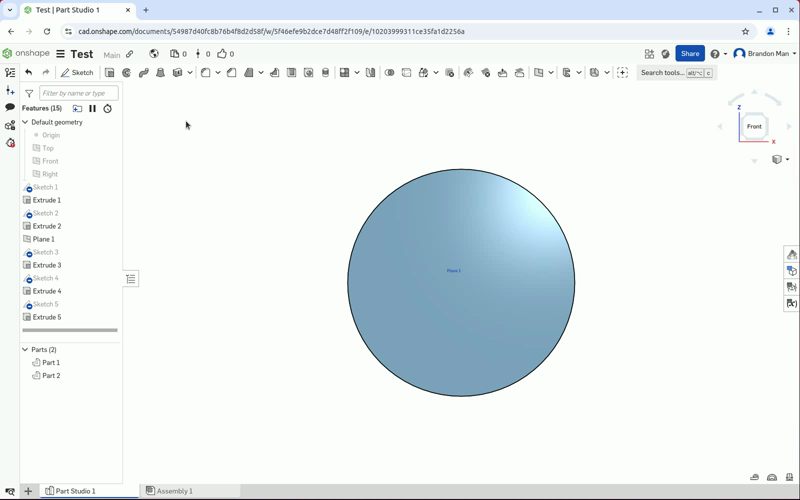
key(shift+h)
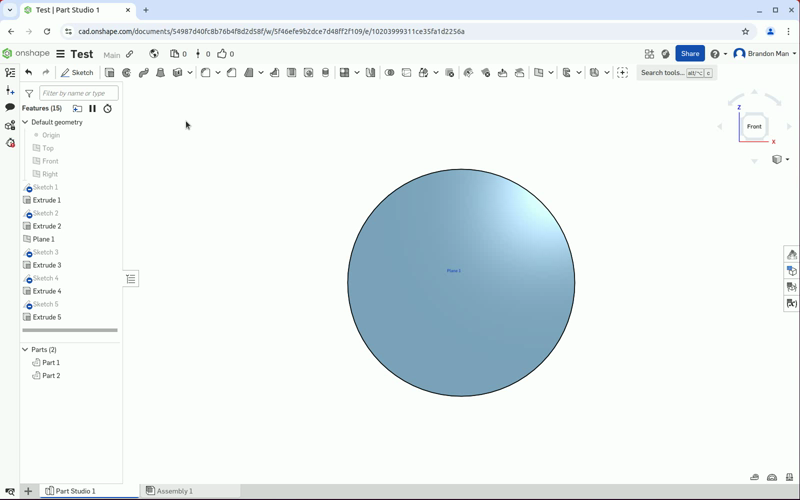
mouse_move(73, 189)
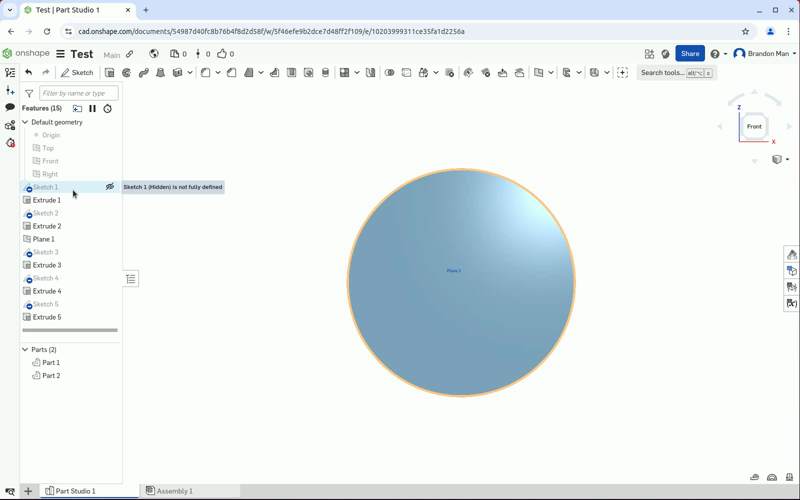
click(73, 189)
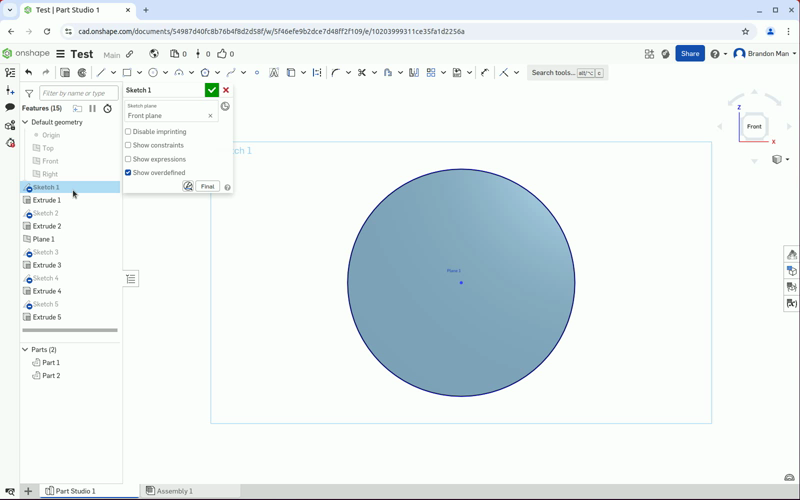
mouse_move(229, 92)
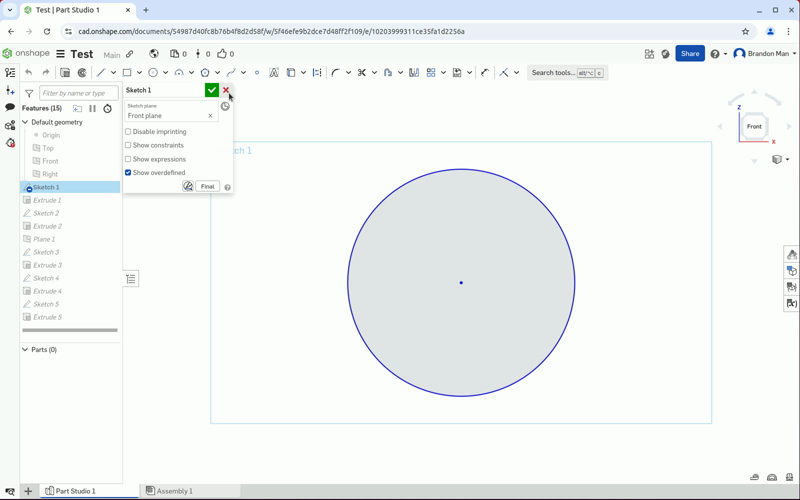
click(229, 92)
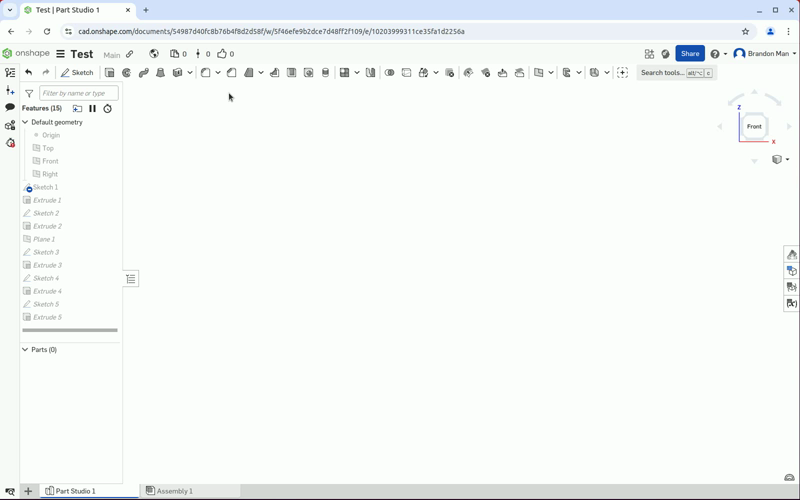
key(shift+s)
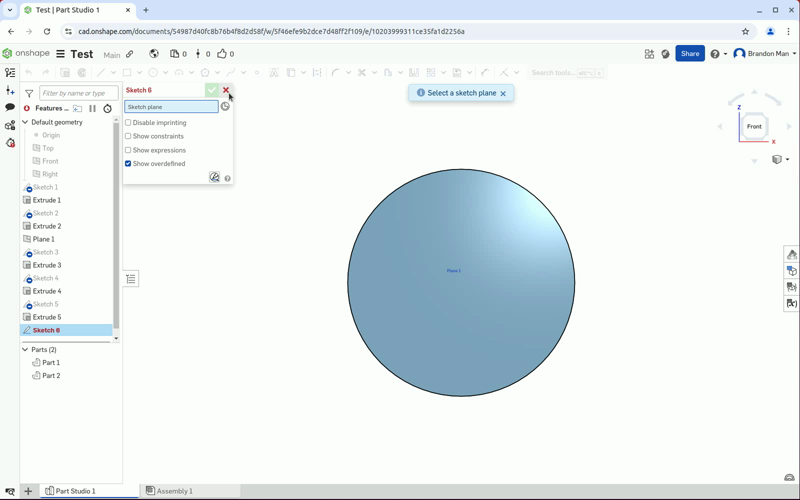
mouse_move(69, 241)
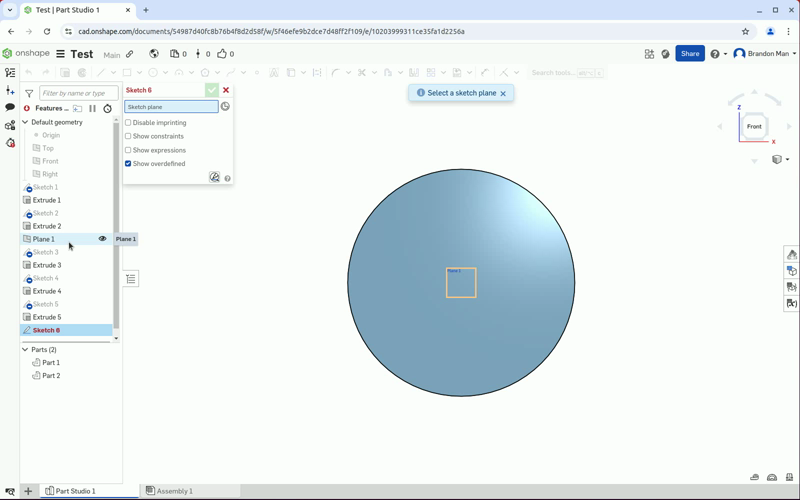
click(69, 241)
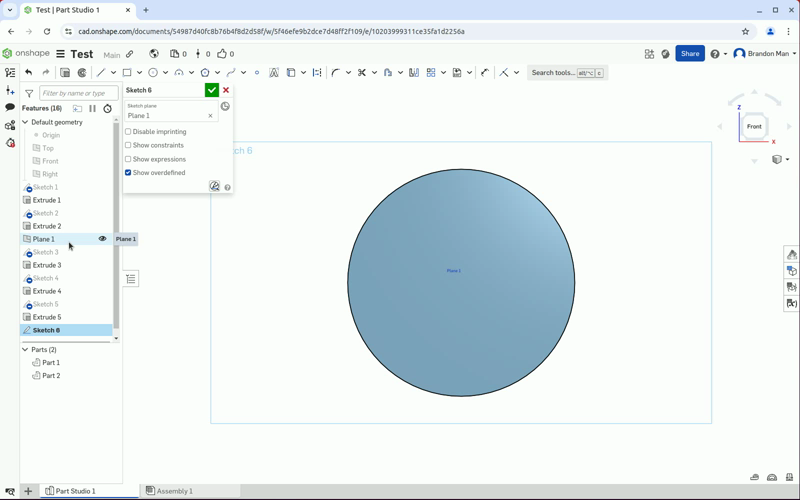
mouse_move(73, 352)
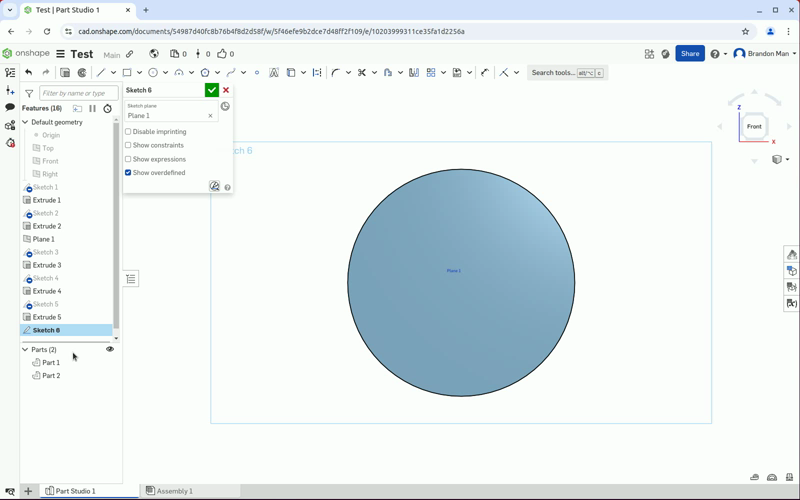
key(y)
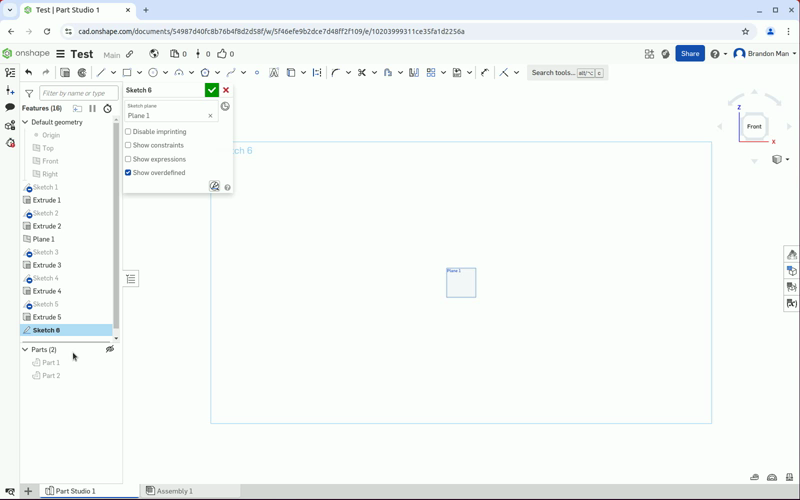
key(l)
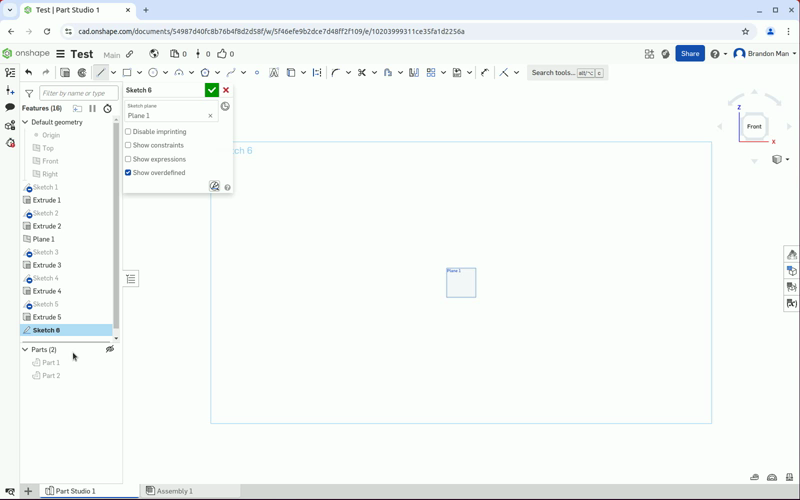
key_down(shift)
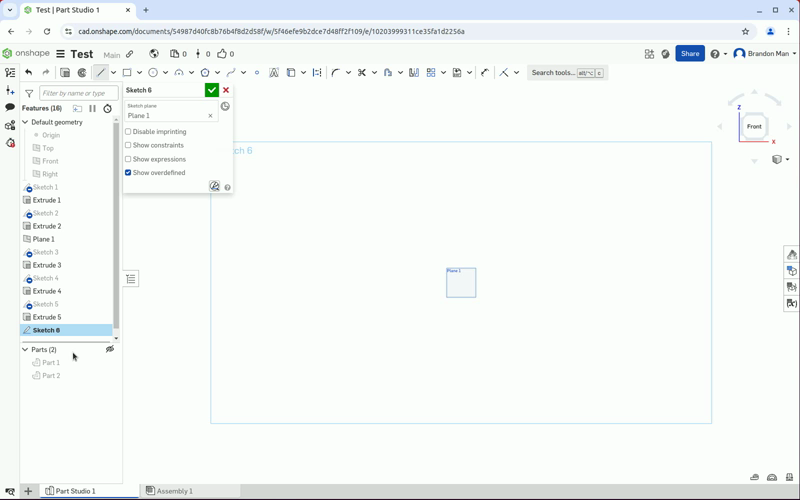
mouse_move(389, 237)
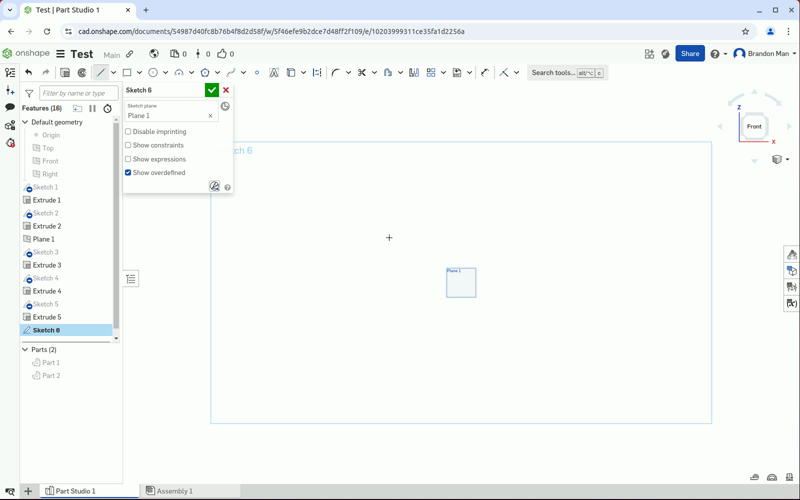
click(389, 237)
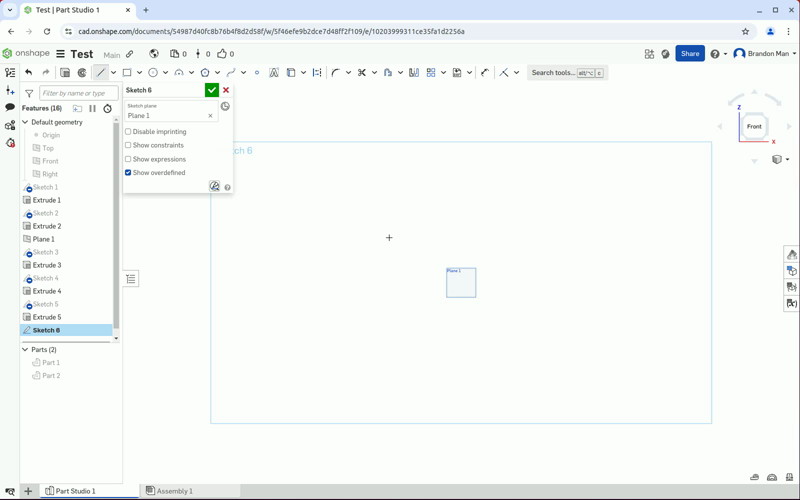
key_up(shift)
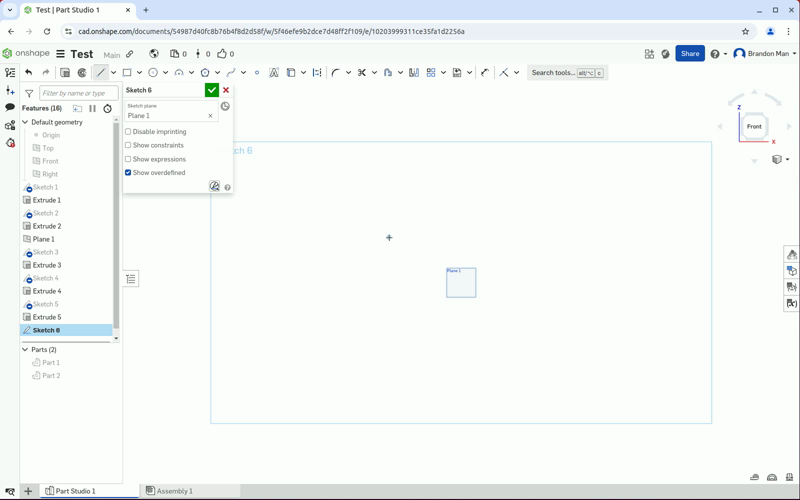
key_down(shift)
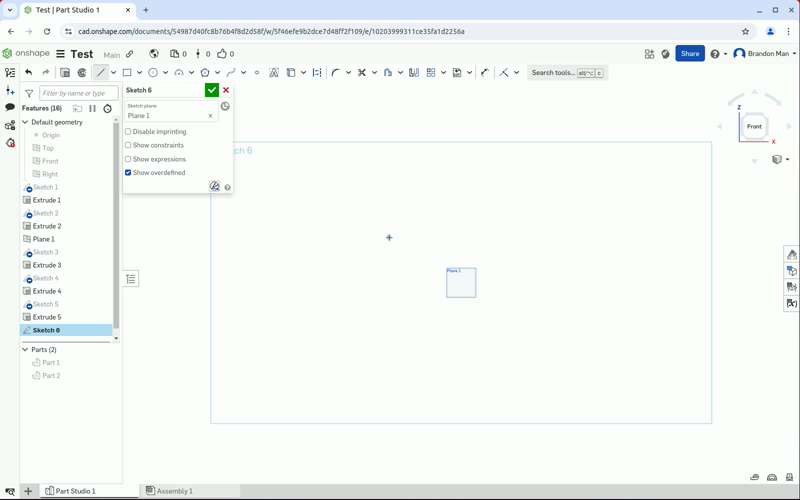
mouse_move(461, 237)
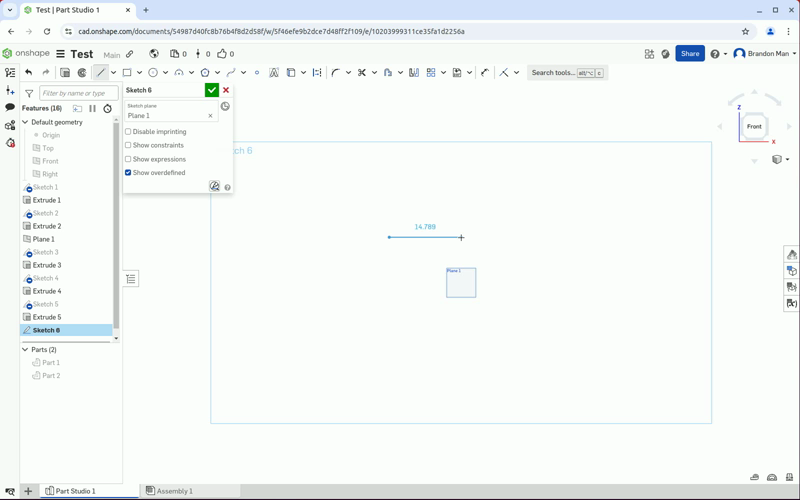
click(461, 237)
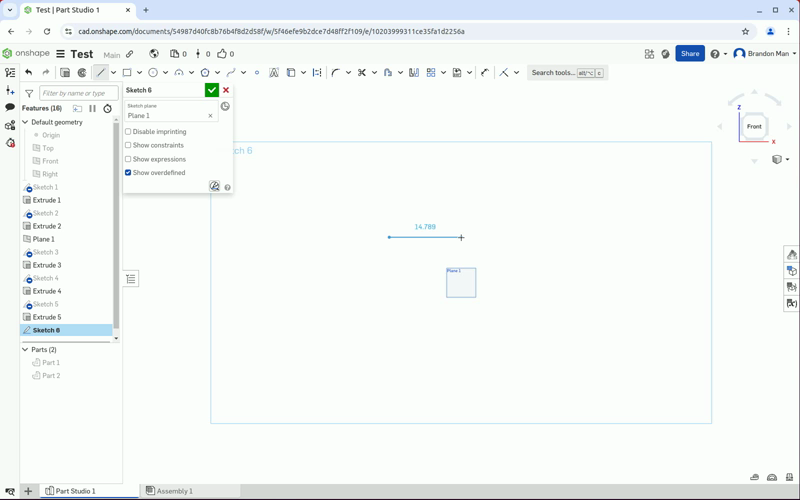
key_up(shift)
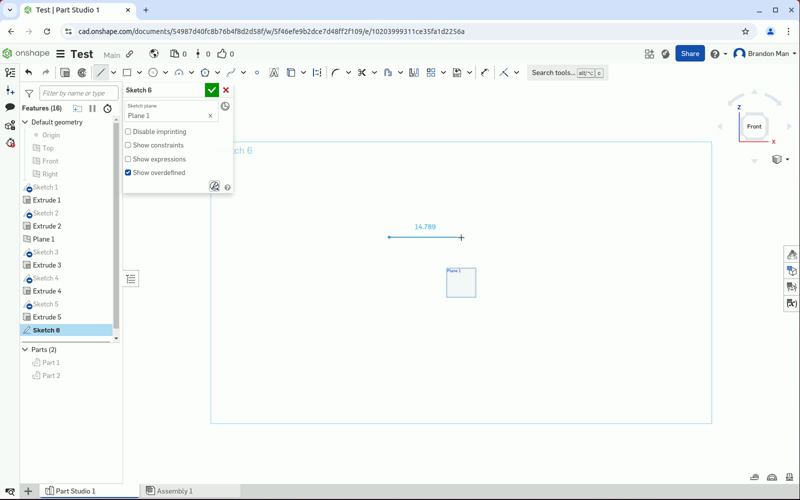
key_down(shift)
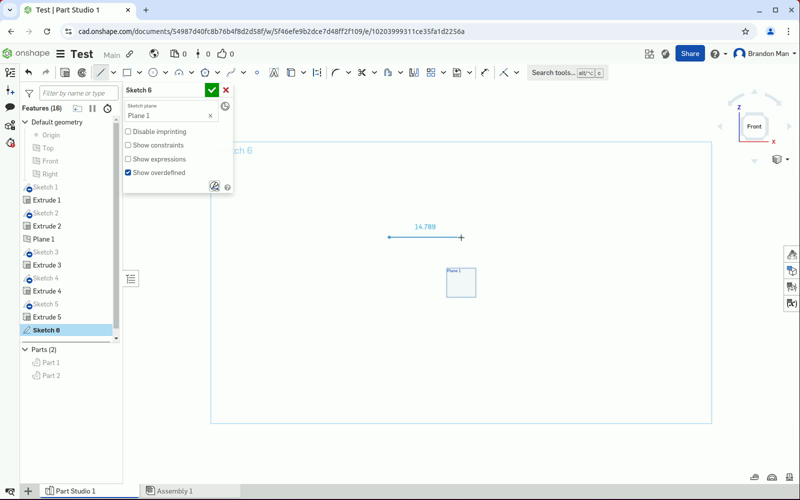
mouse_move(461, 168)
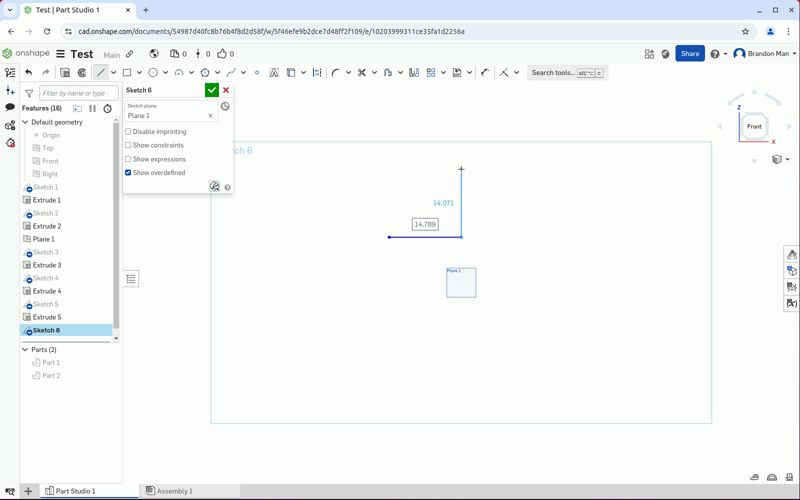
click(461, 168)
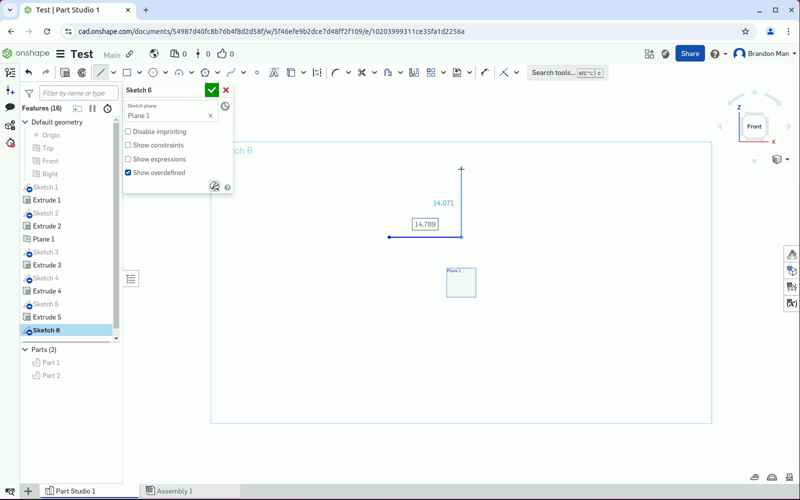
key_up(shift)
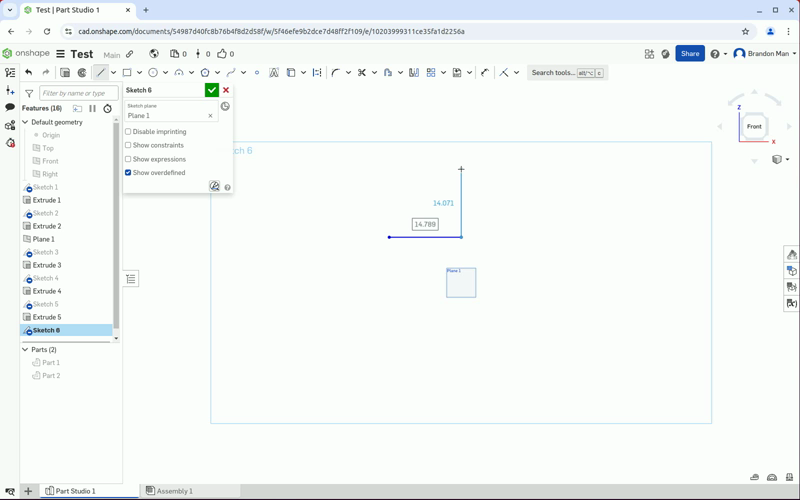
key(esc)
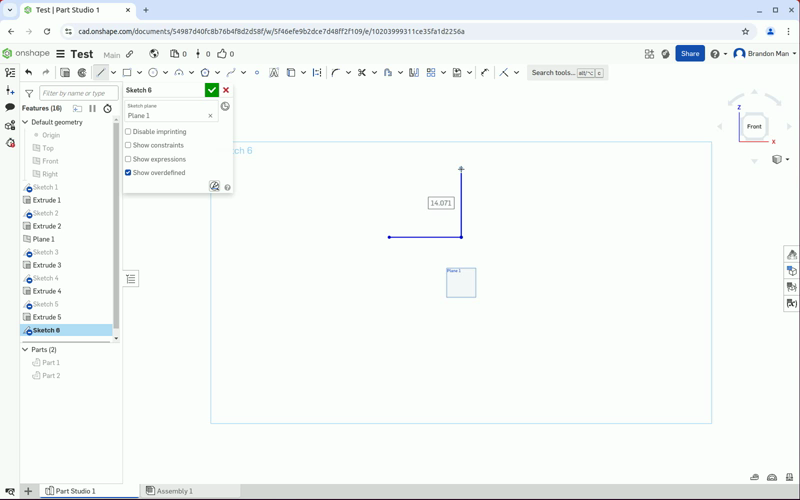
key(a)
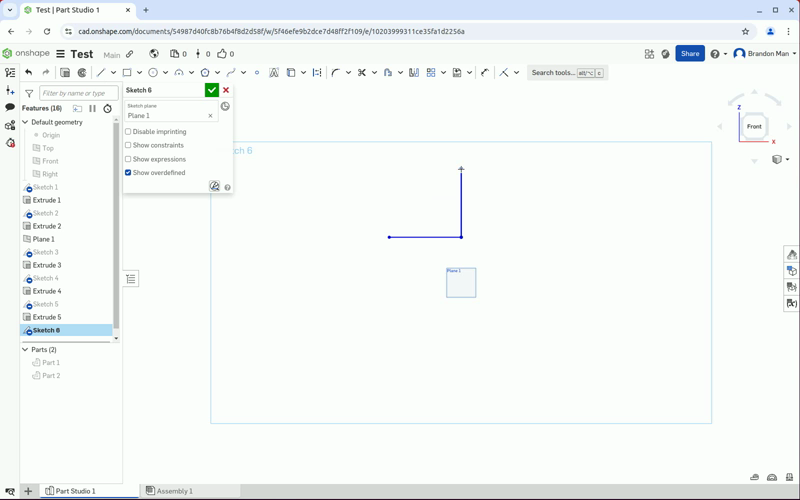
mouse_move(461, 168)
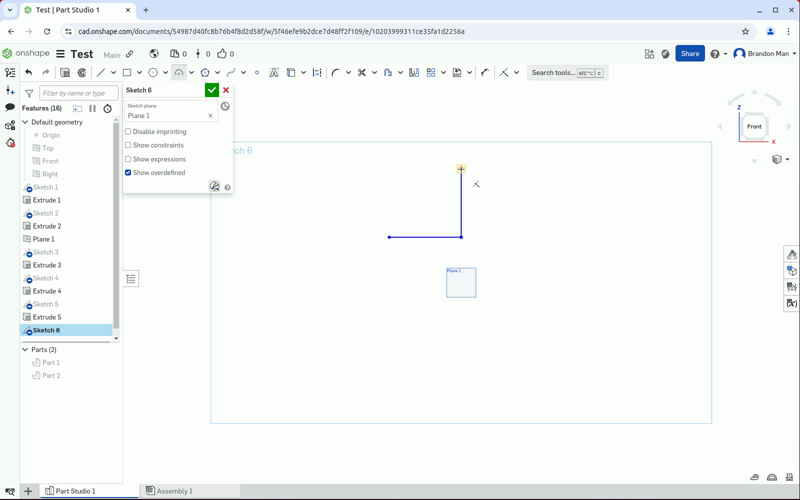
click(461, 168)
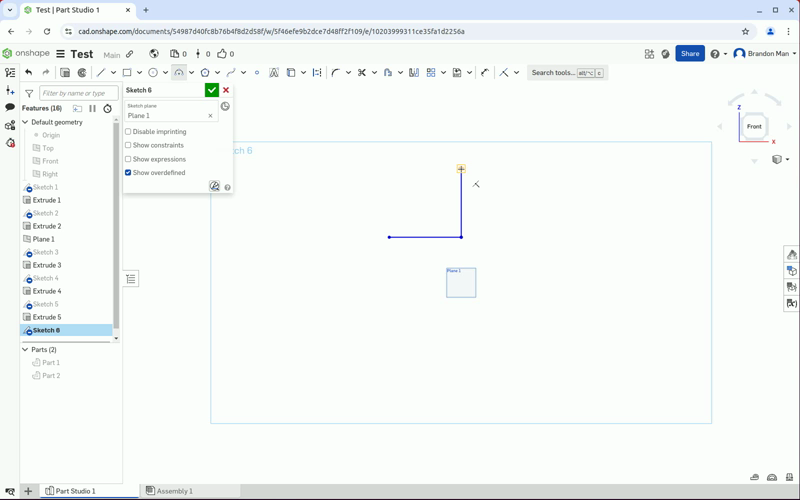
key_down(shift)
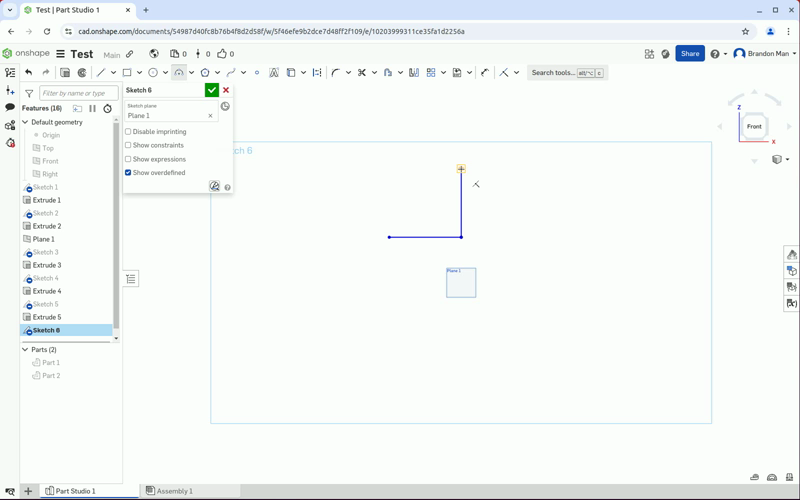
mouse_move(389, 194)
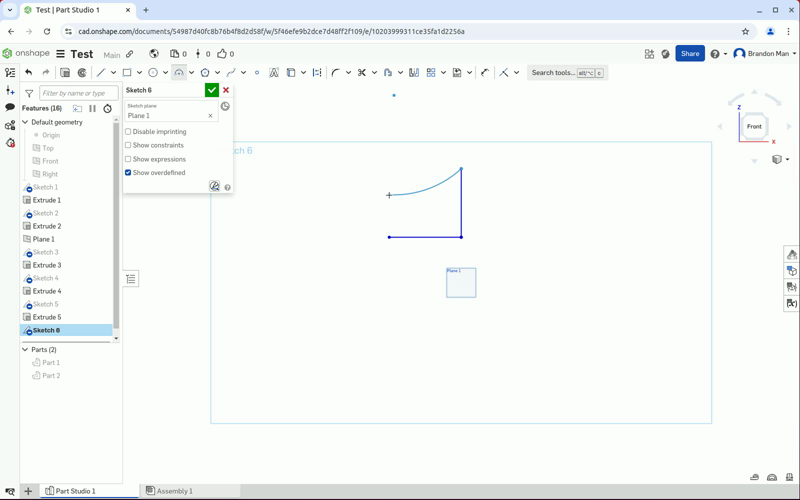
click(389, 194)
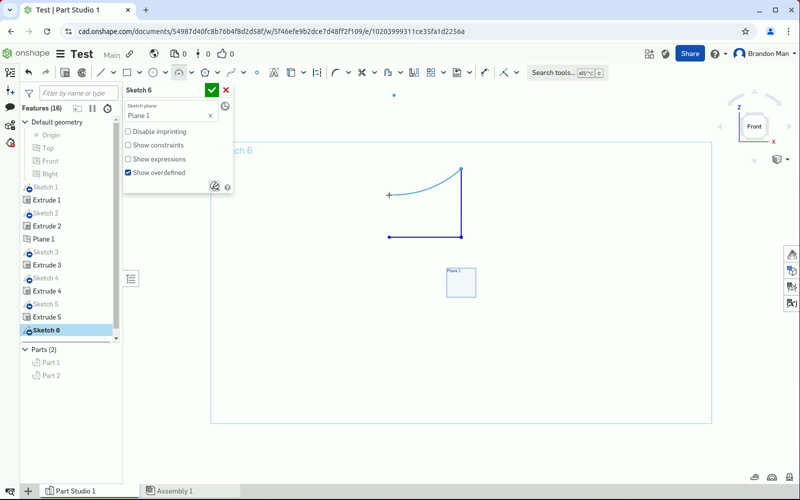
mouse_move(422, 175)
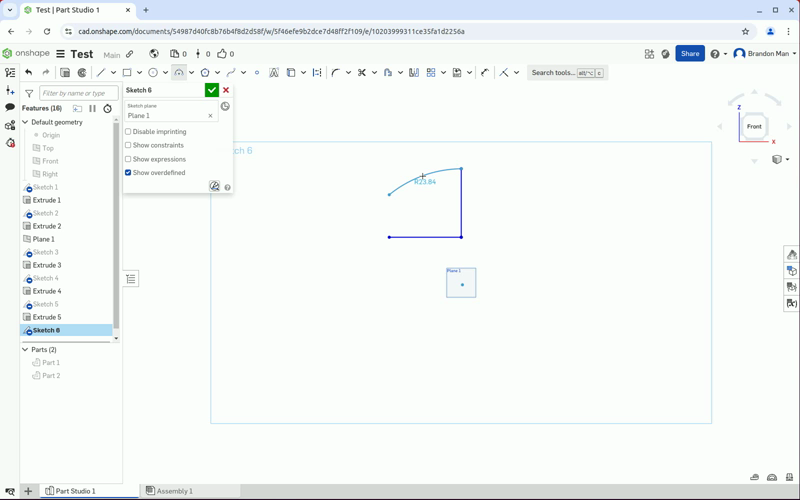
click(422, 175)
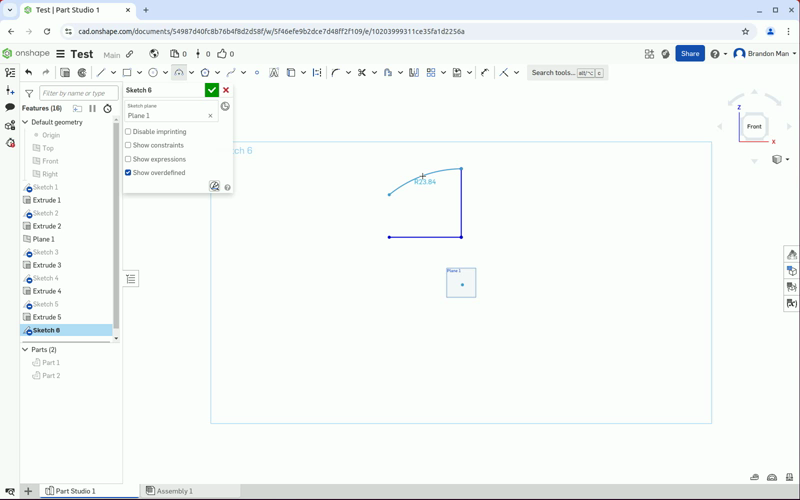
key_up(shift)
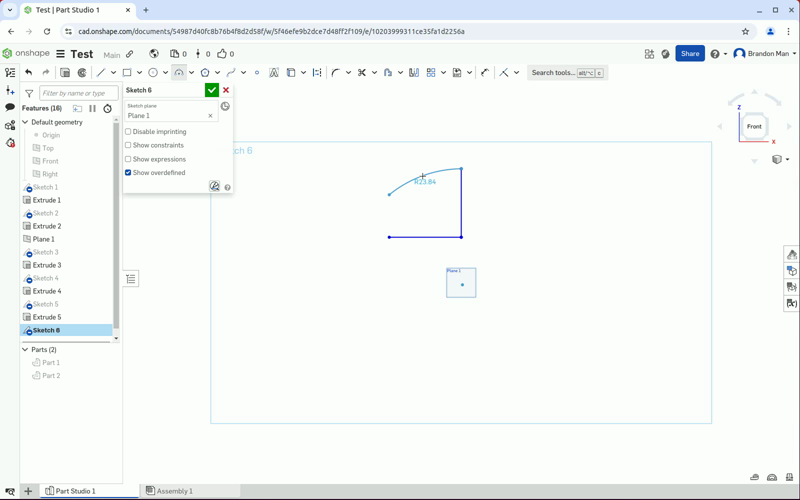
key(esc)
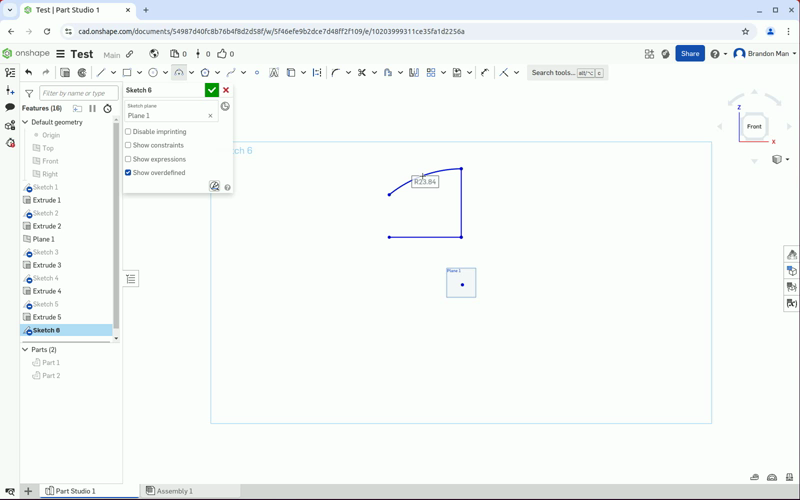
key(l)
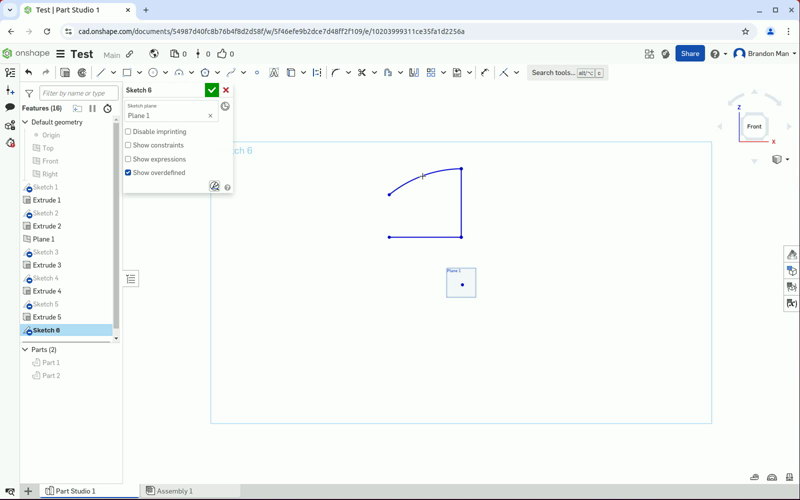
mouse_move(389, 194)
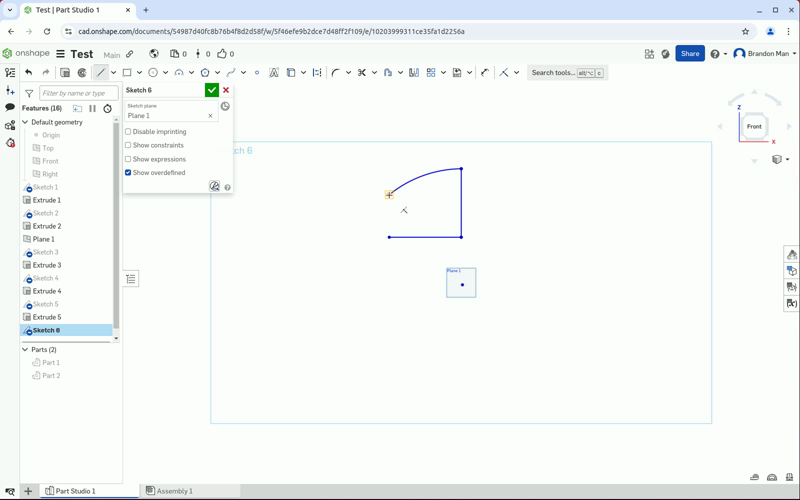
click(389, 194)
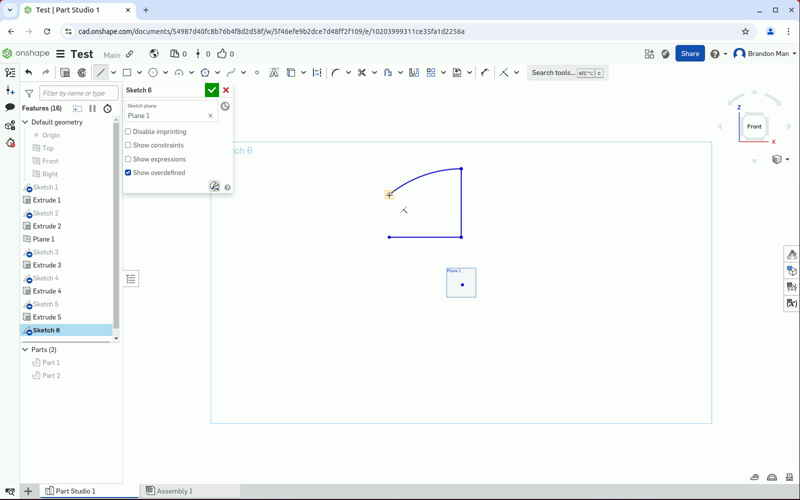
mouse_move(419, 194)
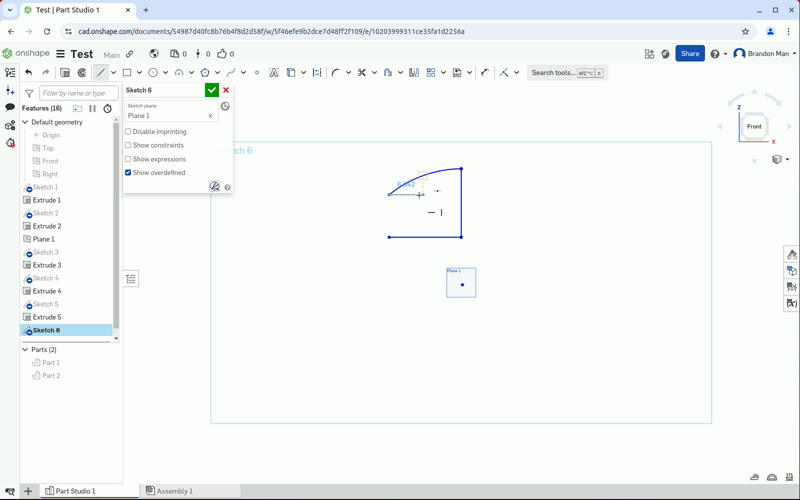
key_down(shift)
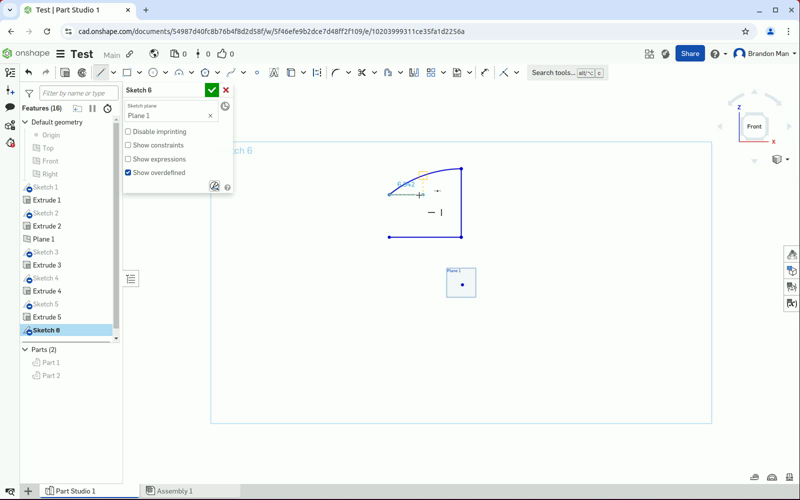
mouse_move(389, 237)
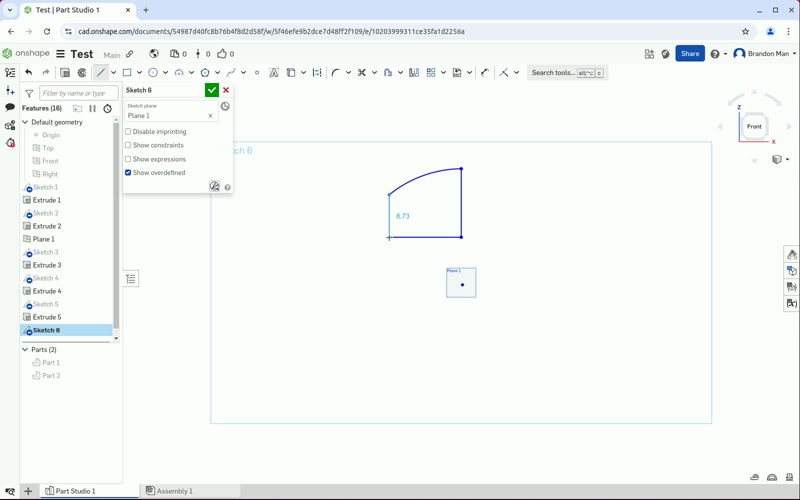
key_up(shift)
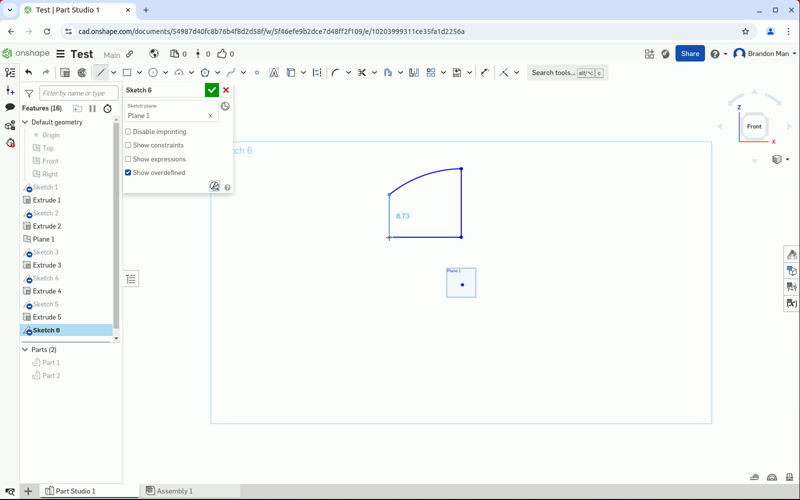
click(389, 237)
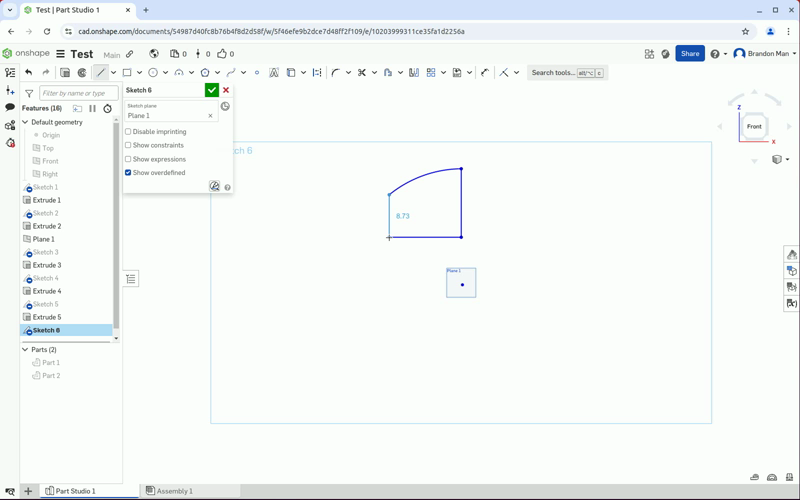
key(esc)
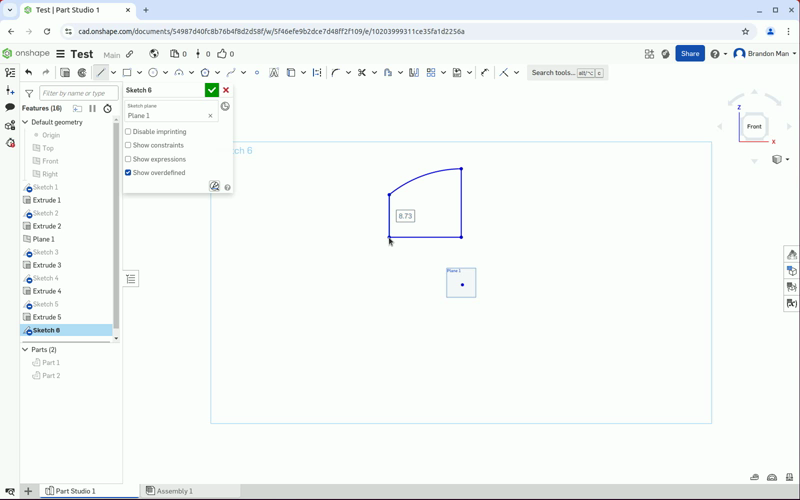
mouse_move(432, 184)
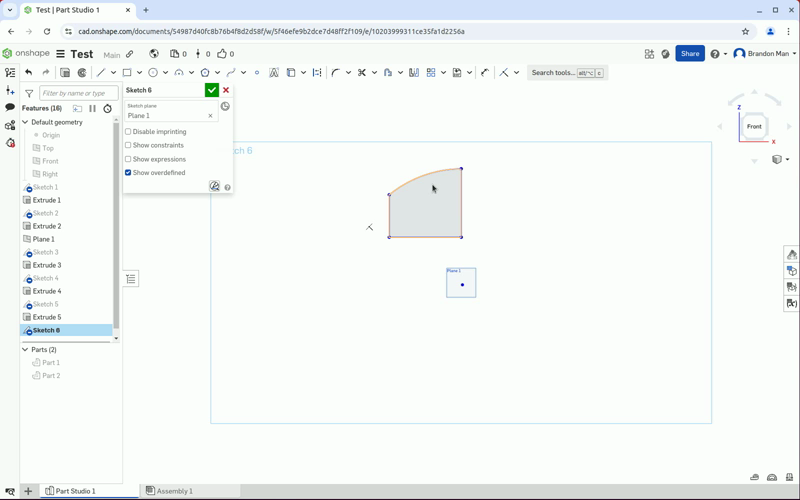
scroll(6)
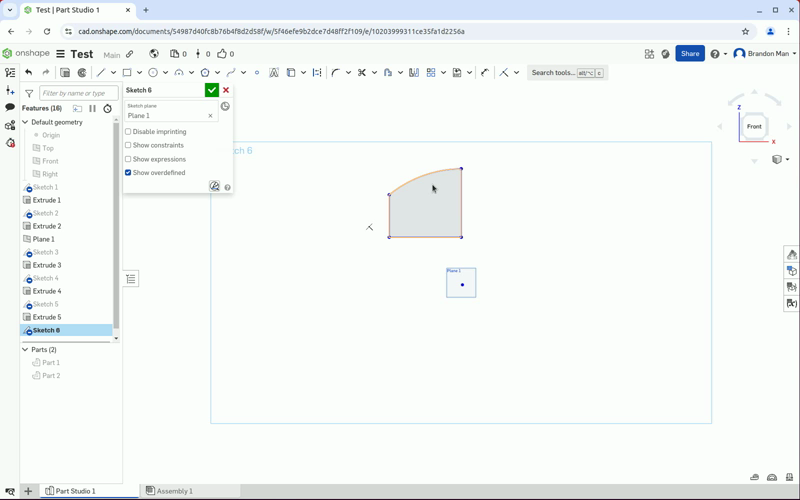
scroll(6)
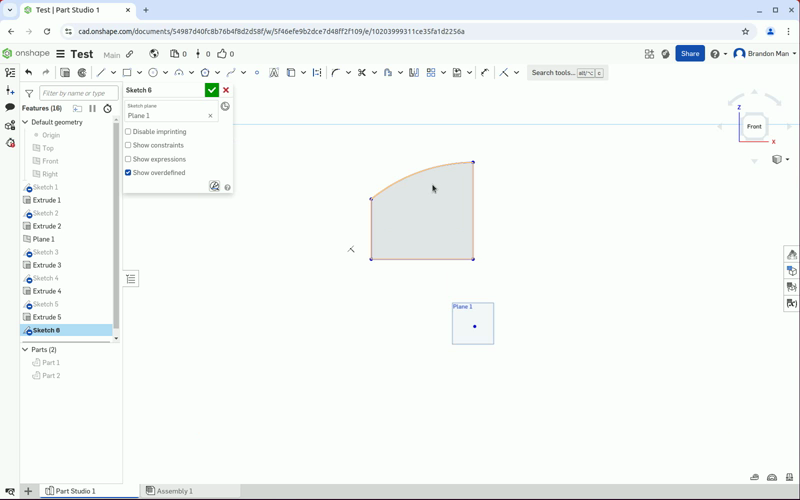
scroll(6)
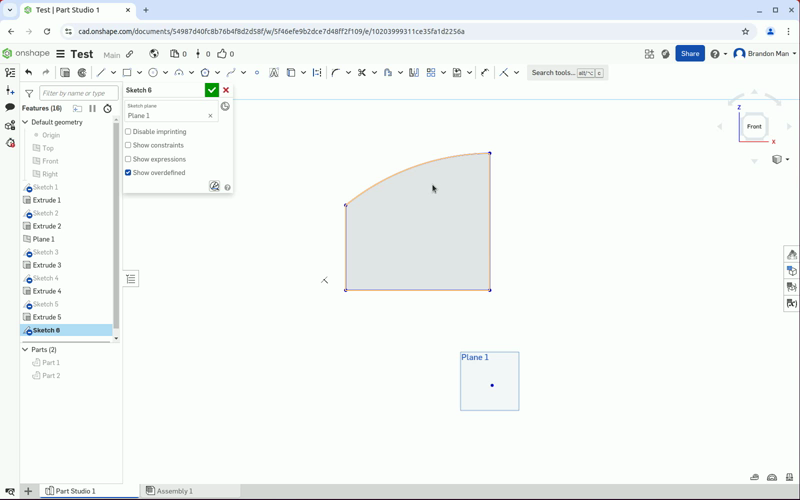
scroll(6)
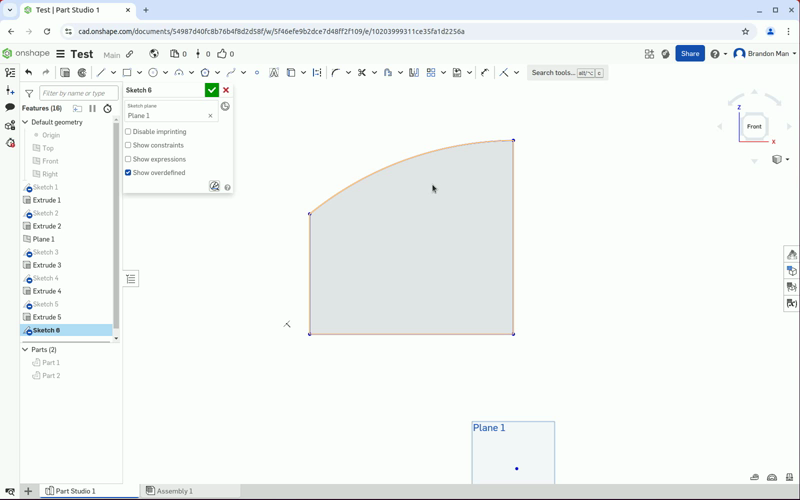
scroll(6)
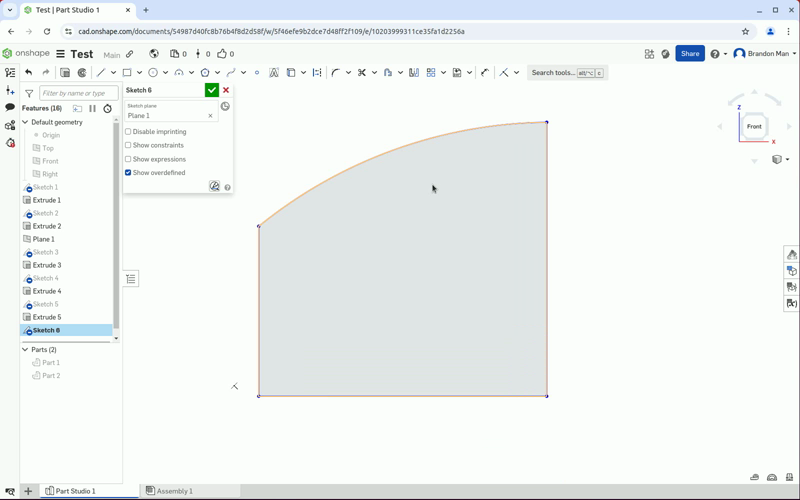
scroll(6)
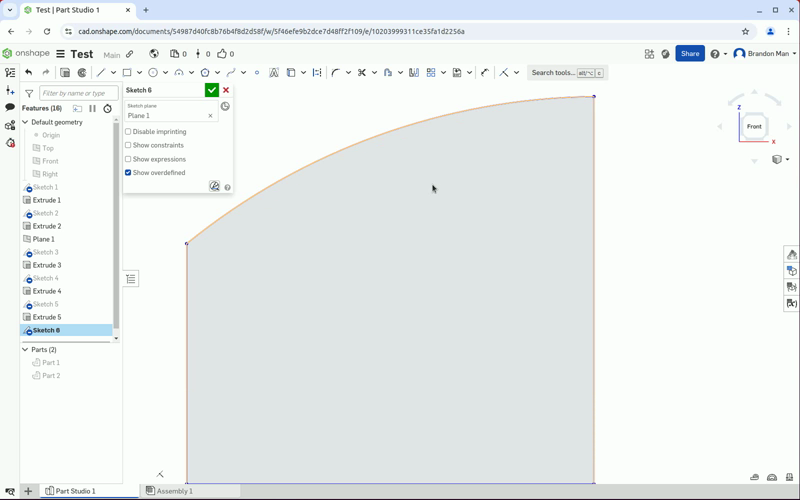
scroll(6)
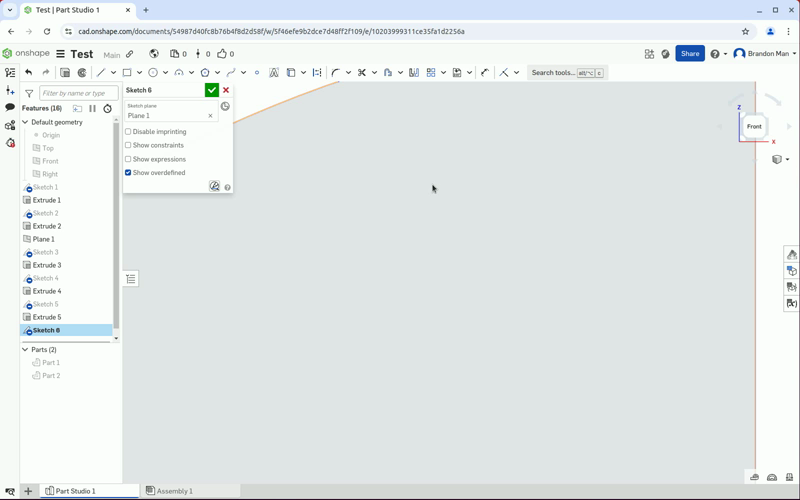
click(432, 184)
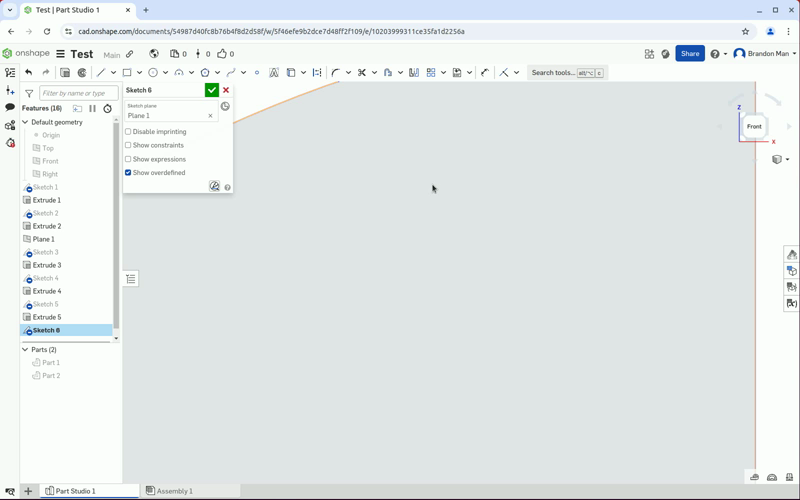
scroll(-6)
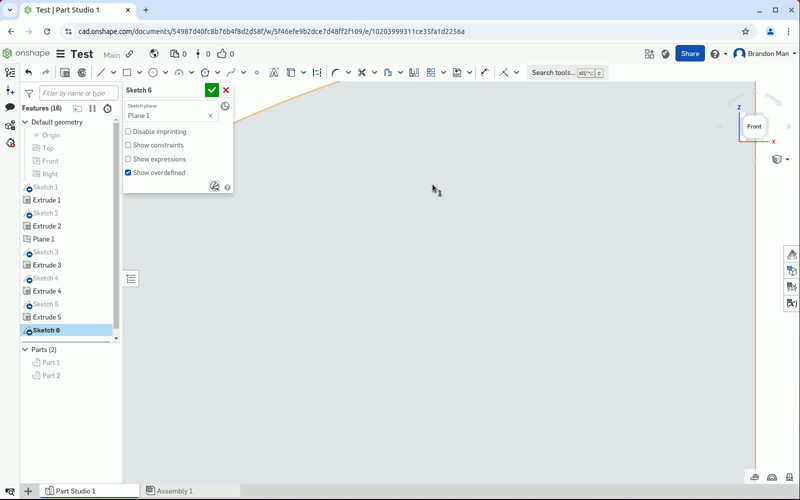
scroll(-6)
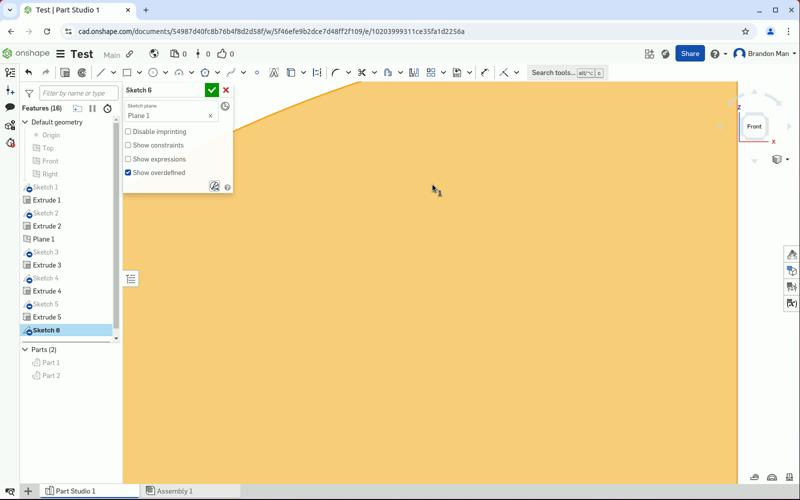
scroll(-6)
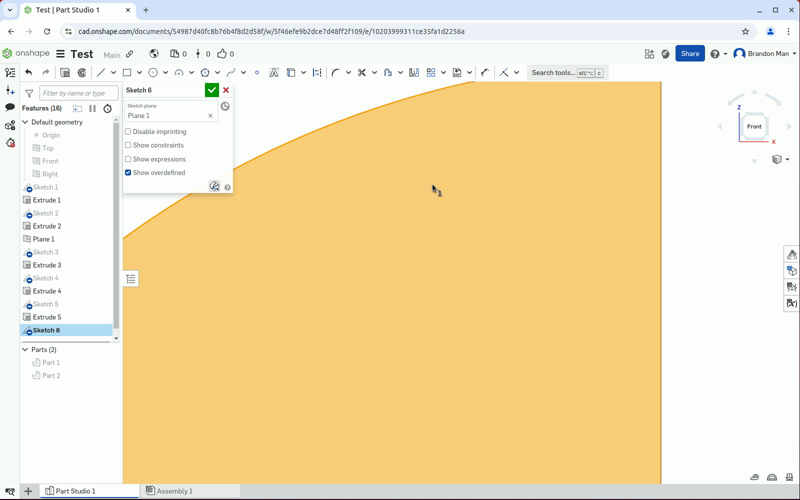
scroll(-6)
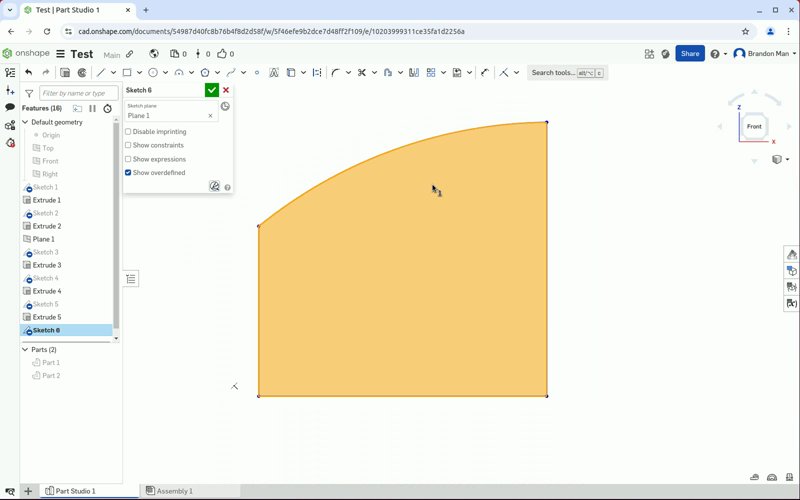
scroll(-6)
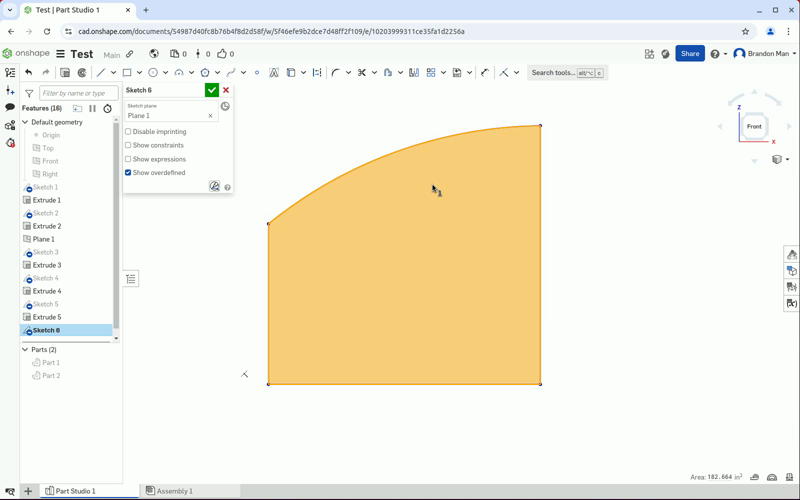
scroll(-6)
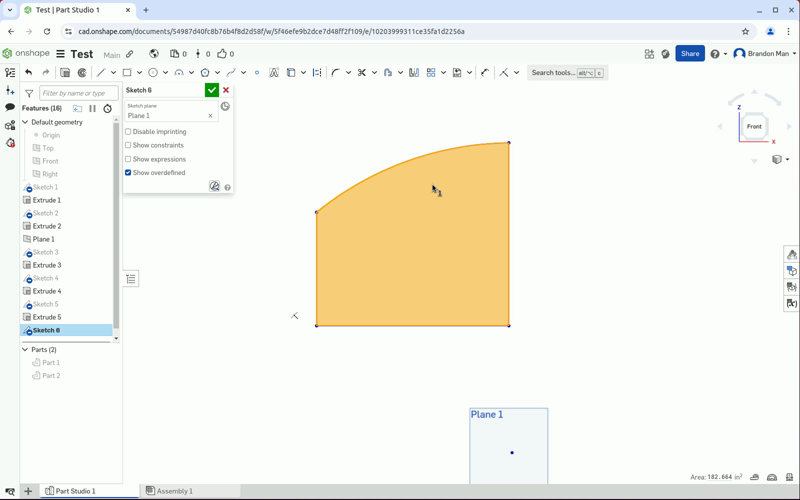
scroll(-6)
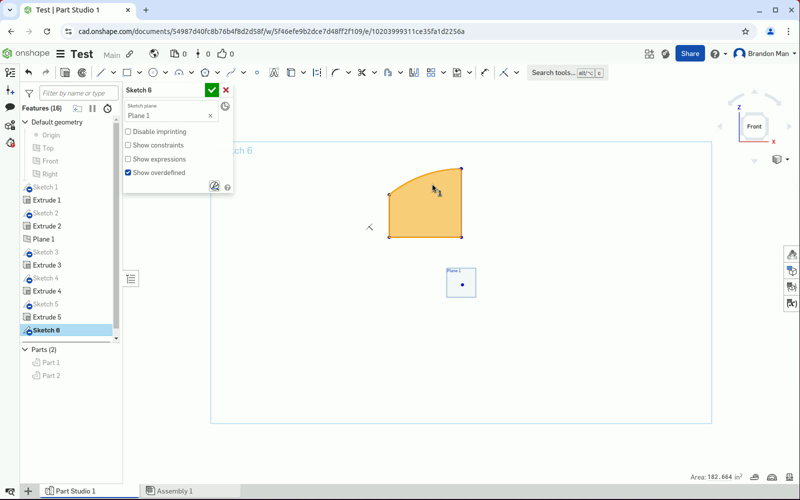
mouse_move(73, 352)
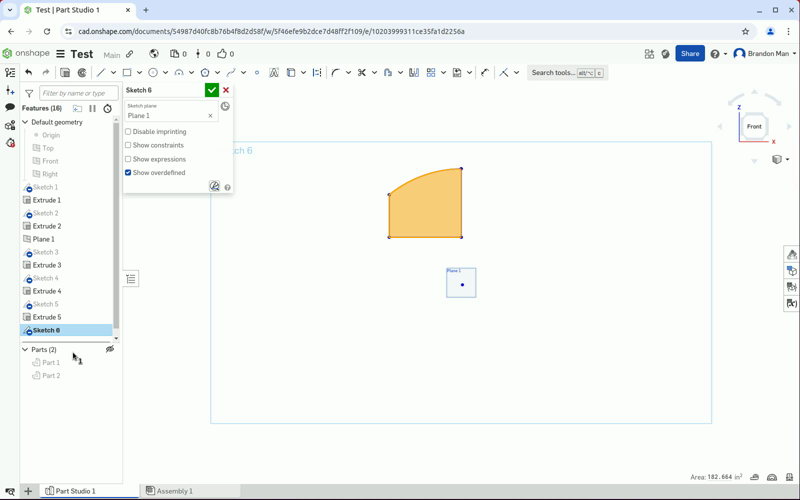
key(shift+y)
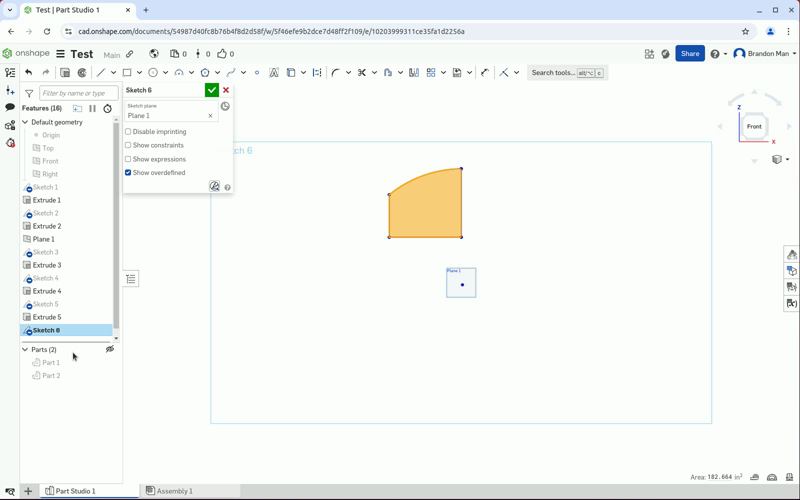
key(shift+e)
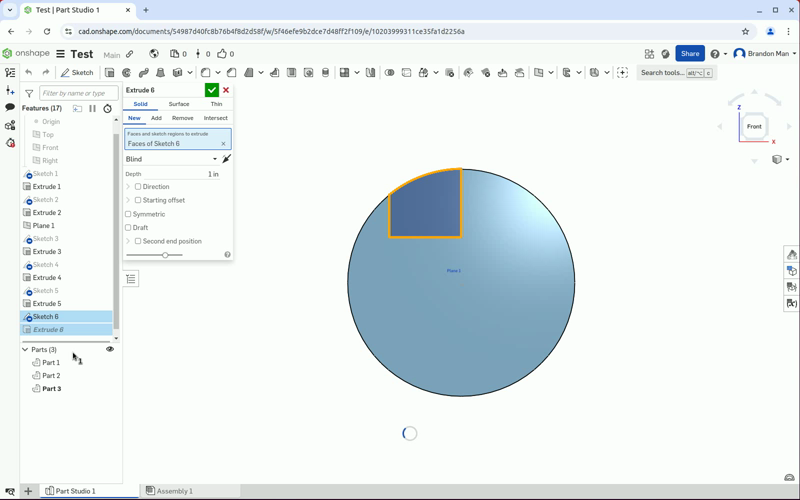
mouse_move(143, 106)
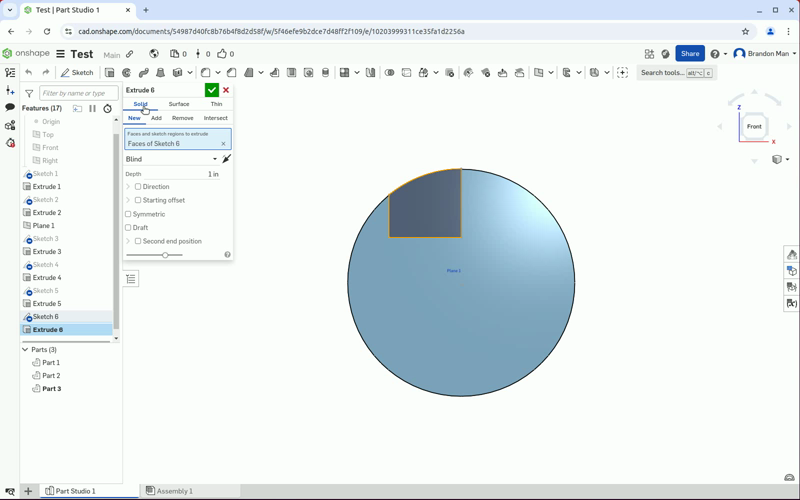
click(143, 106)
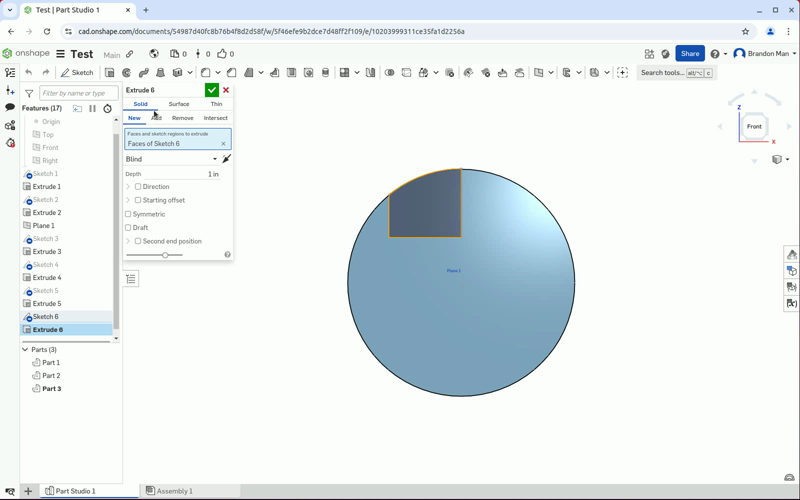
mouse_move(186, 120)
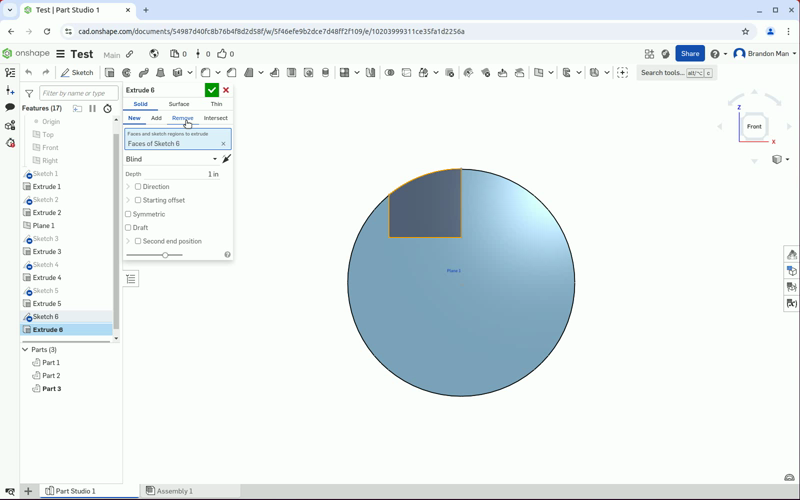
click(186, 120)
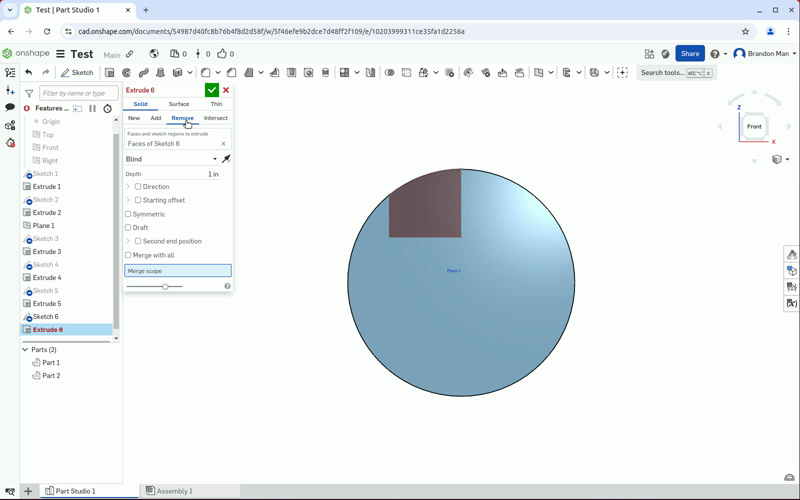
key(tab, 4)
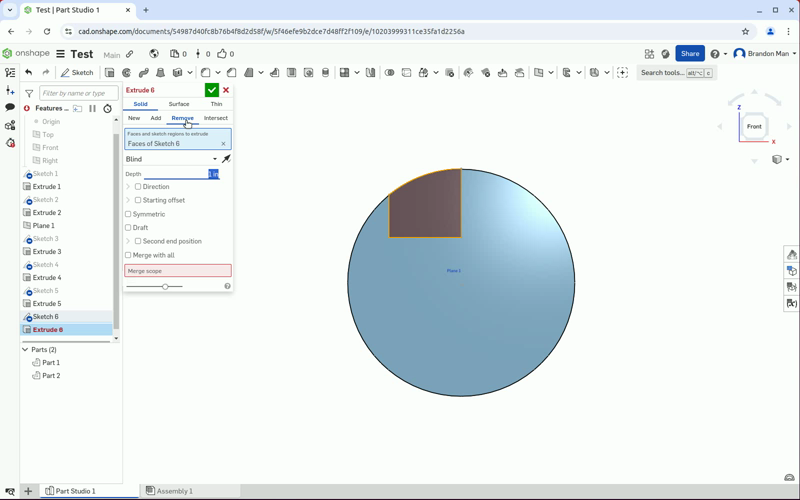
text(17.331)
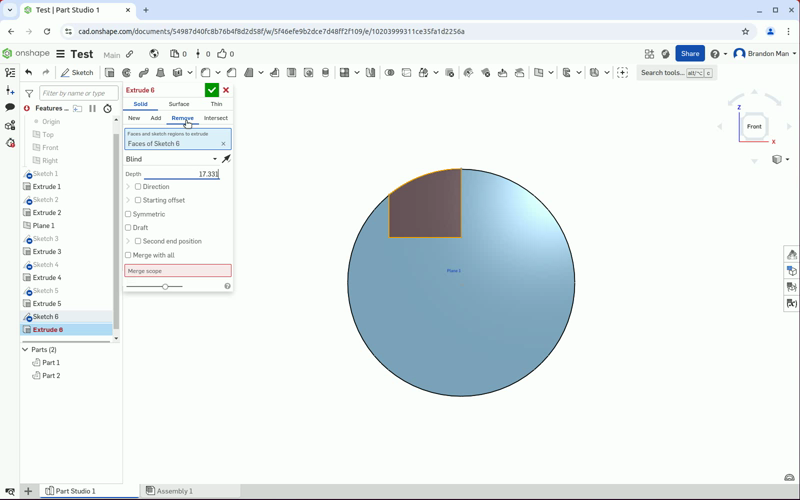
key(tab, 6)
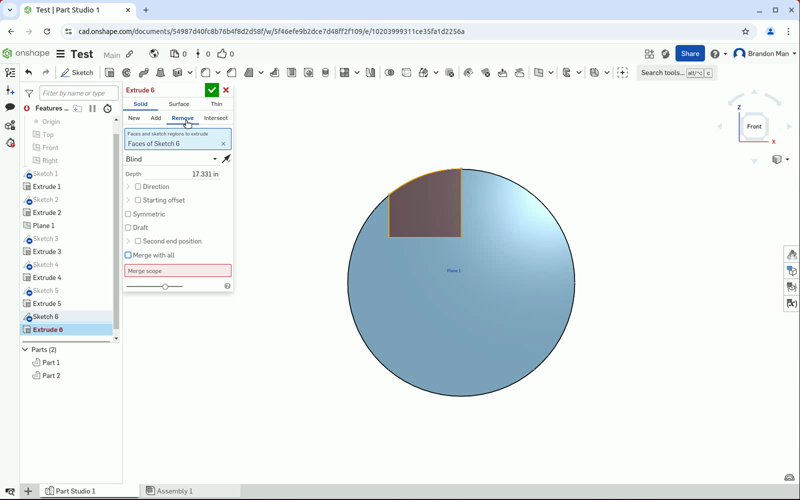
key(space)
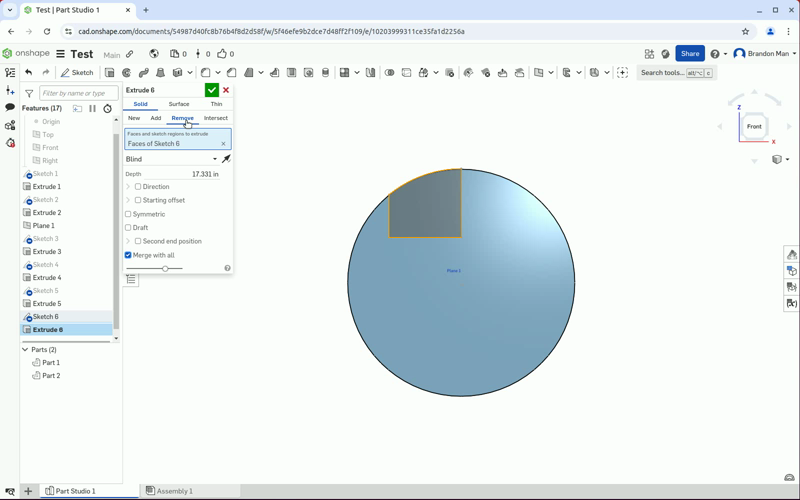
key(enter)
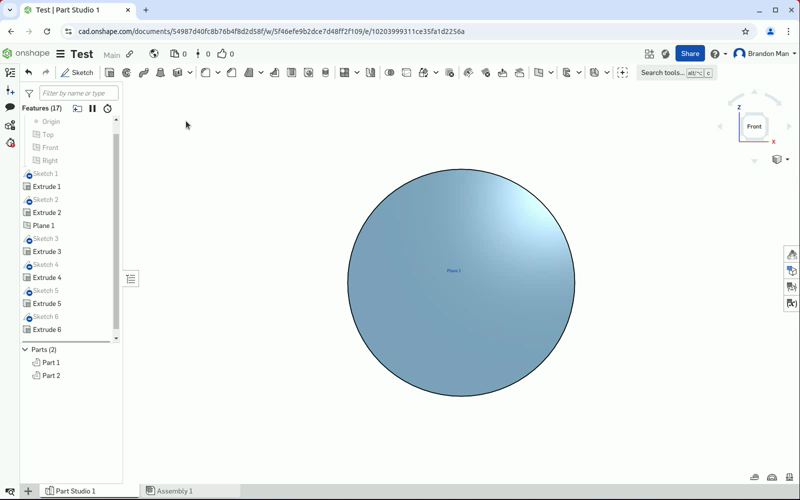
key(shift+h)
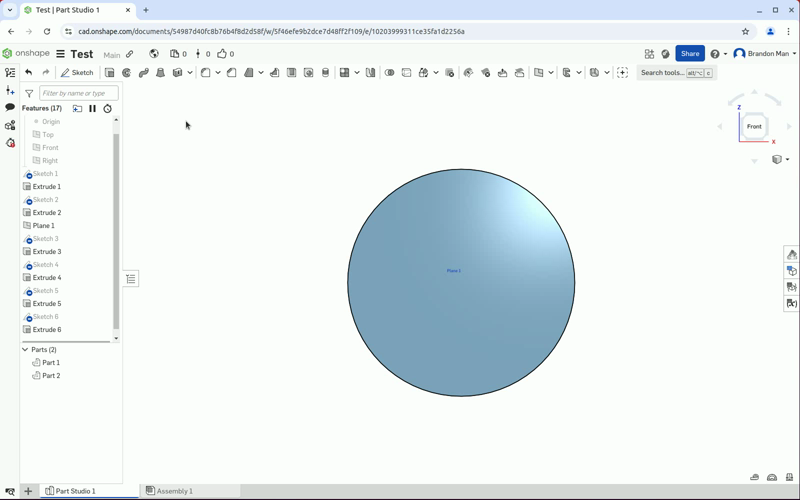
key(shift+h)
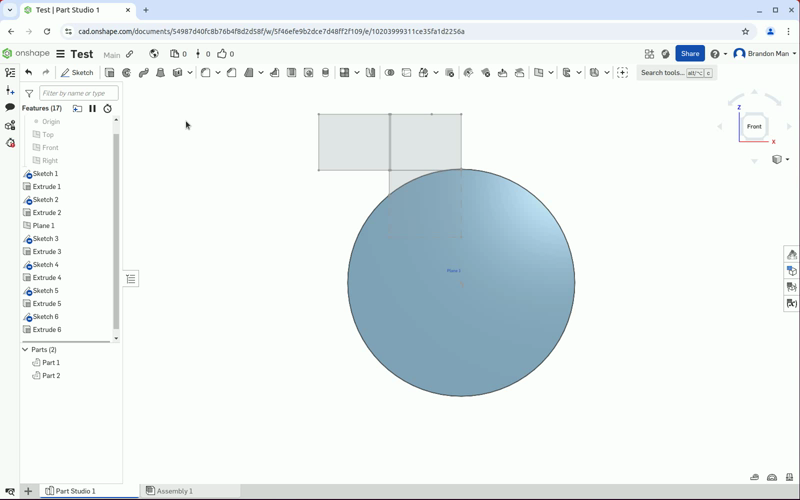
key(shift+7)
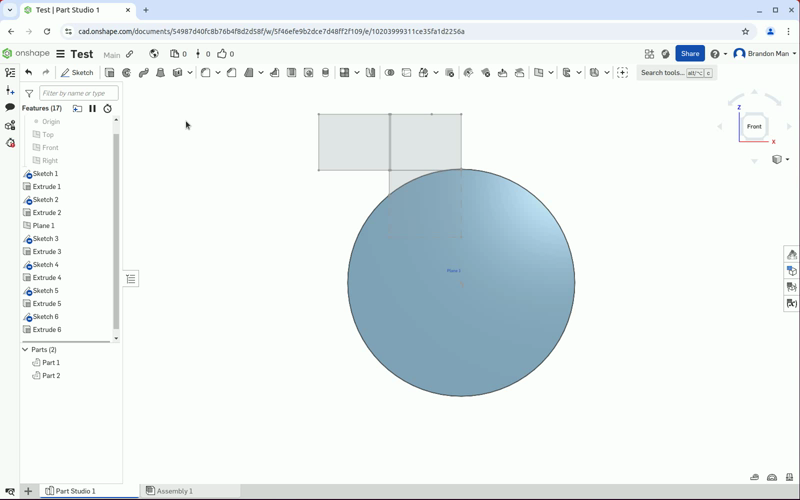
key(left, 2)
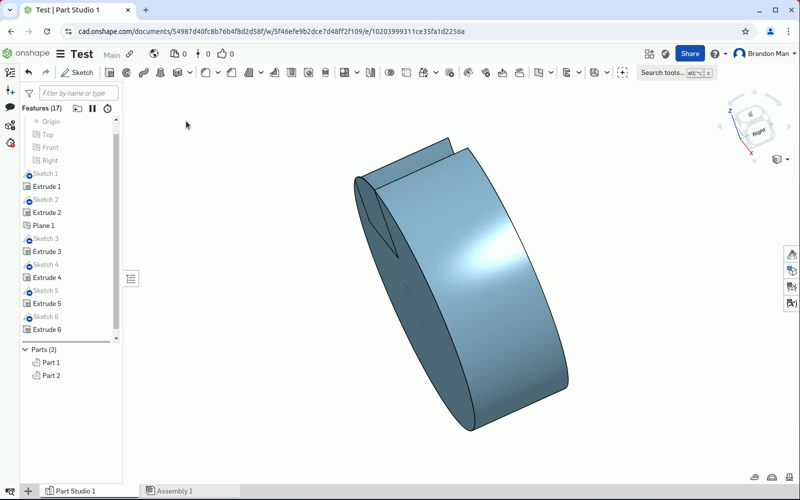
key(down, 2)
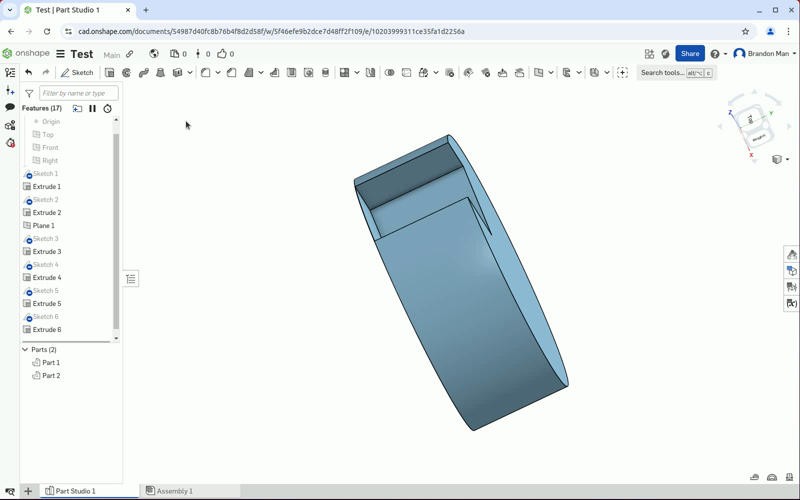
key(up, 2)
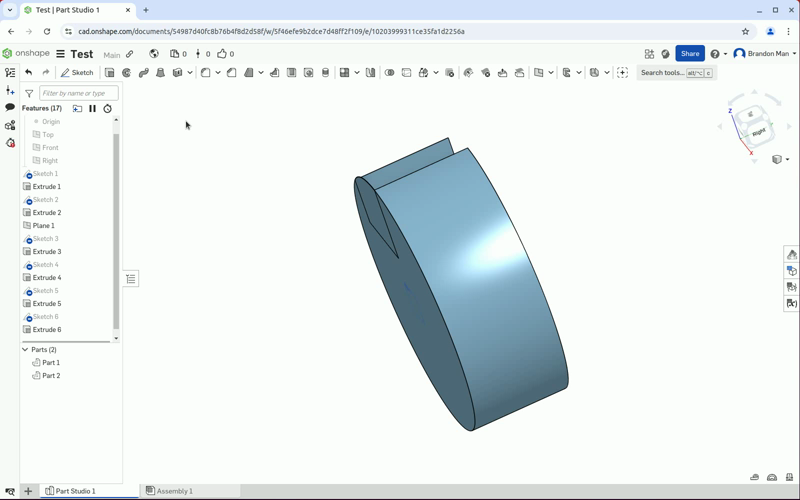
key(right, 2)
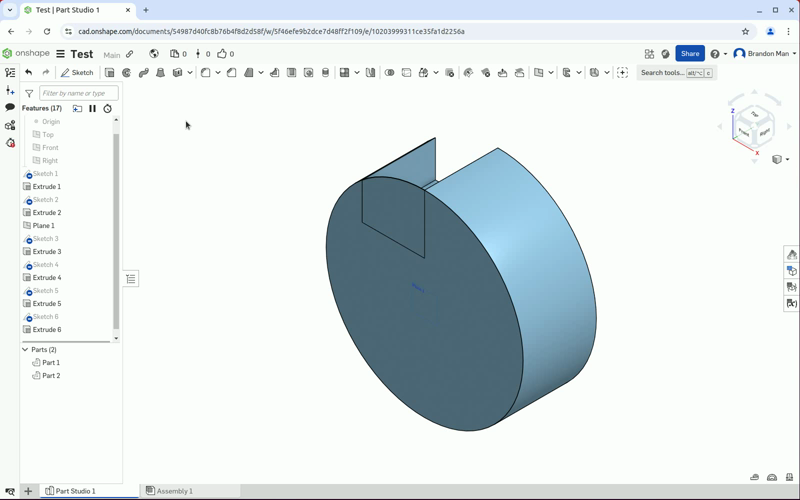
mouse_move(69, 176)
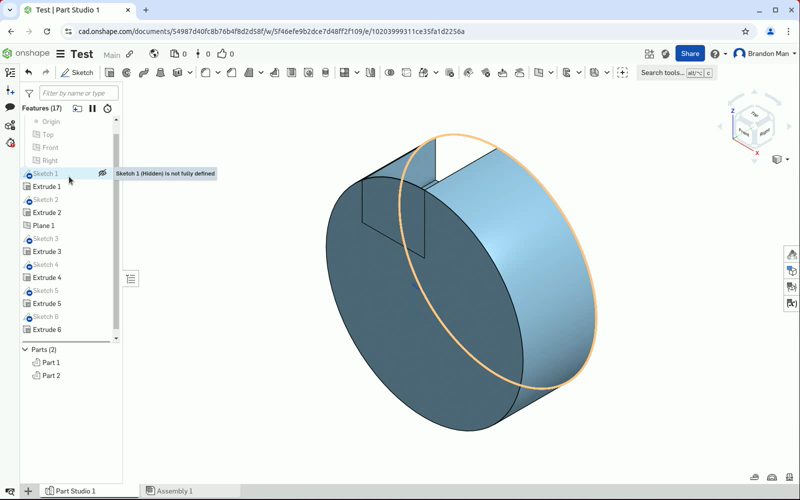
click(69, 176)